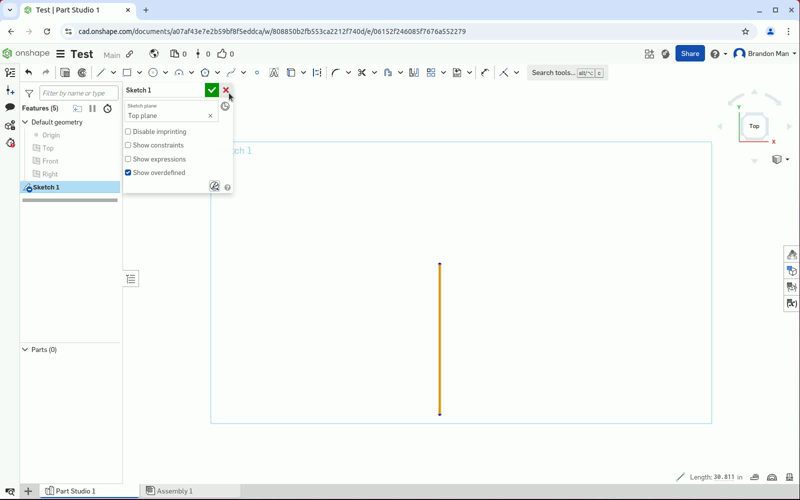
key(shift+h)
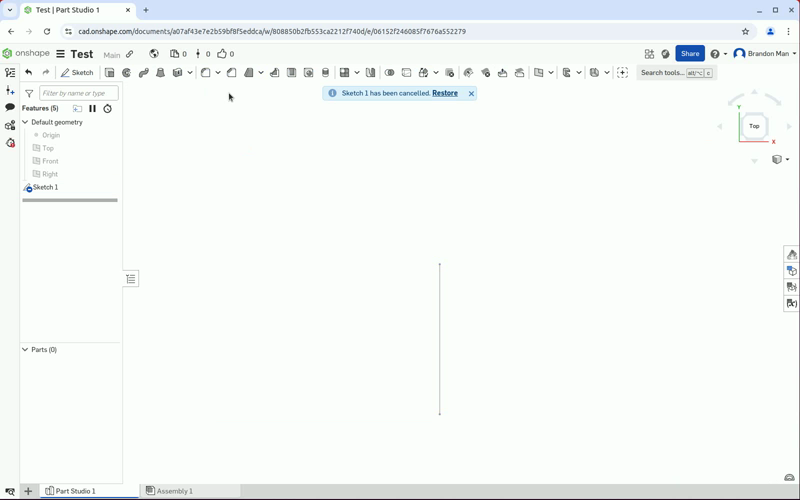
key(shift+s)
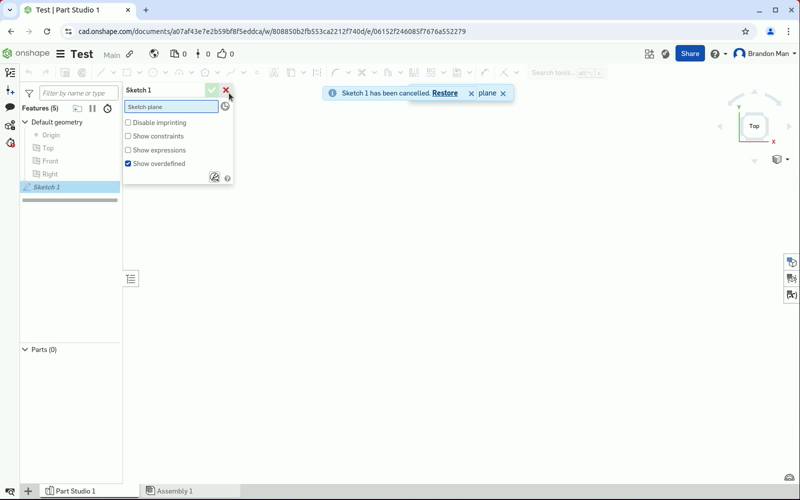
mouse_move(73, 150)
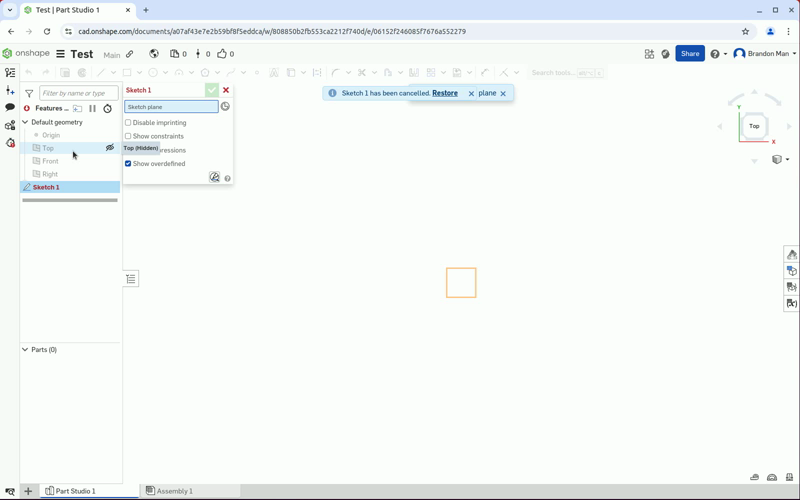
click(73, 150)
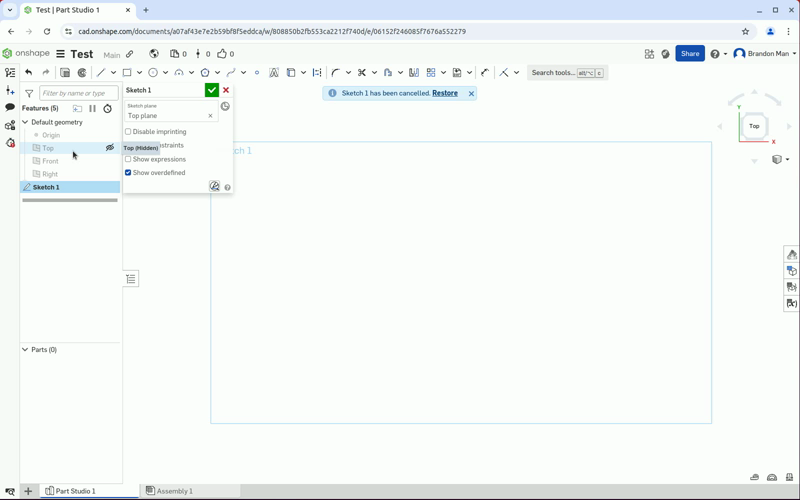
mouse_move(73, 352)
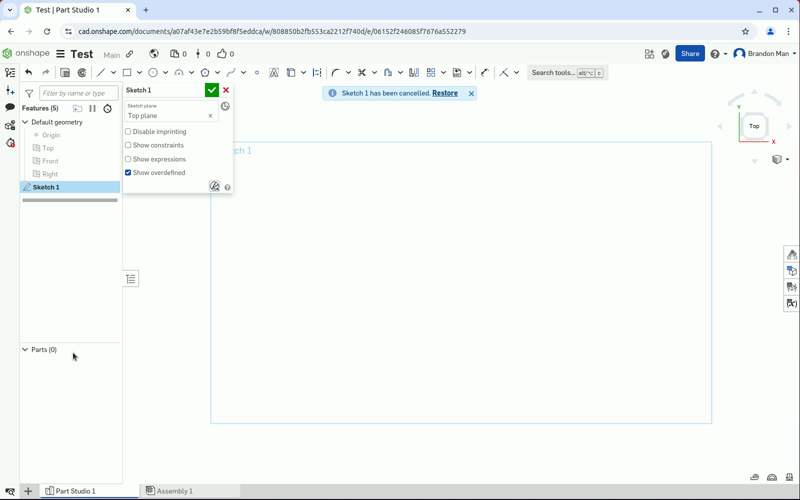
key(y)
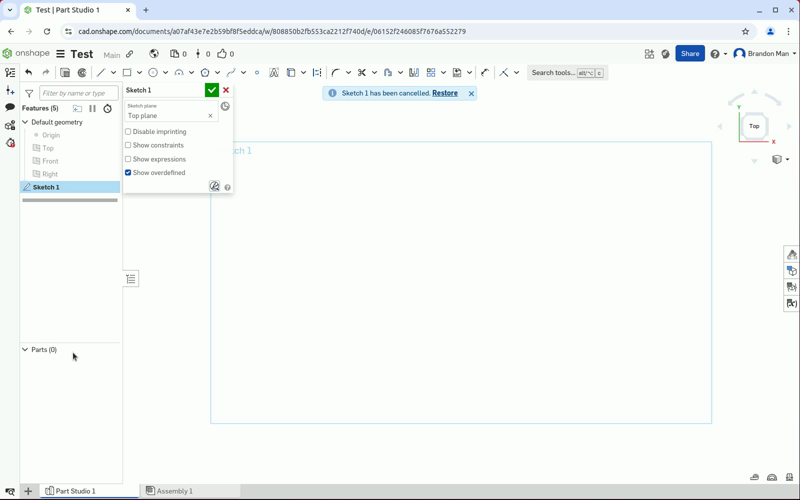
key(l)
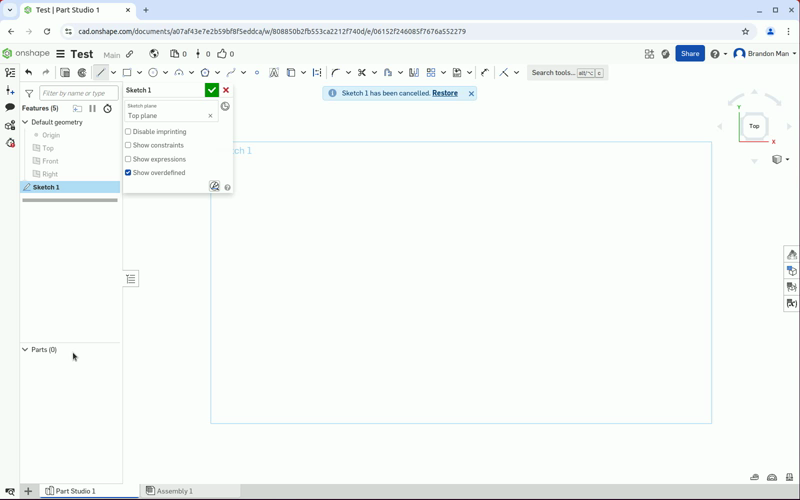
key_down(shift)
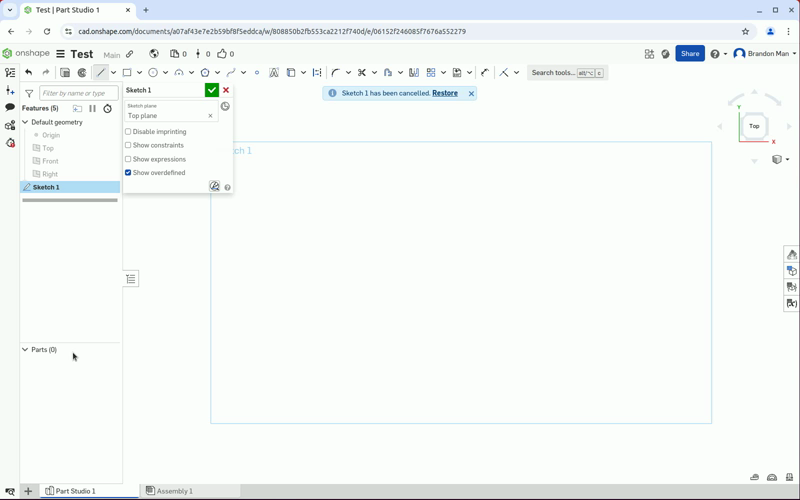
mouse_move(358, 395)
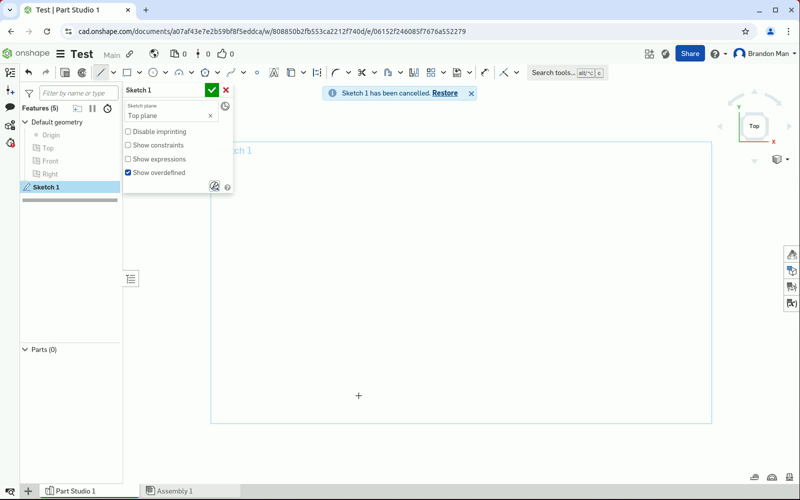
click(358, 395)
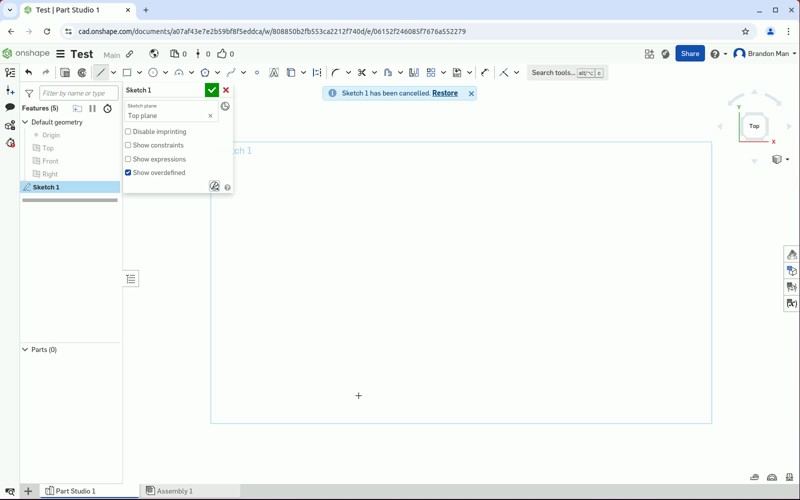
key_up(shift)
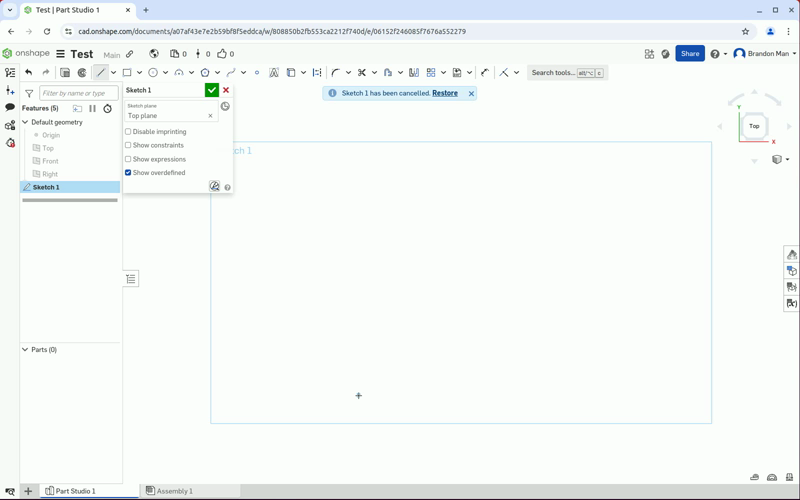
key_down(shift)
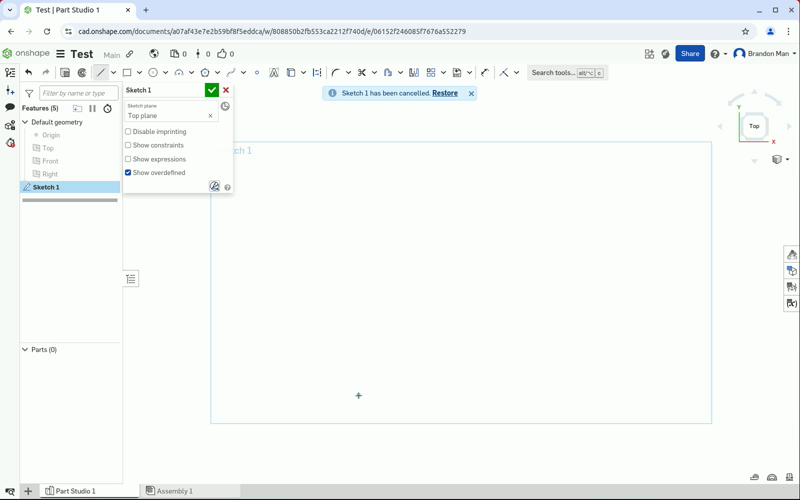
mouse_move(568, 395)
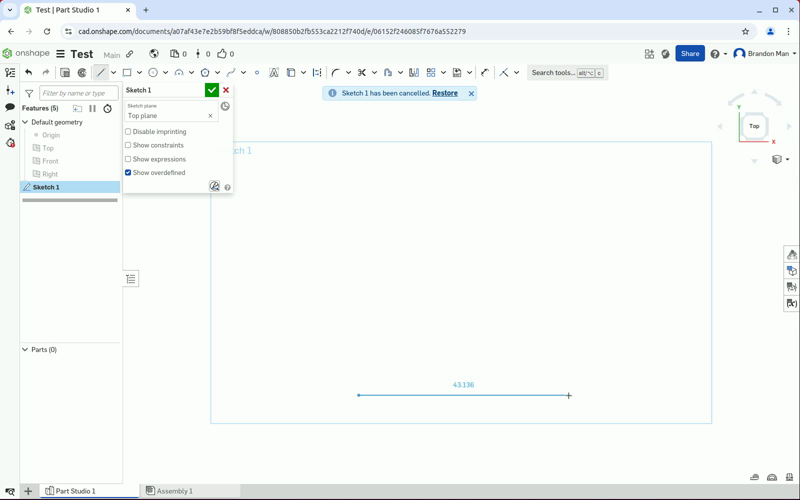
click(568, 395)
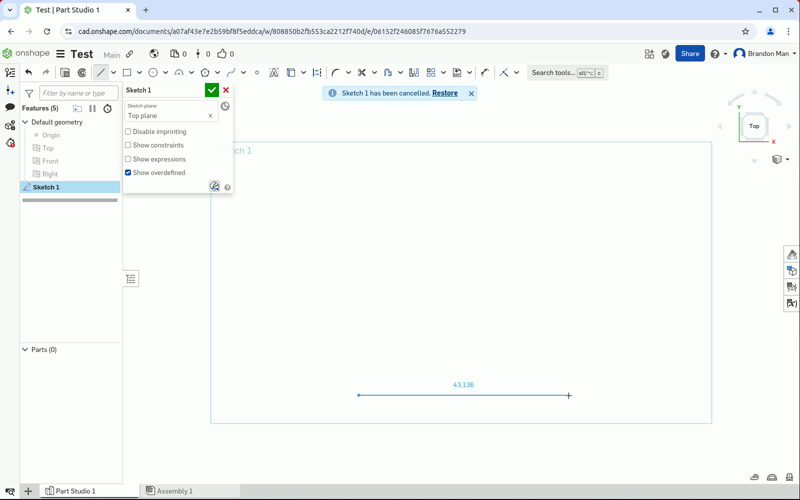
key_up(shift)
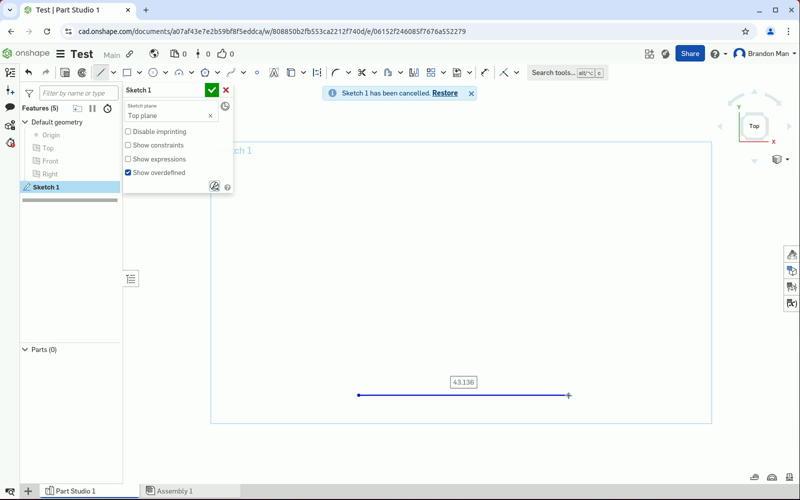
key_down(shift)
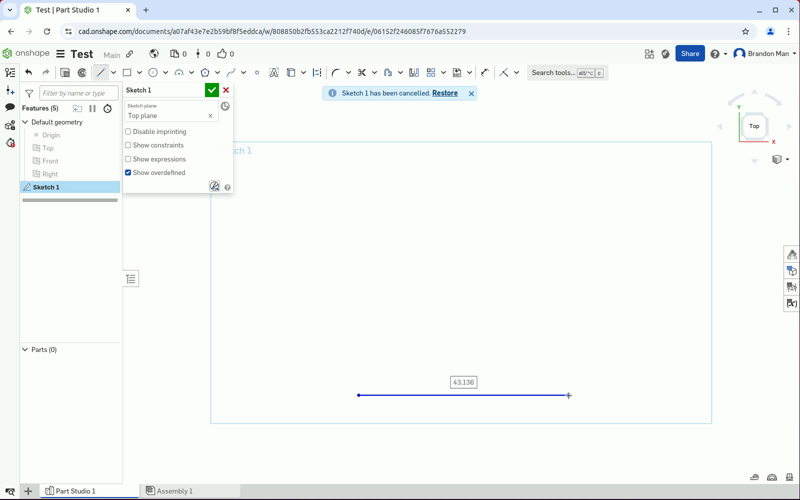
mouse_move(568, 185)
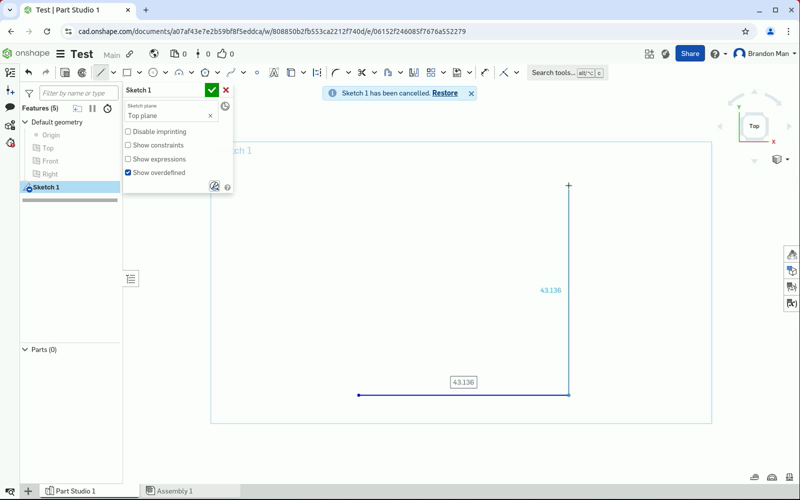
click(568, 185)
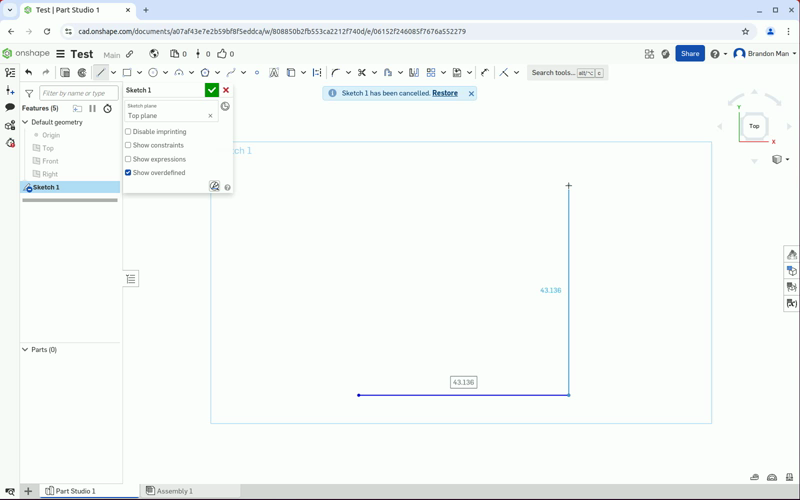
key_up(shift)
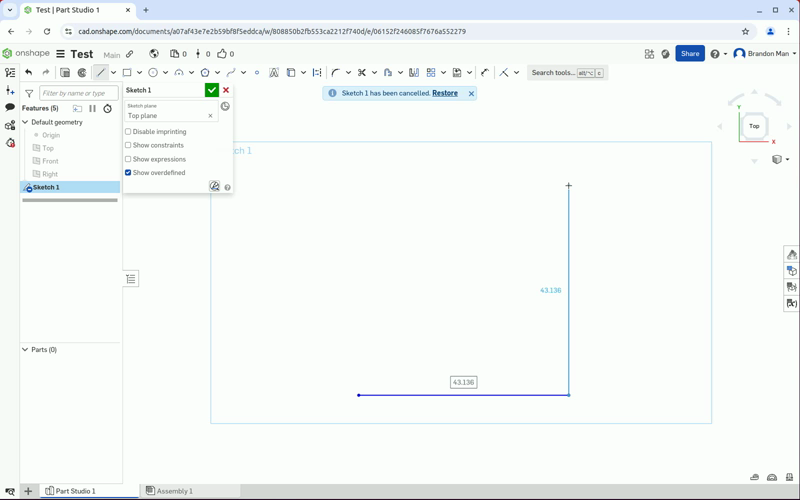
key_down(shift)
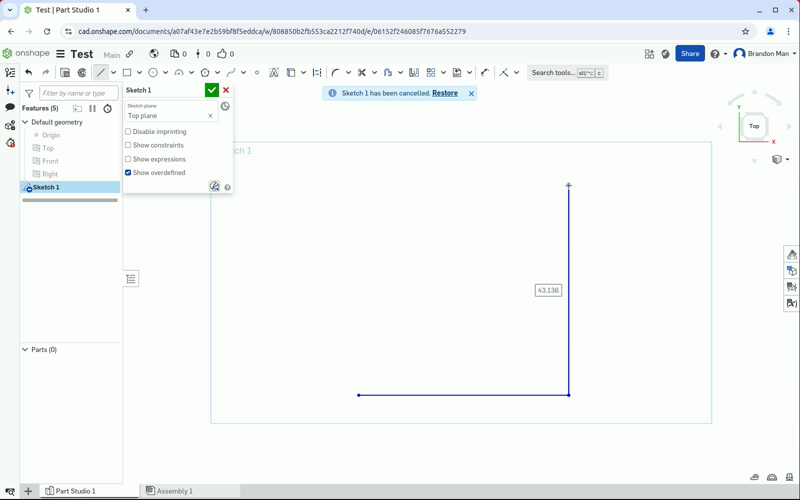
mouse_move(358, 185)
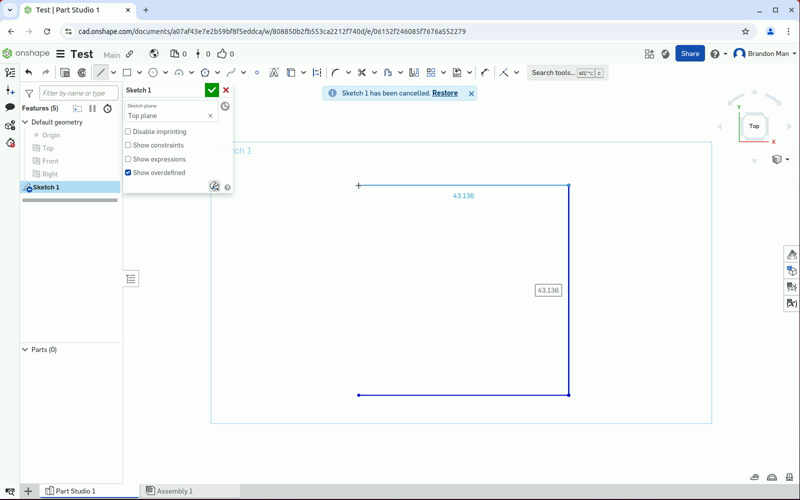
click(358, 185)
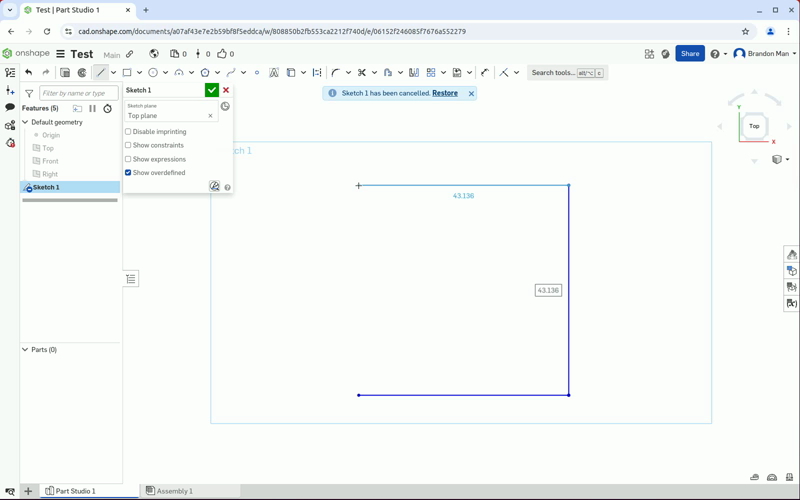
key_up(shift)
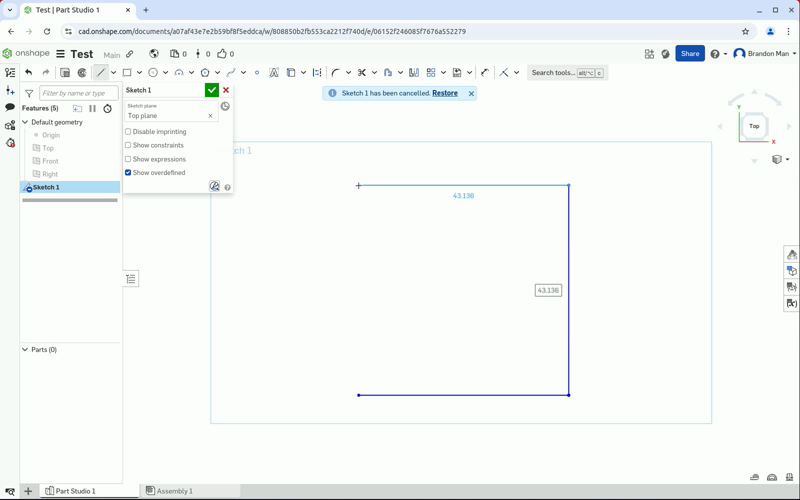
key_down(shift)
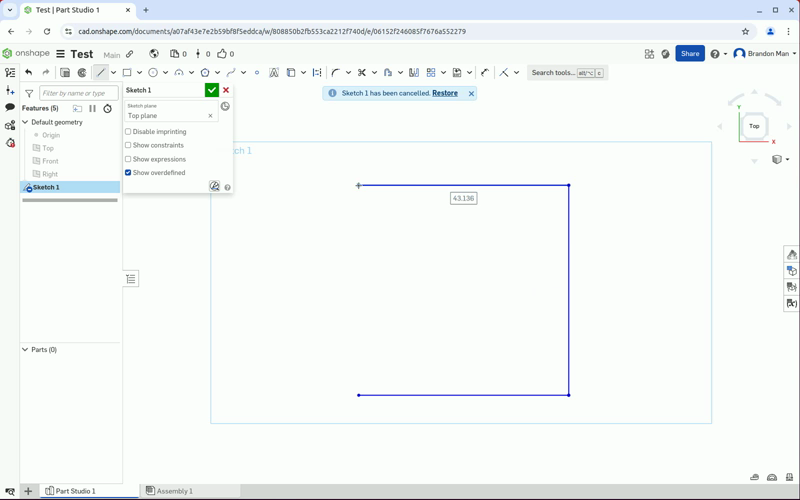
mouse_move(358, 395)
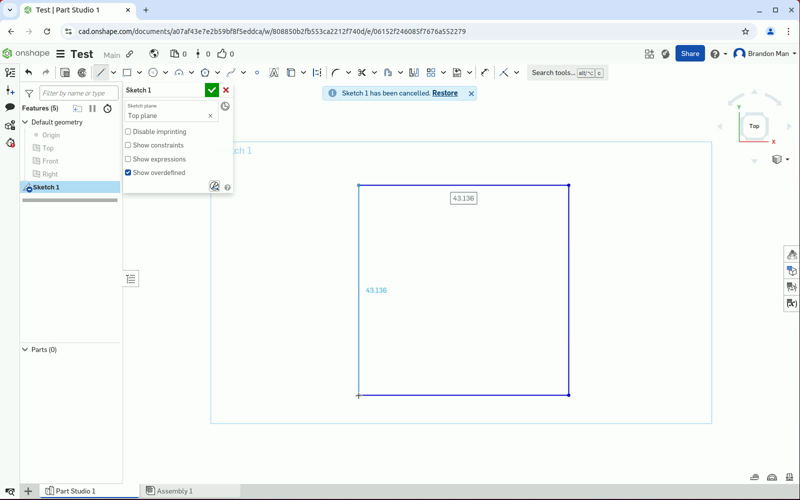
key_up(shift)
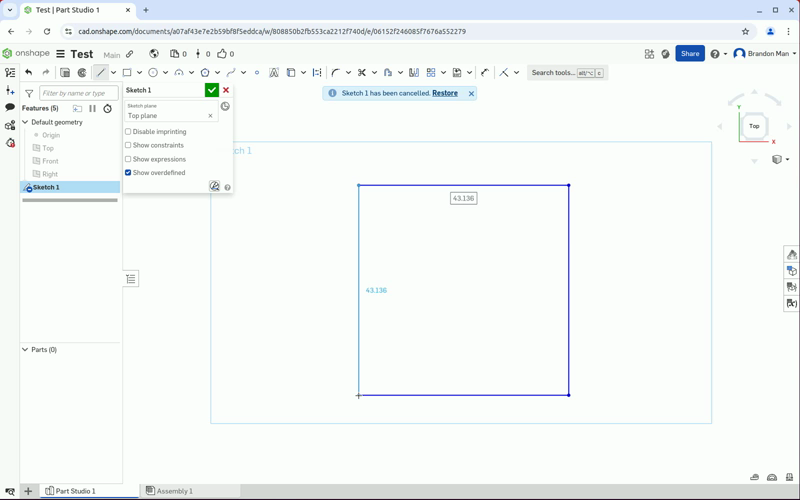
click(358, 395)
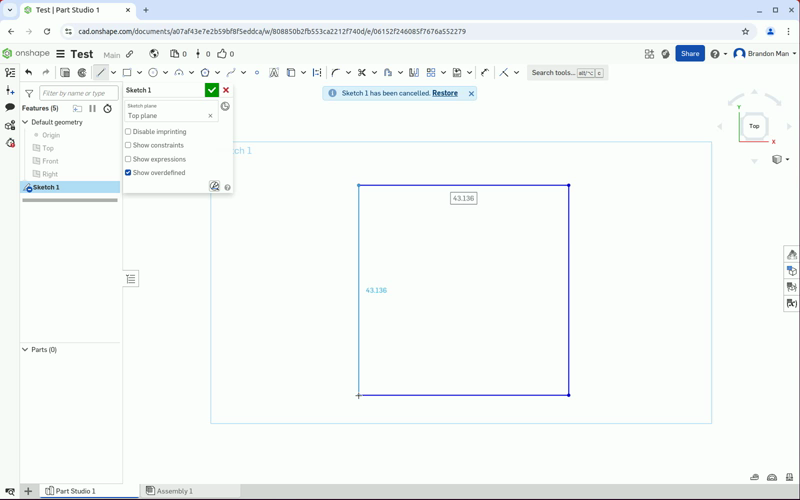
key(esc)
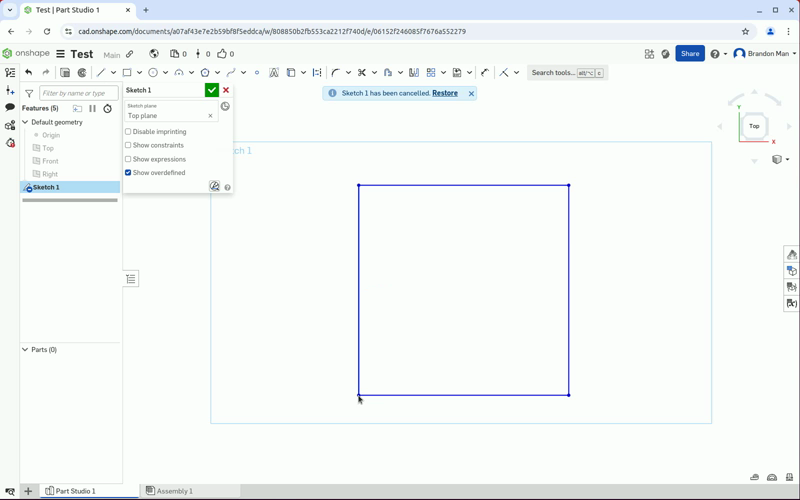
key(l)
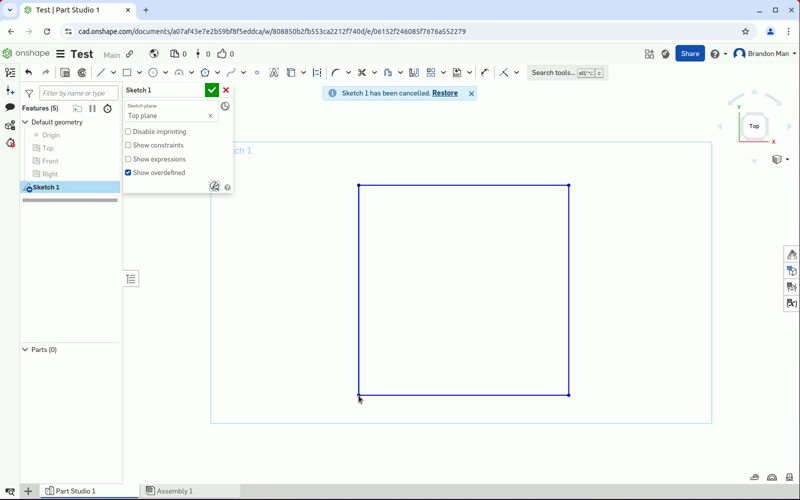
key_down(shift)
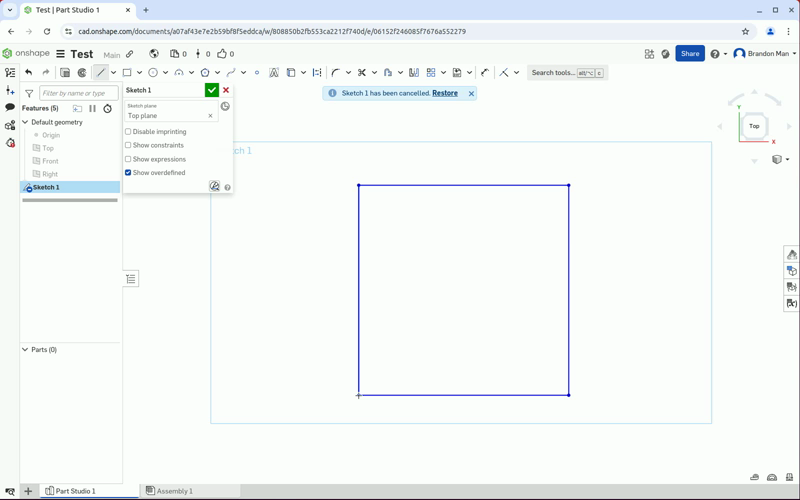
mouse_move(383, 216)
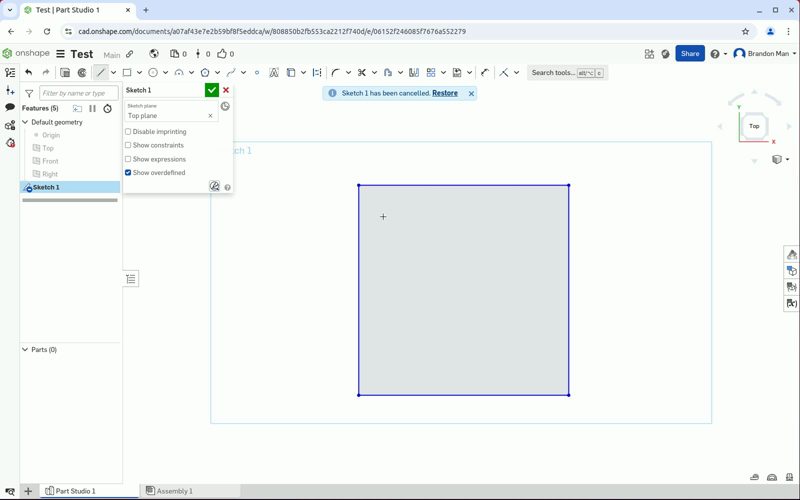
click(383, 216)
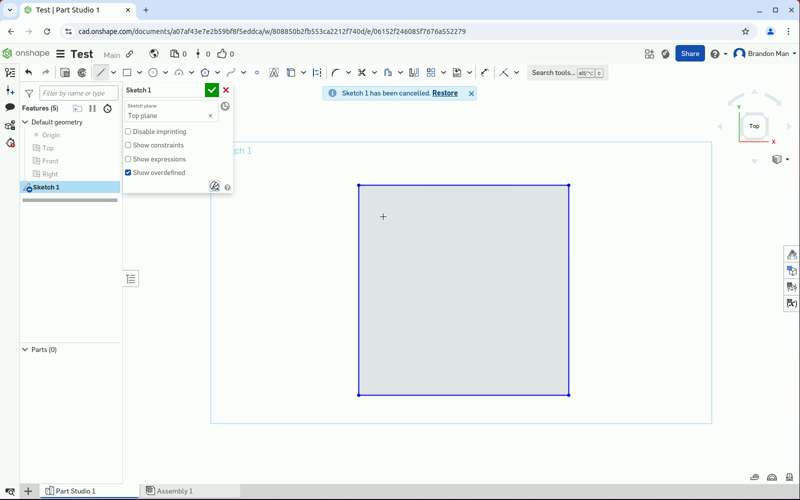
key_up(shift)
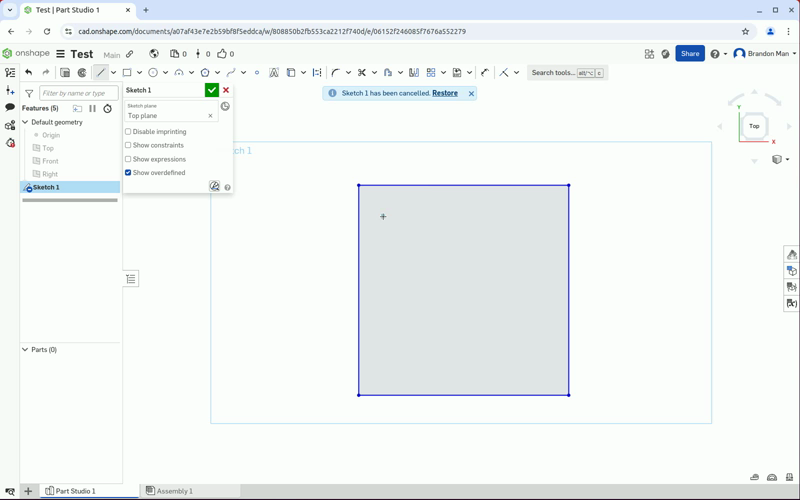
key_down(shift)
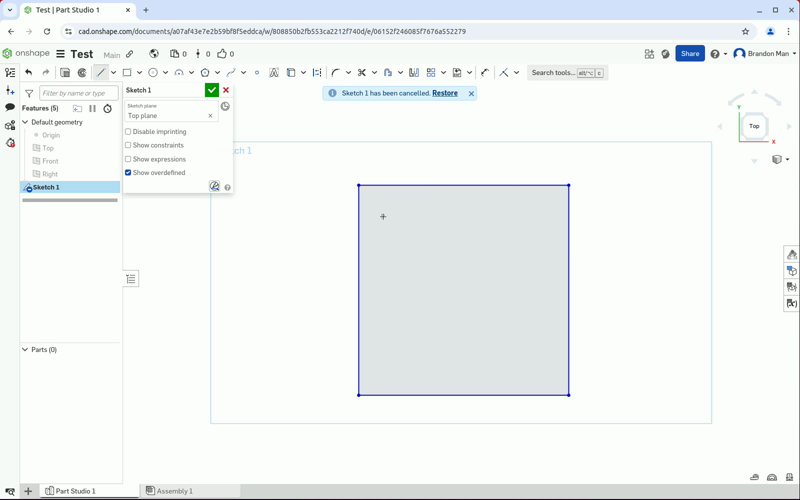
mouse_move(389, 302)
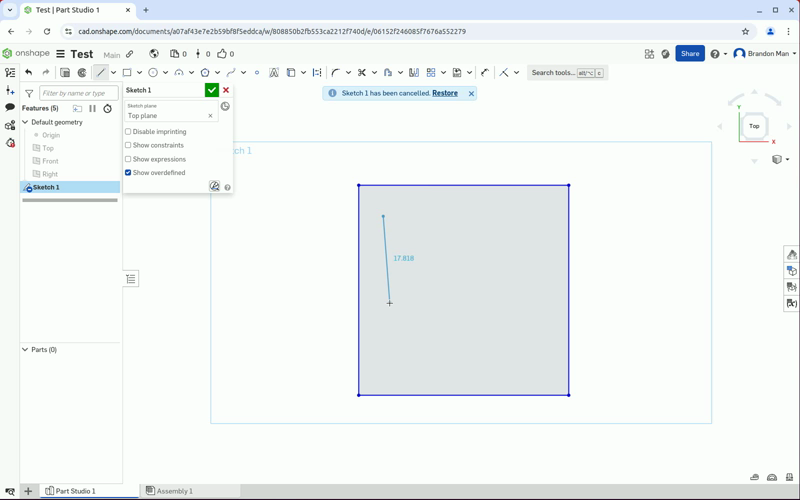
click(389, 302)
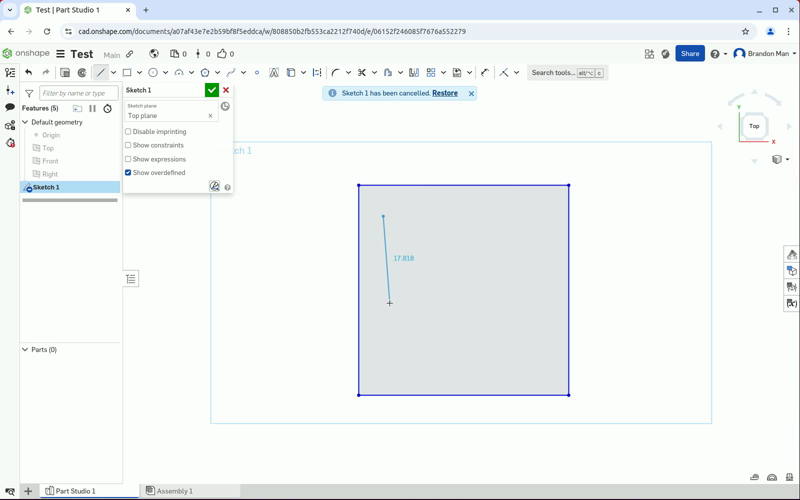
key_up(shift)
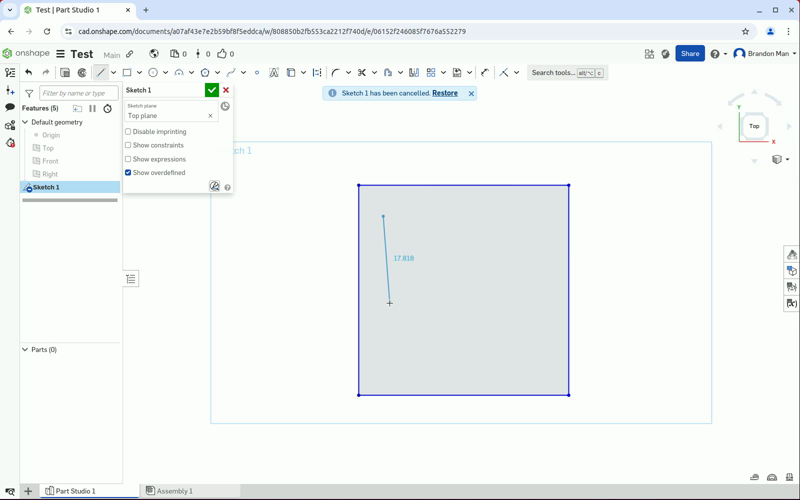
key_down(shift)
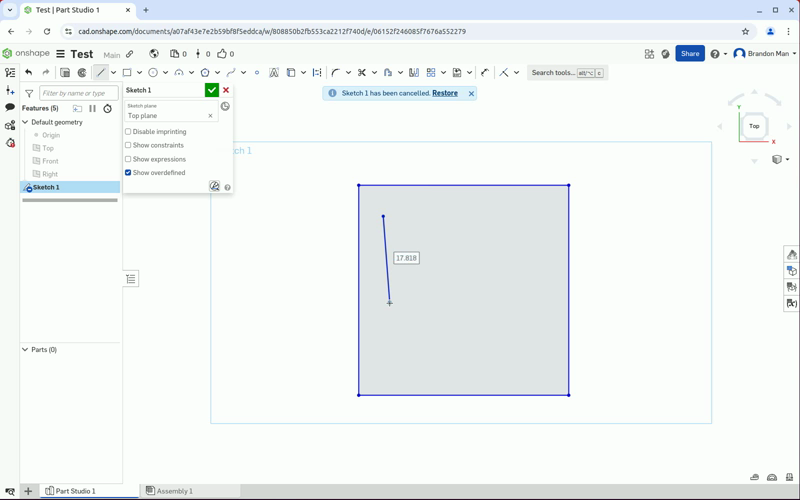
mouse_move(502, 375)
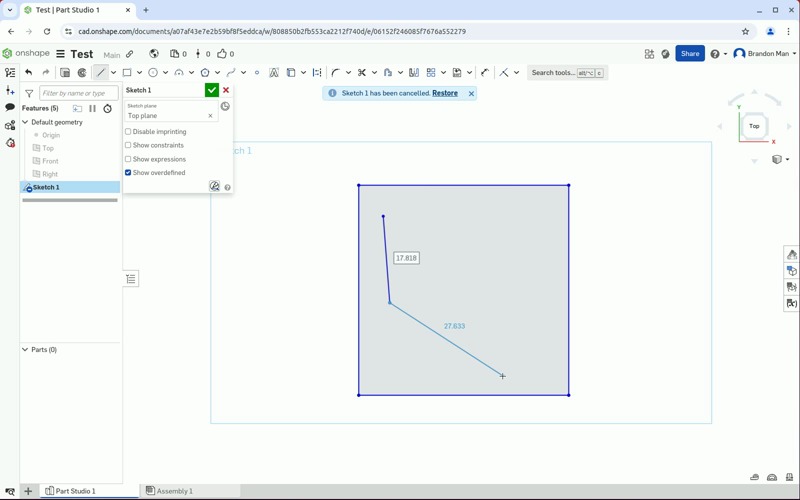
click(502, 375)
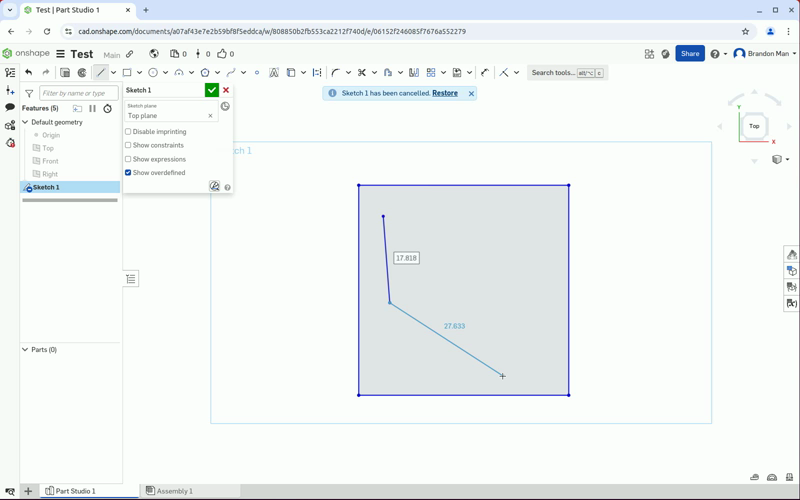
key_up(shift)
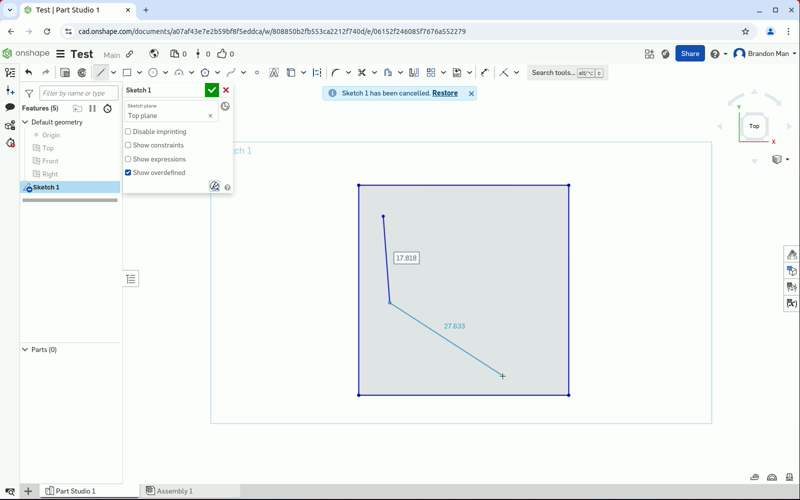
key_down(shift)
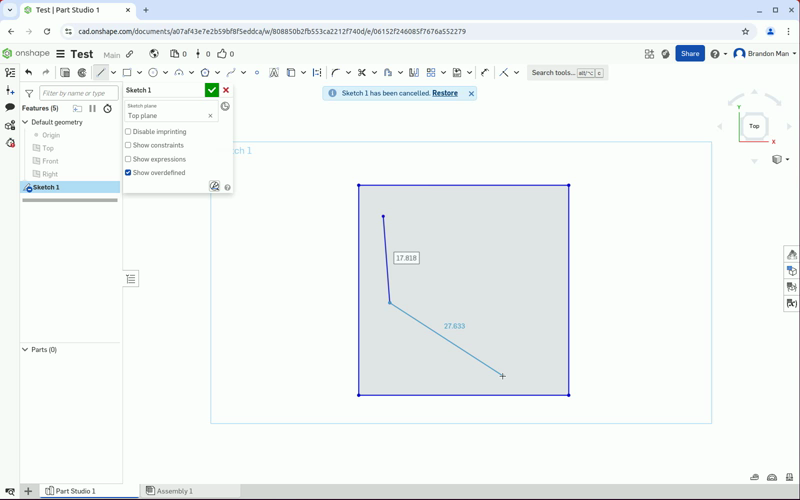
mouse_move(546, 203)
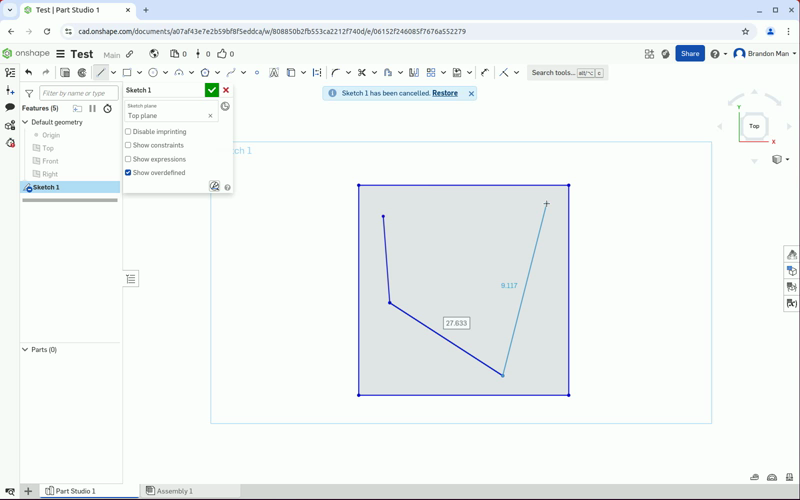
click(546, 203)
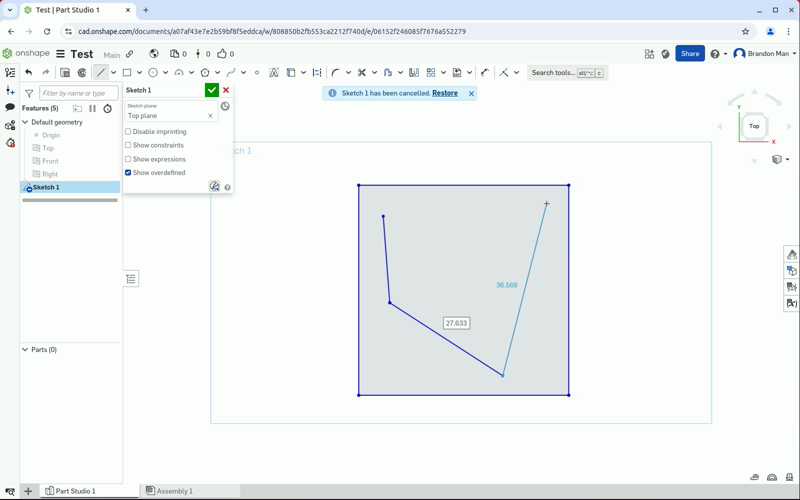
key_up(shift)
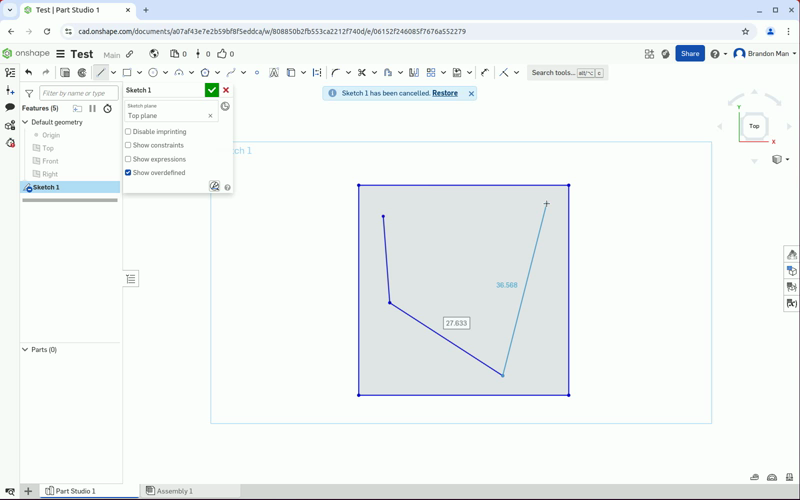
key_down(shift)
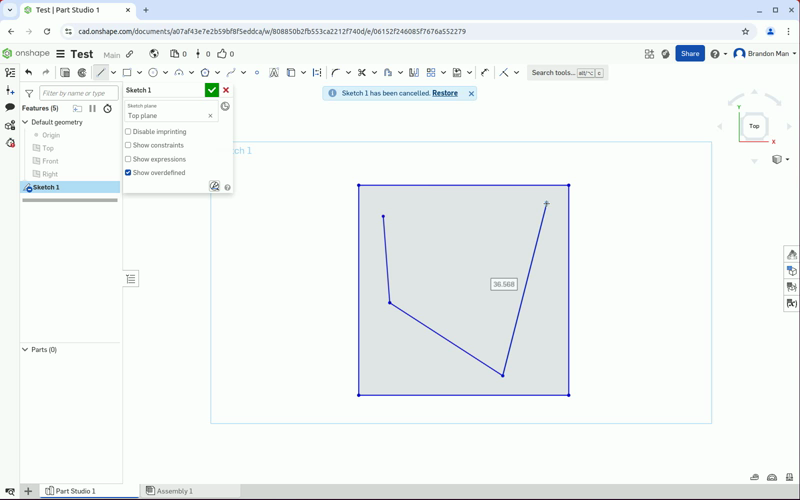
mouse_move(383, 216)
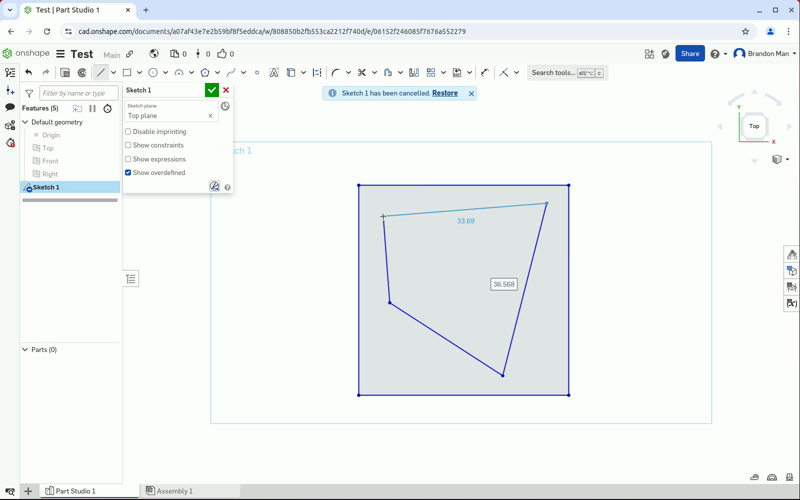
key_up(shift)
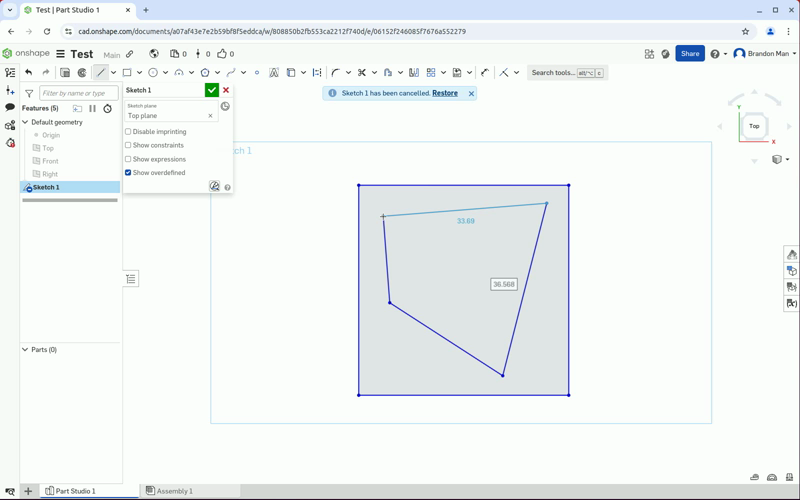
click(383, 216)
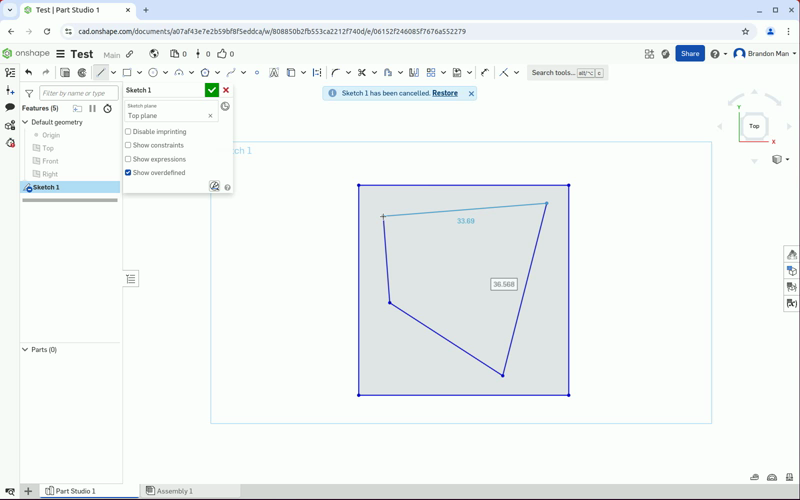
key(esc)
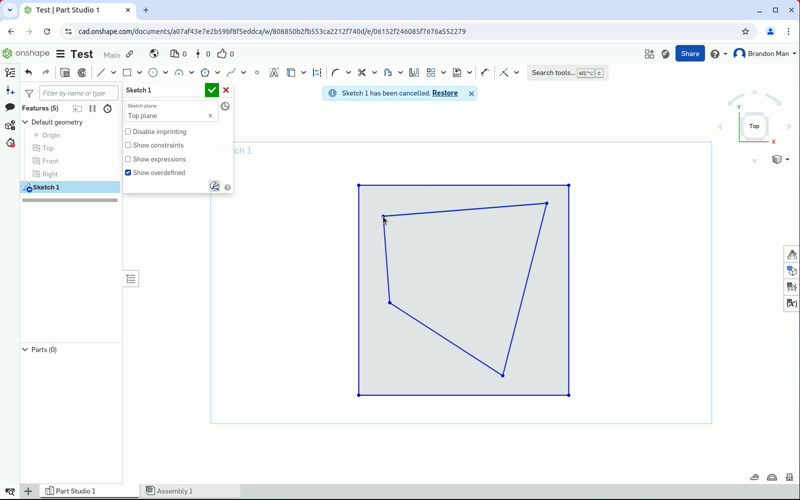
mouse_move(392, 343)
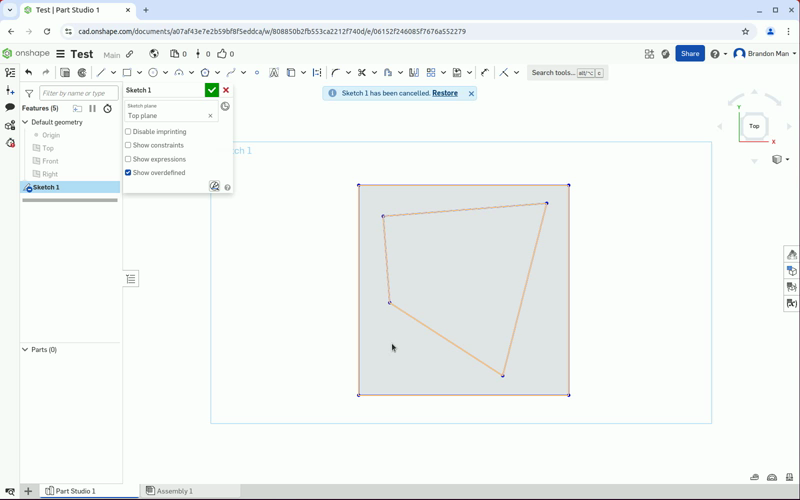
click(392, 343)
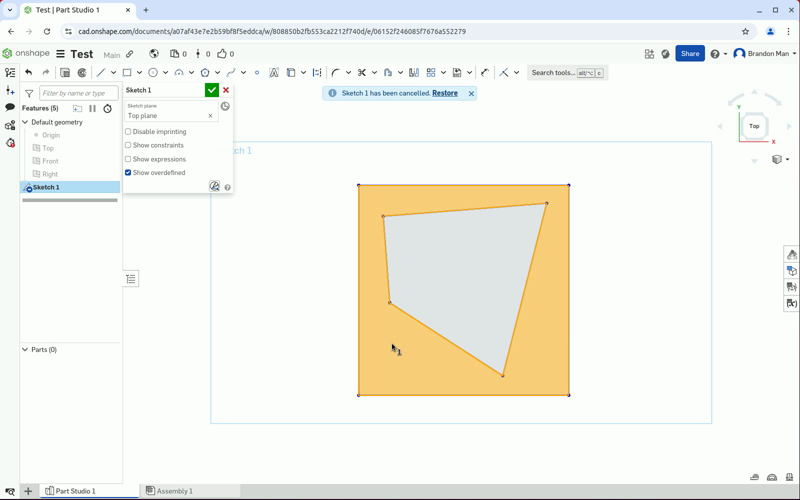
mouse_move(73, 352)
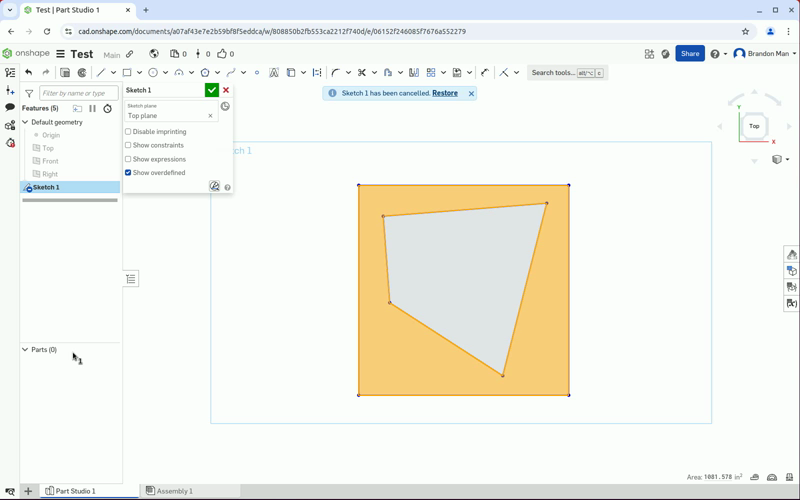
key(shift+y)
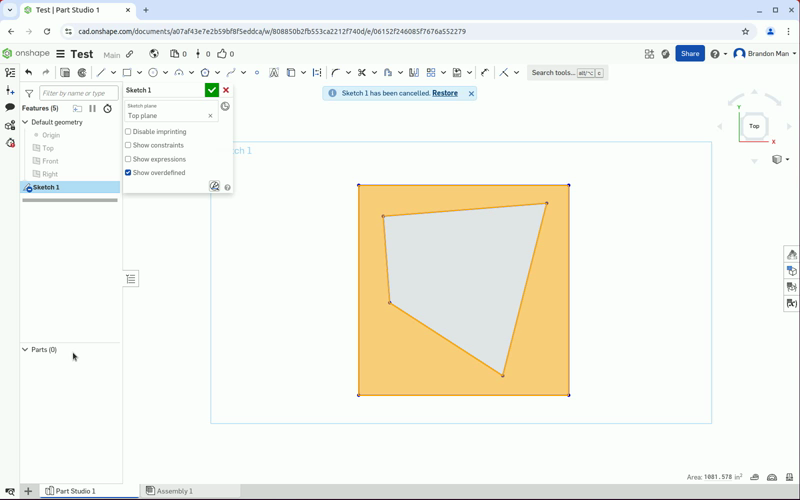
key(shift+e)
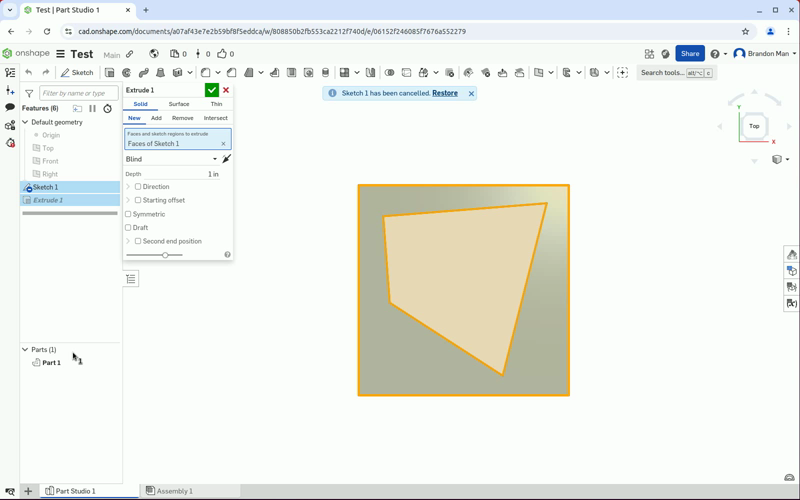
mouse_move(143, 106)
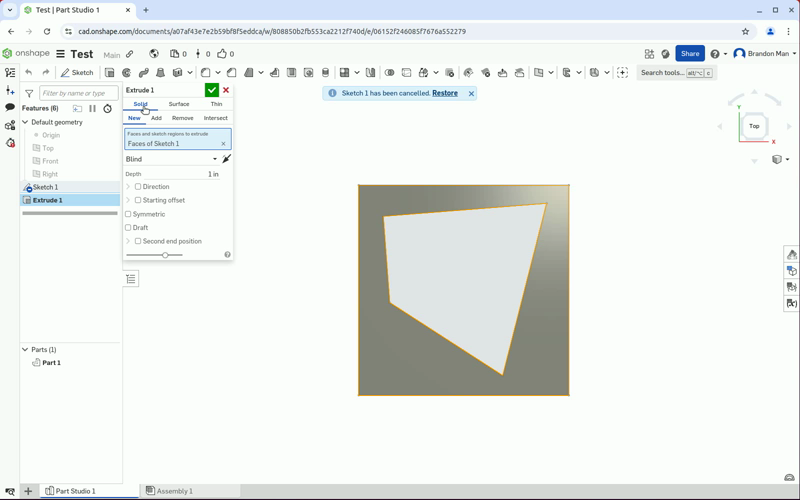
click(143, 106)
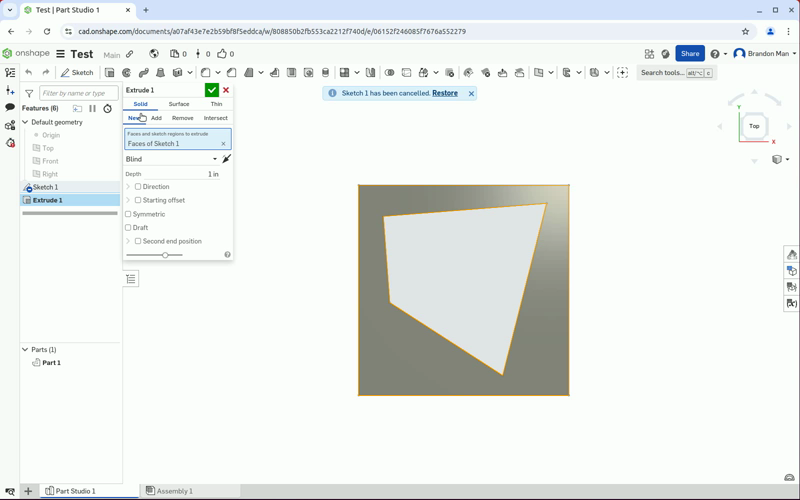
mouse_move(137, 120)
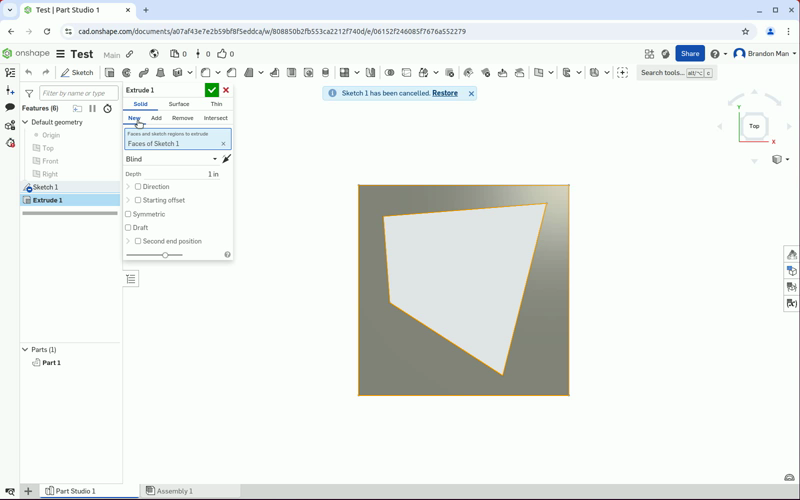
click(137, 120)
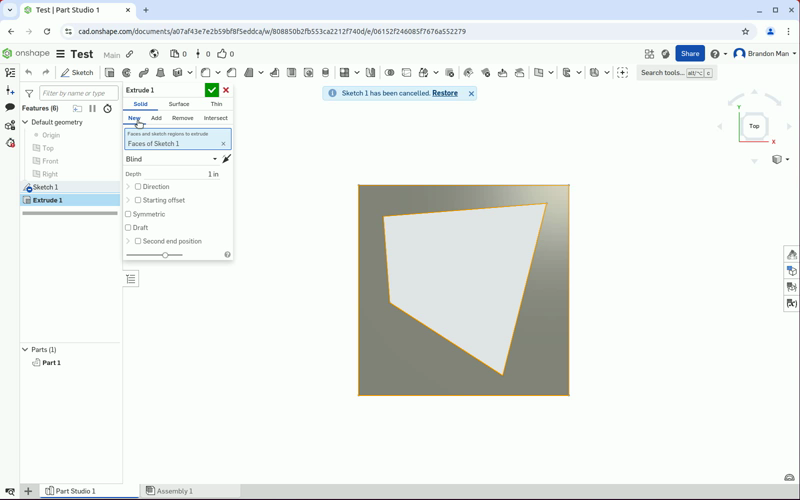
key(tab, 4)
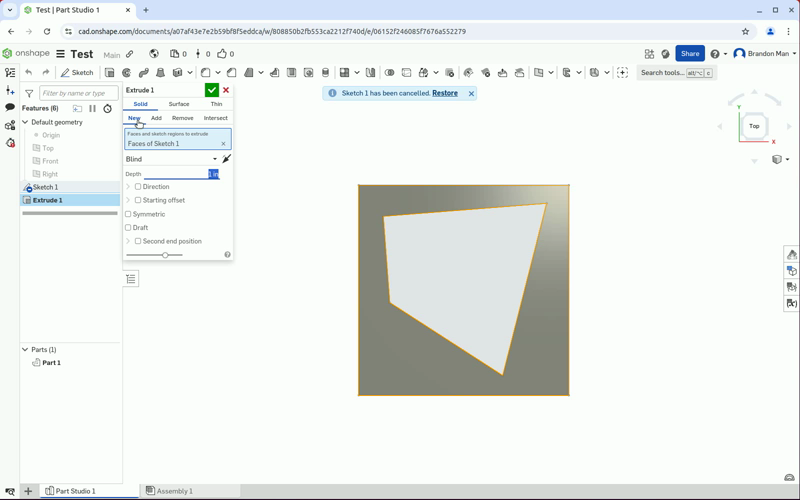
text(-0.241)
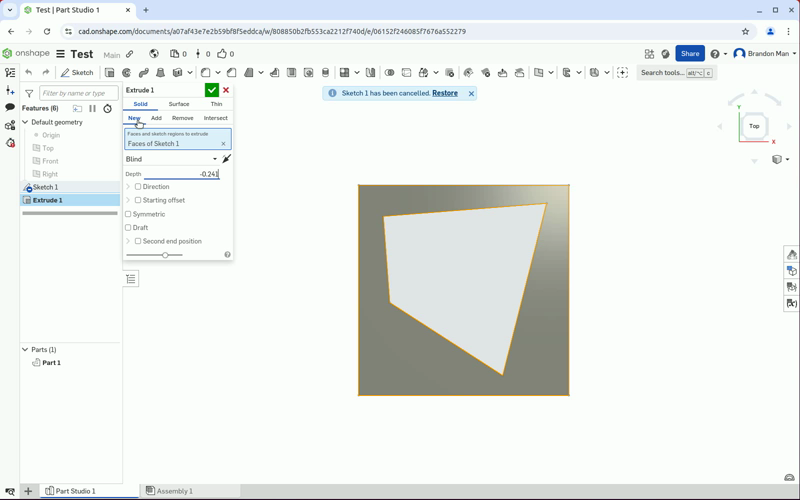
key(enter)
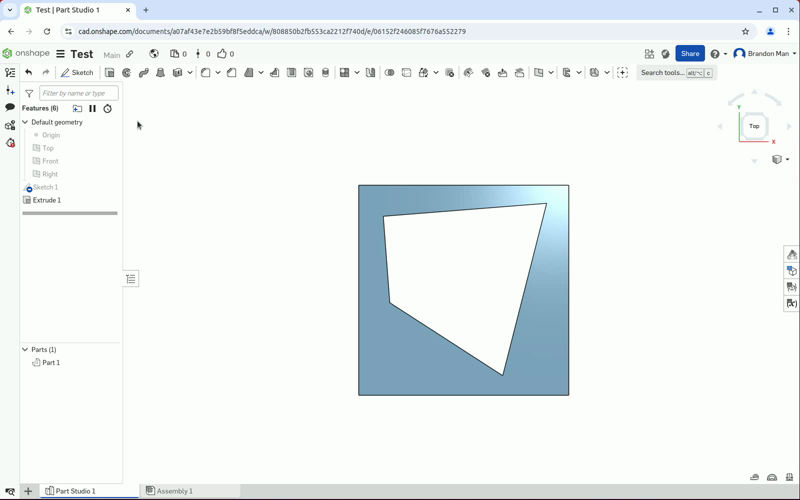
key(shift+h)
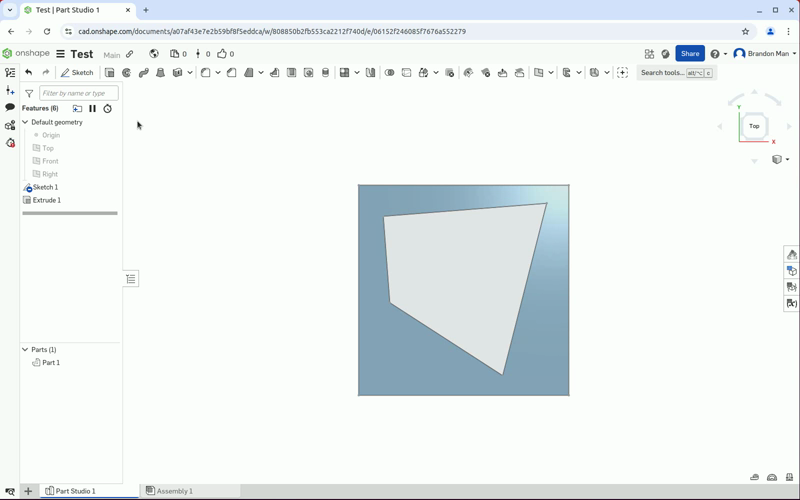
key(shift+h)
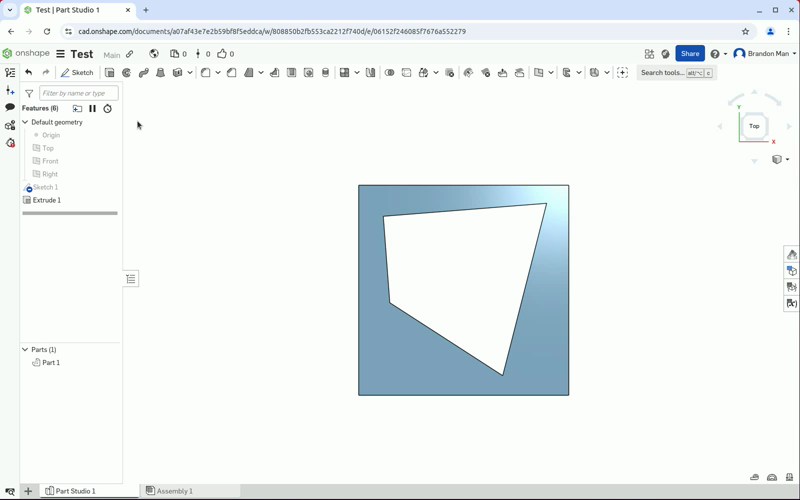
mouse_move(73, 189)
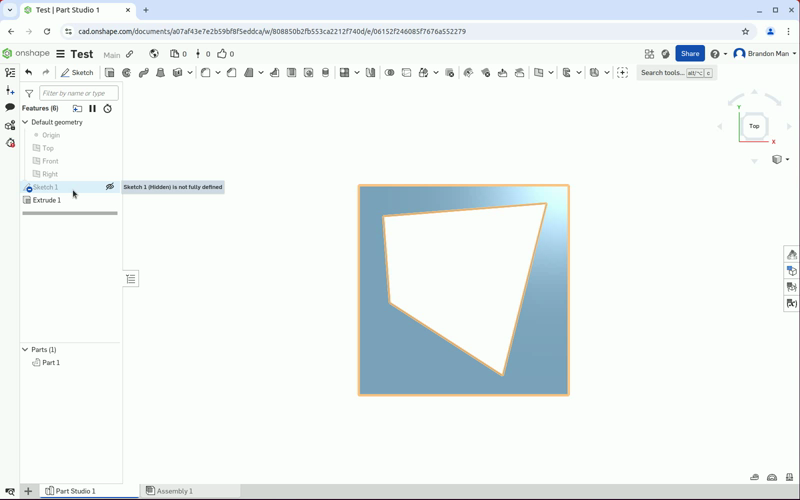
click(73, 189)
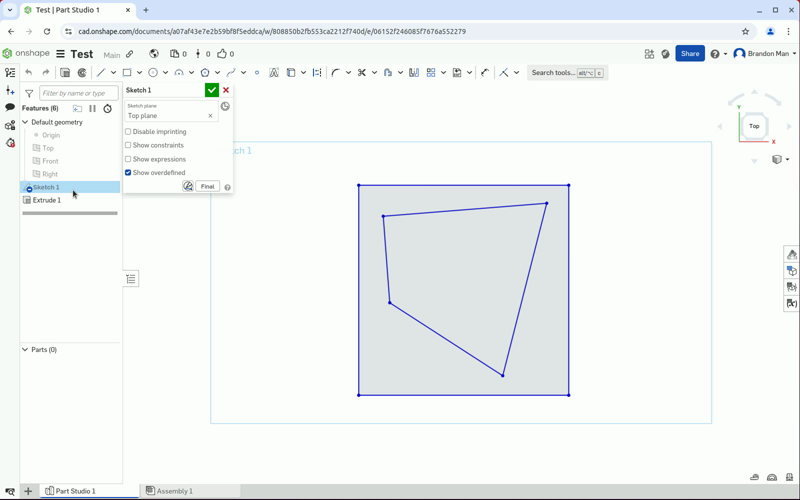
mouse_move(229, 92)
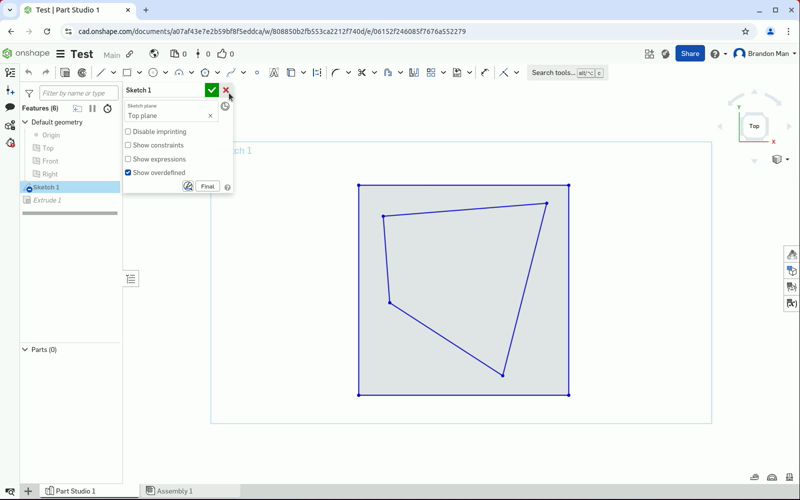
click(229, 92)
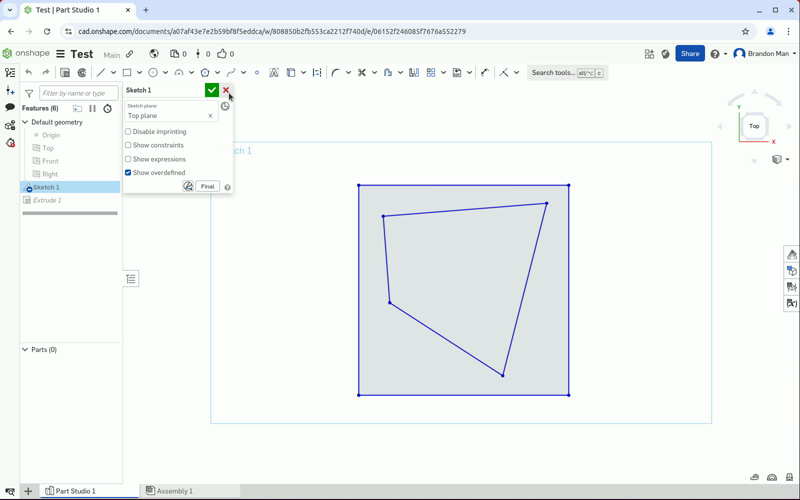
key(shift+s)
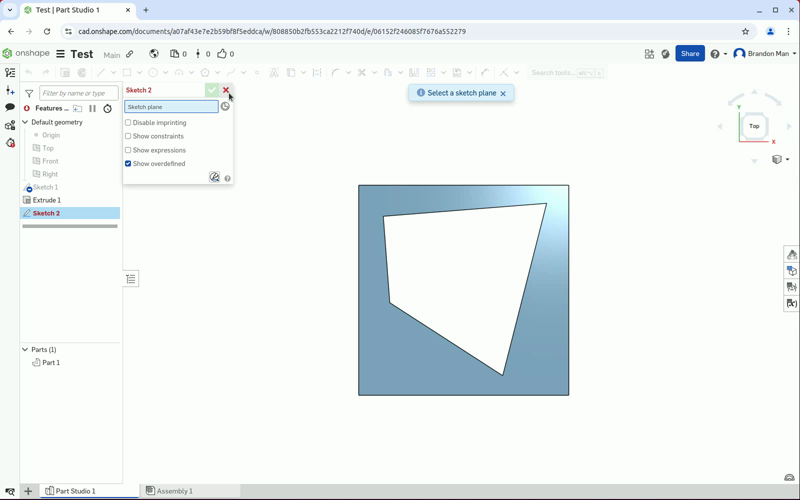
mouse_move(73, 150)
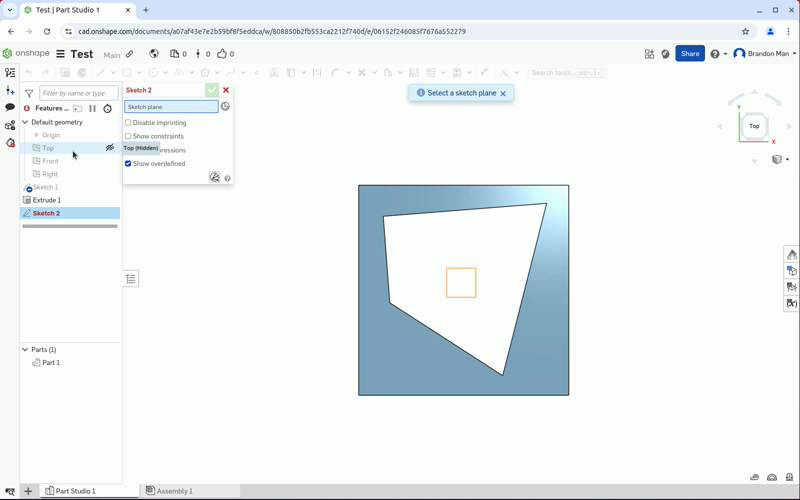
click(73, 150)
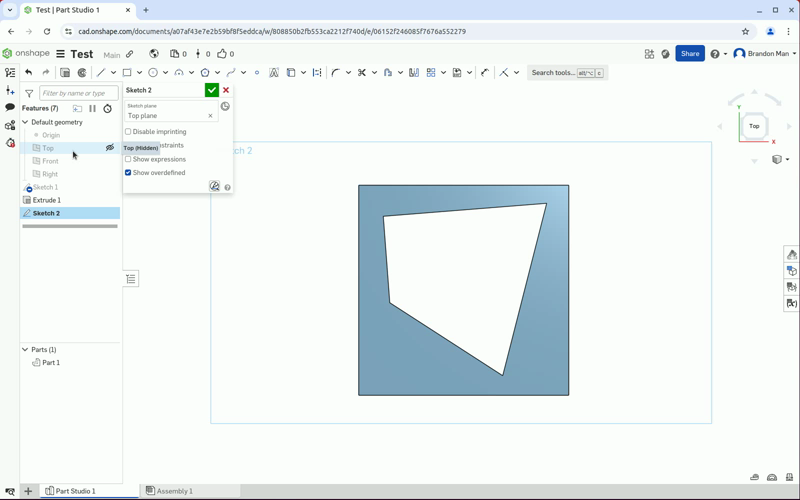
mouse_move(73, 352)
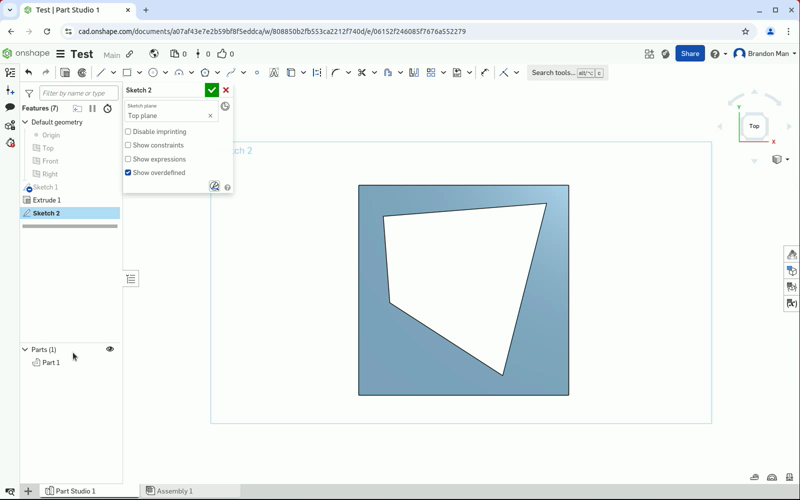
key(y)
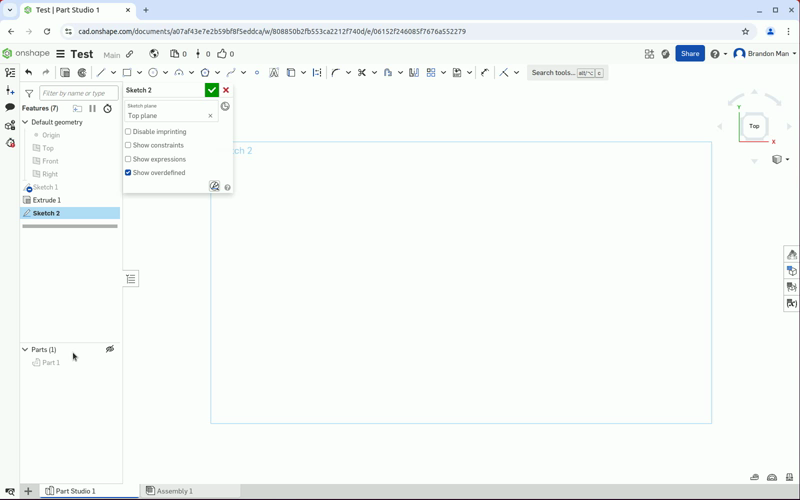
key(l)
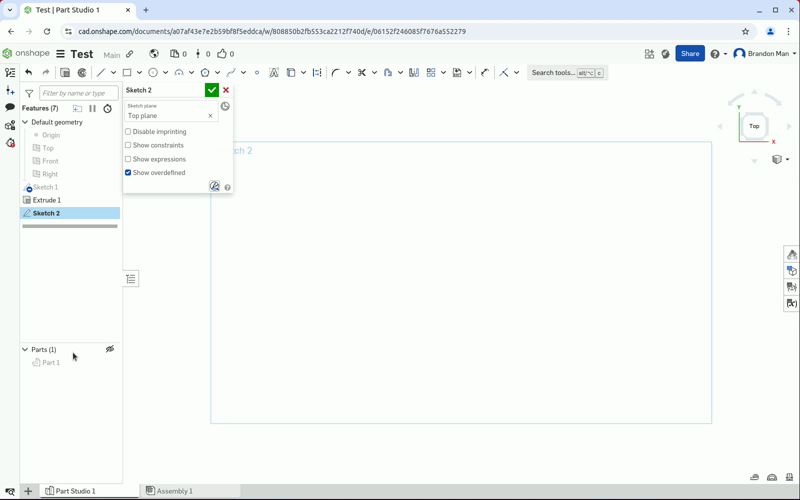
key_down(shift)
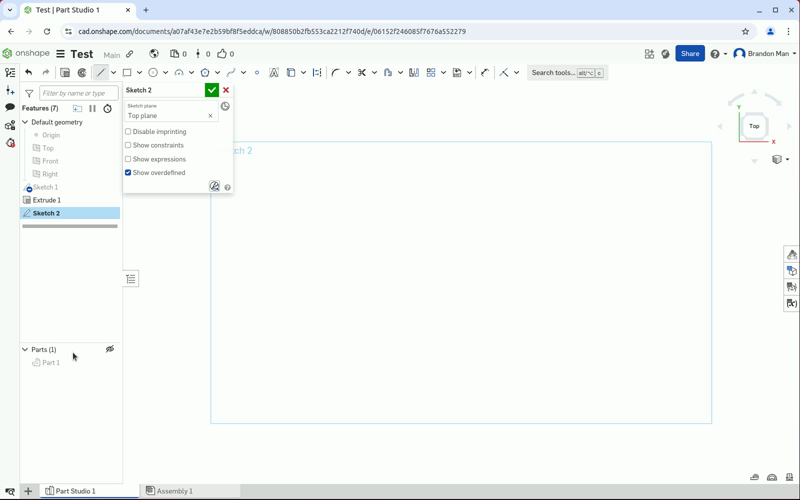
mouse_move(383, 215)
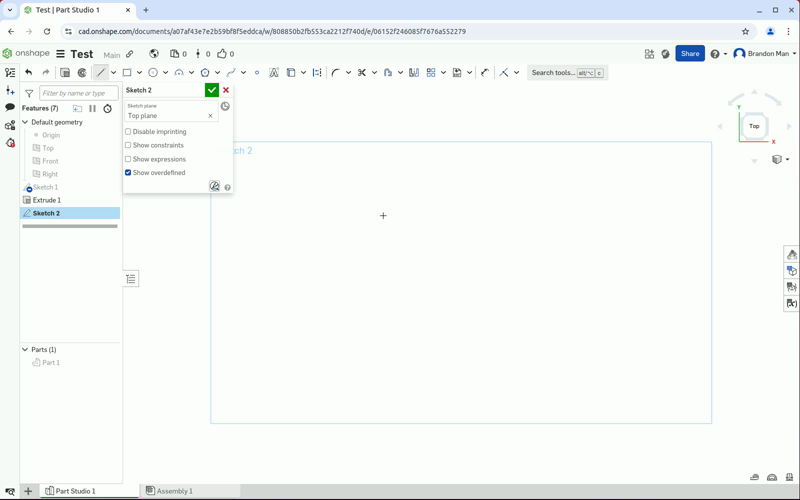
click(383, 215)
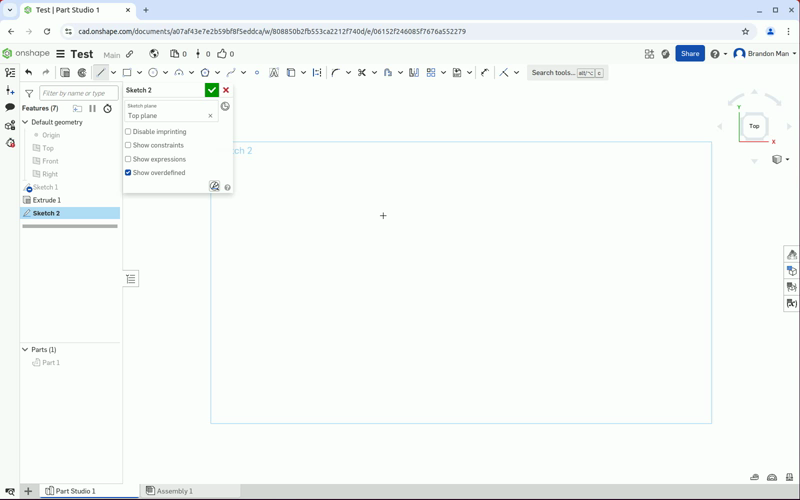
key_up(shift)
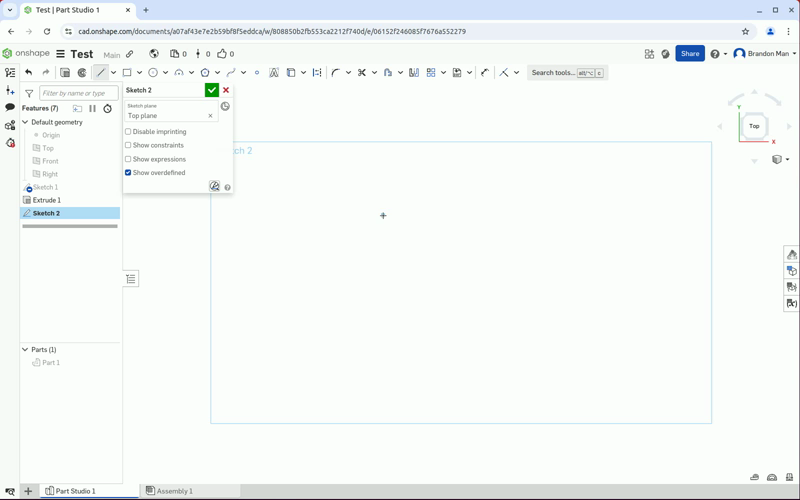
key_down(shift)
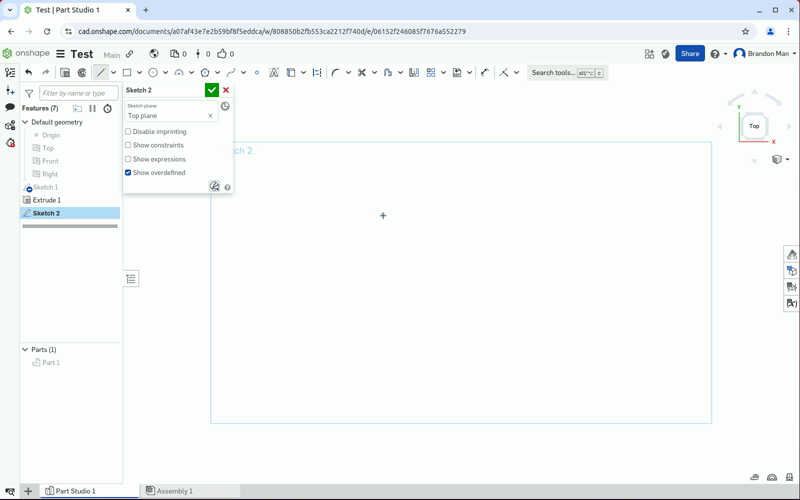
mouse_move(392, 300)
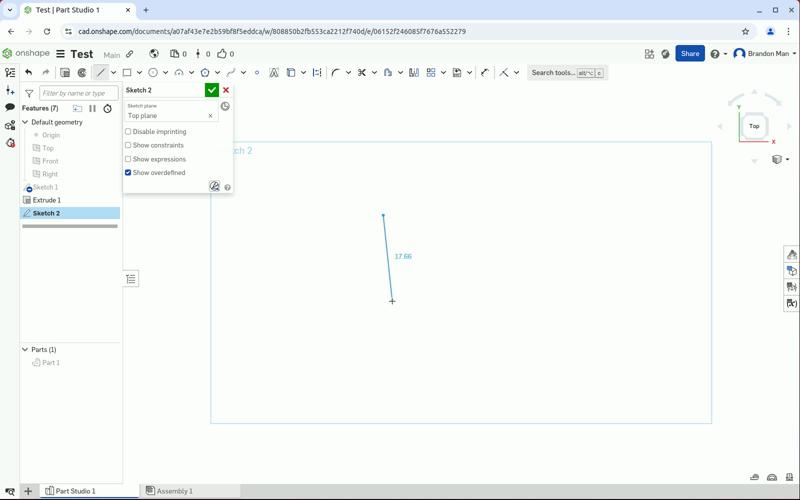
click(392, 300)
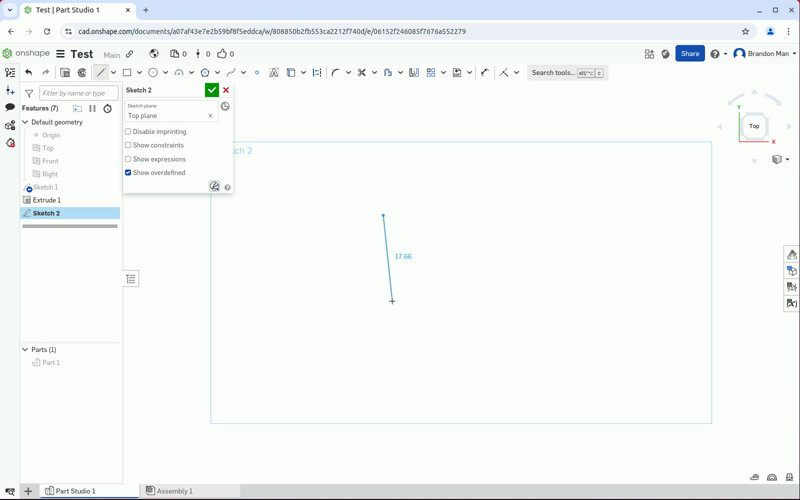
key_up(shift)
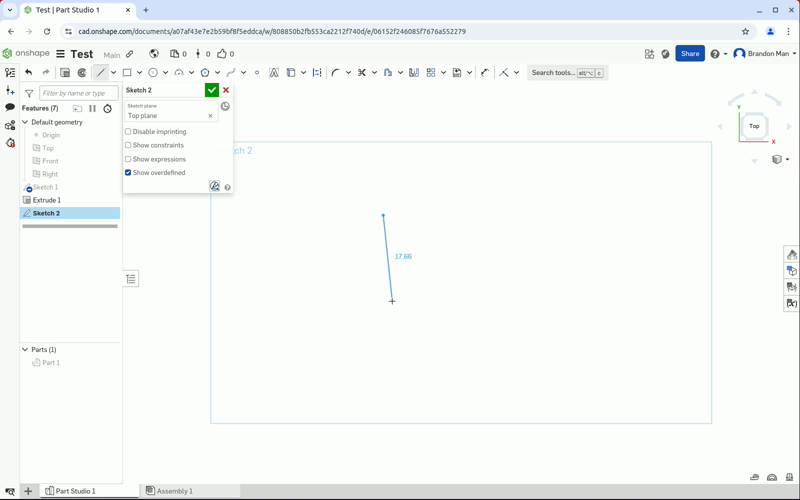
key_down(shift)
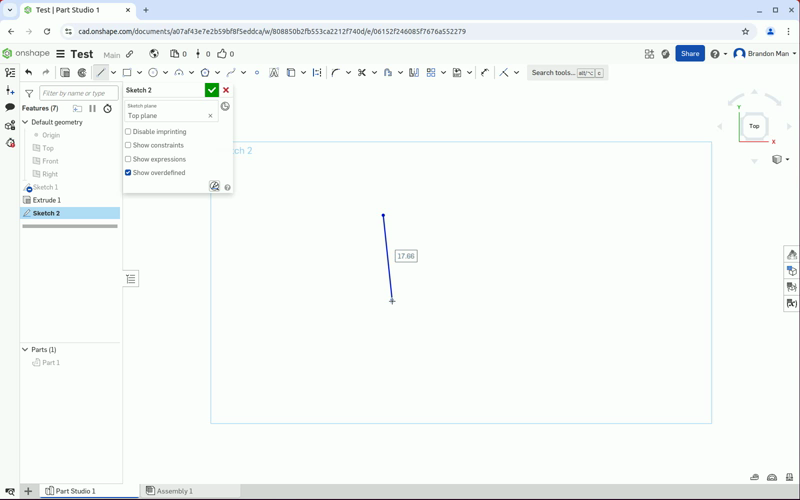
mouse_move(502, 373)
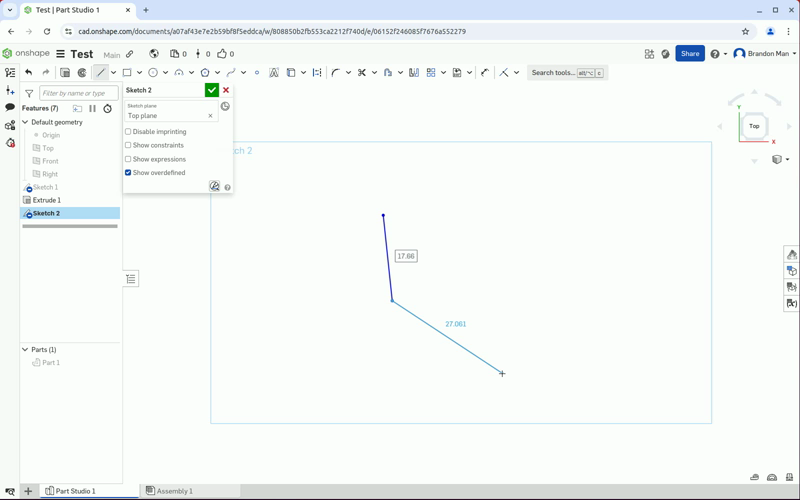
click(502, 373)
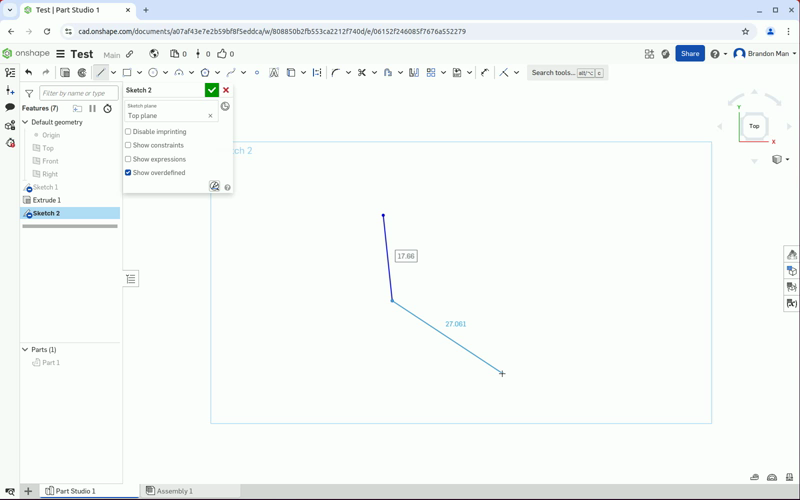
key_up(shift)
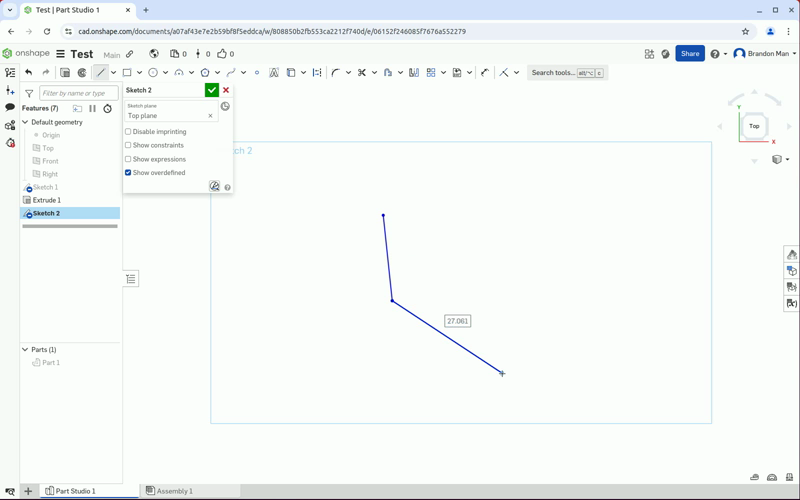
key_down(shift)
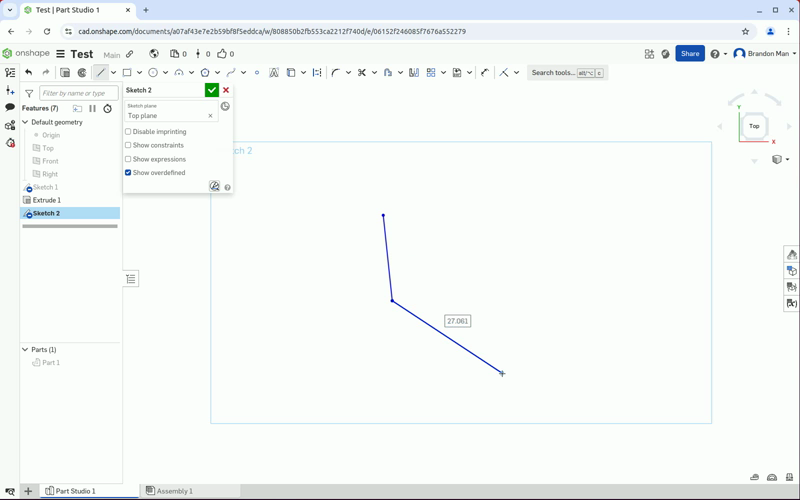
mouse_move(546, 201)
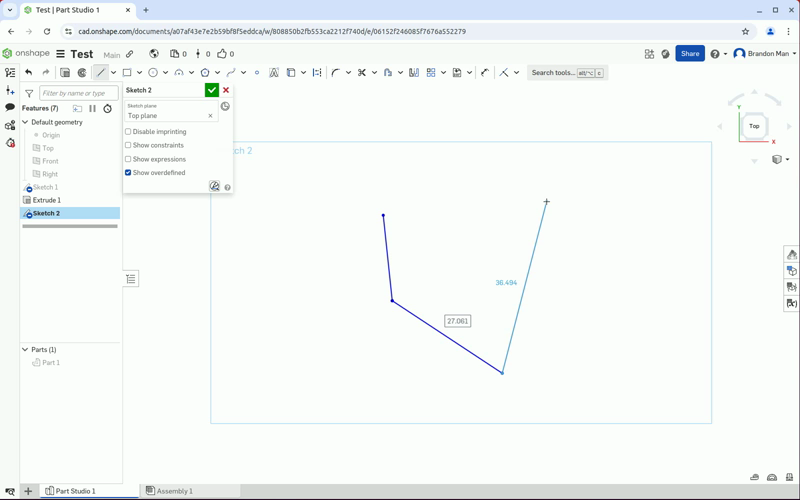
click(546, 201)
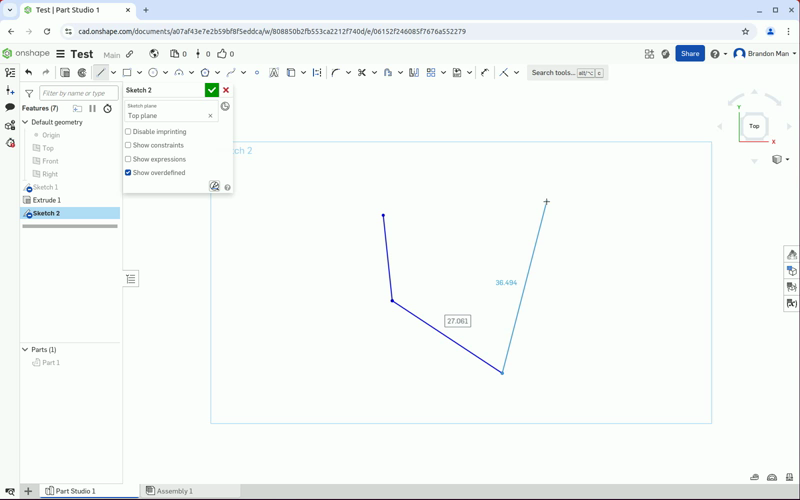
key_up(shift)
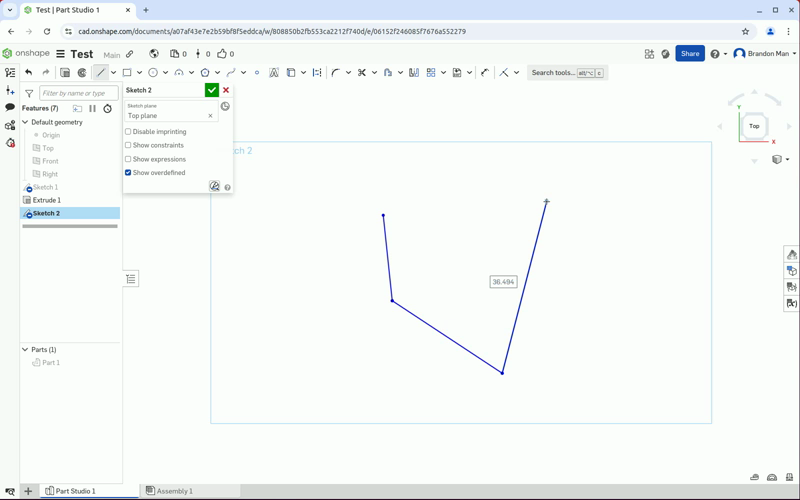
key_down(shift)
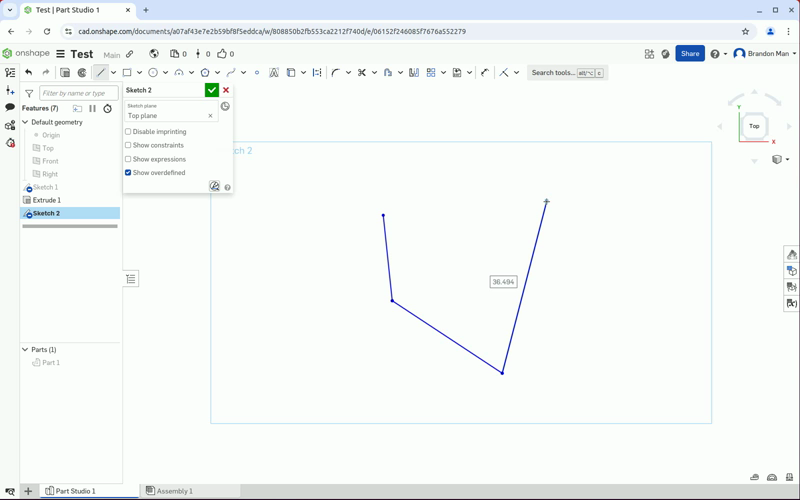
mouse_move(383, 215)
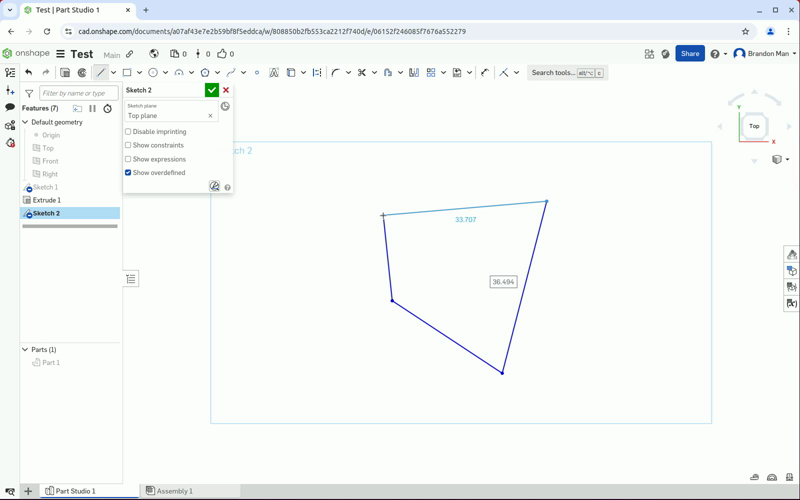
key_up(shift)
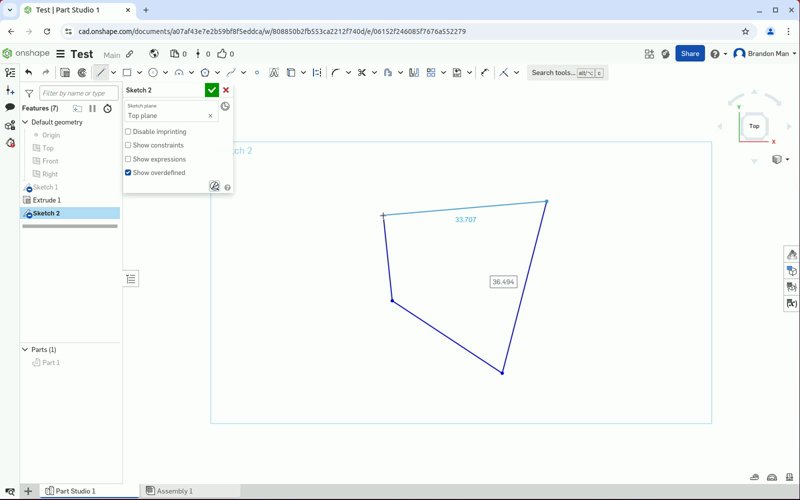
click(383, 215)
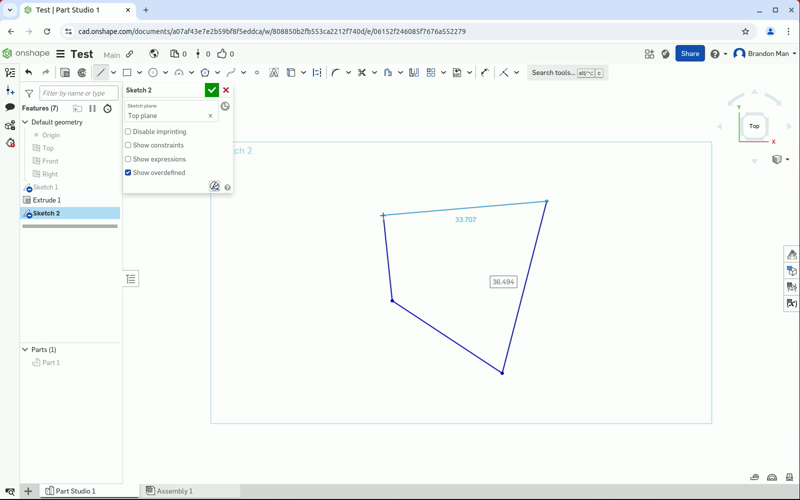
key(esc)
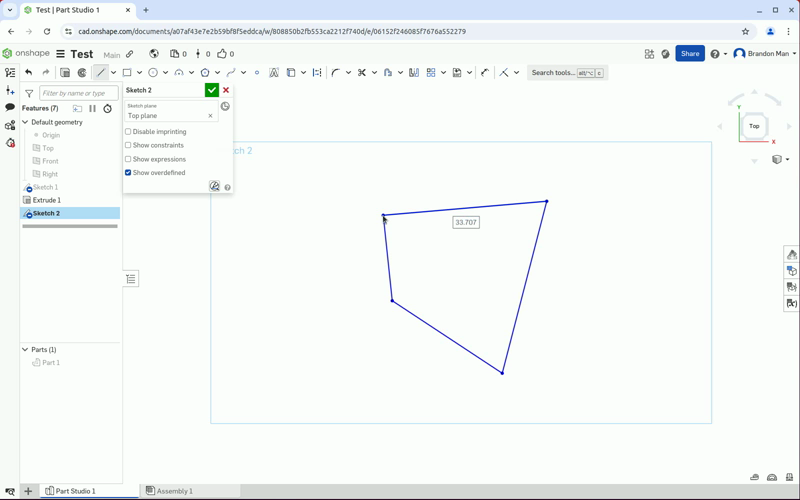
key(l)
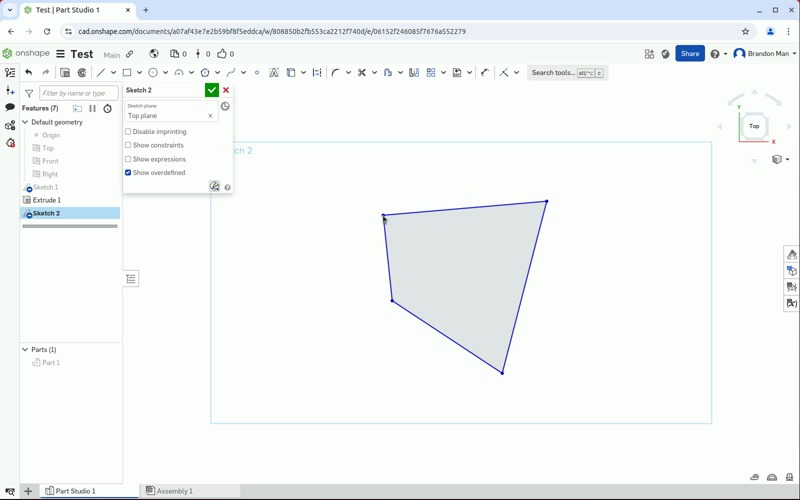
key_down(shift)
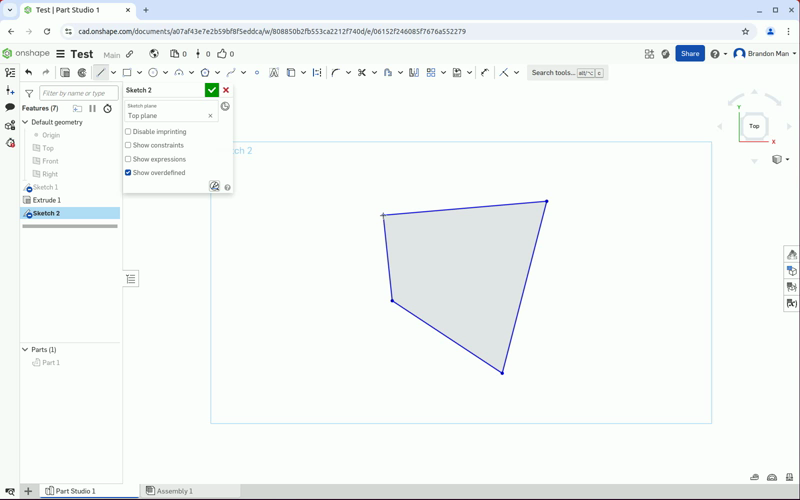
mouse_move(385, 216)
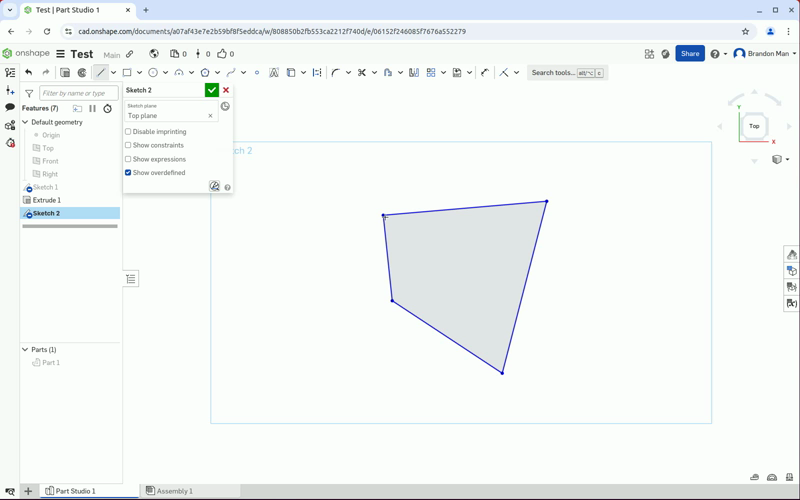
scroll(6)
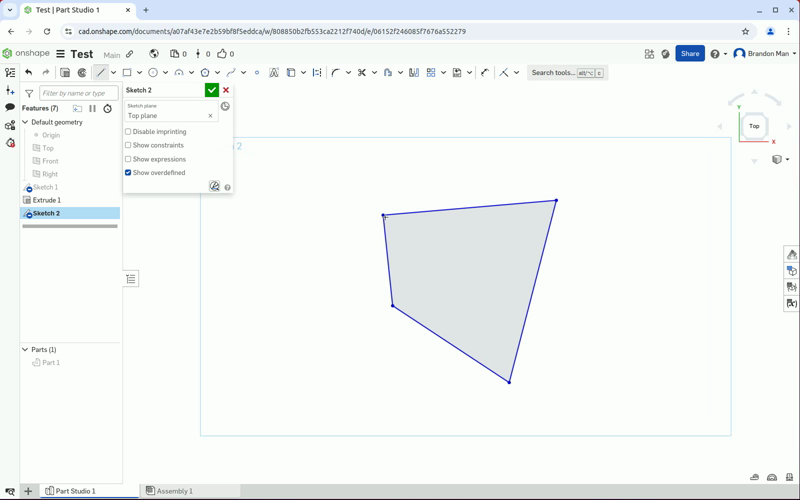
scroll(6)
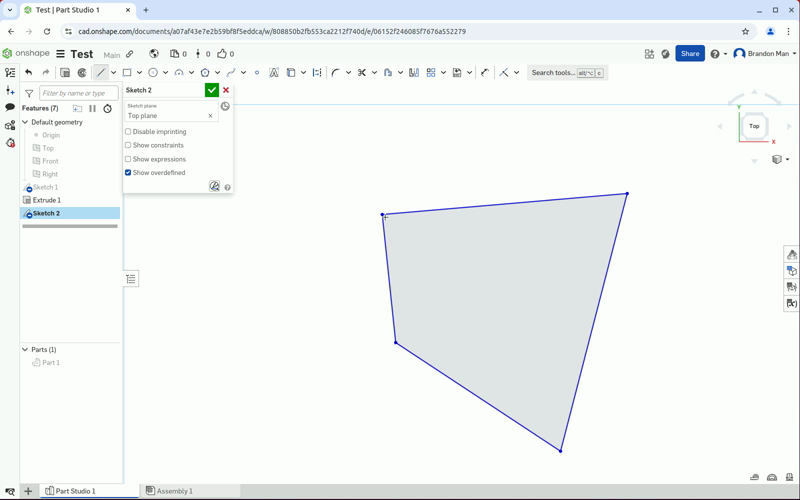
scroll(6)
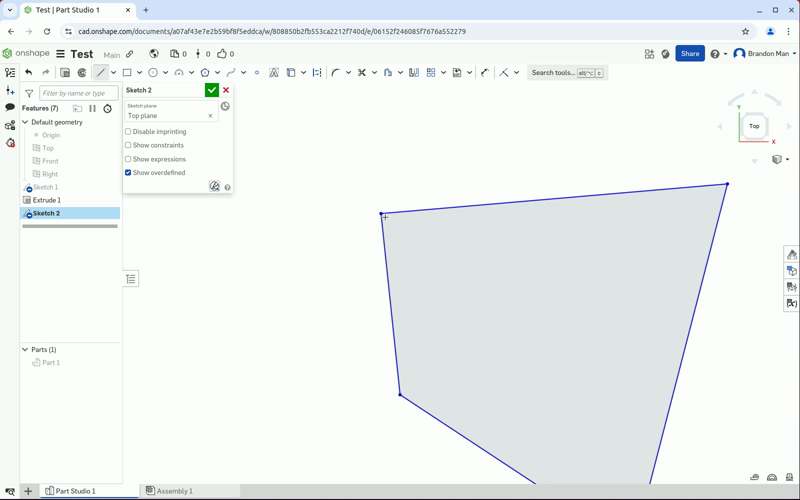
scroll(6)
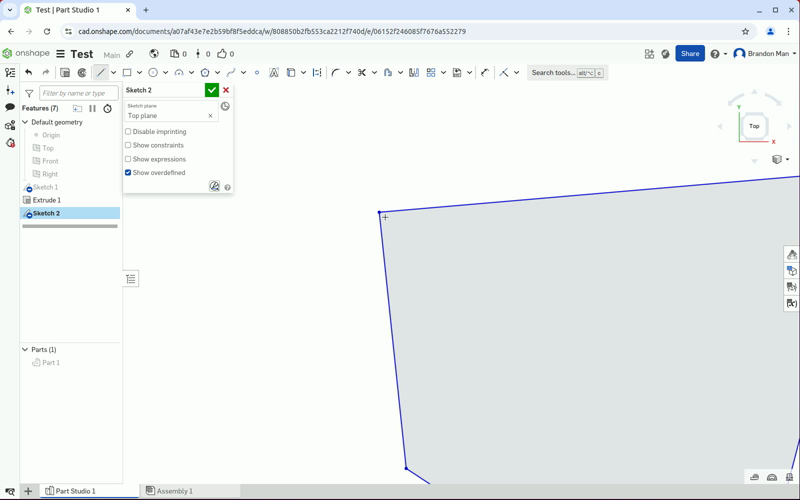
scroll(6)
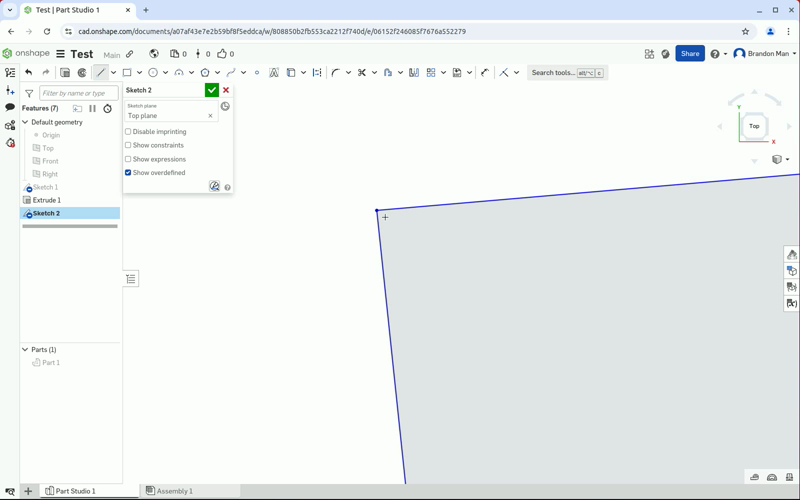
scroll(6)
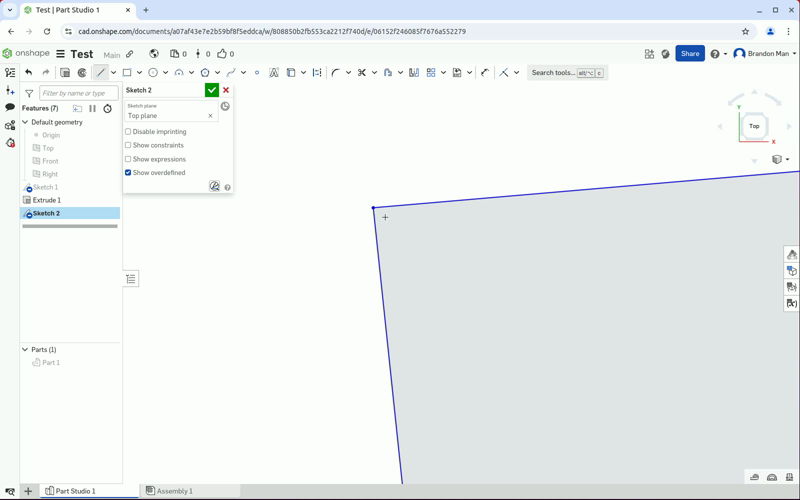
scroll(6)
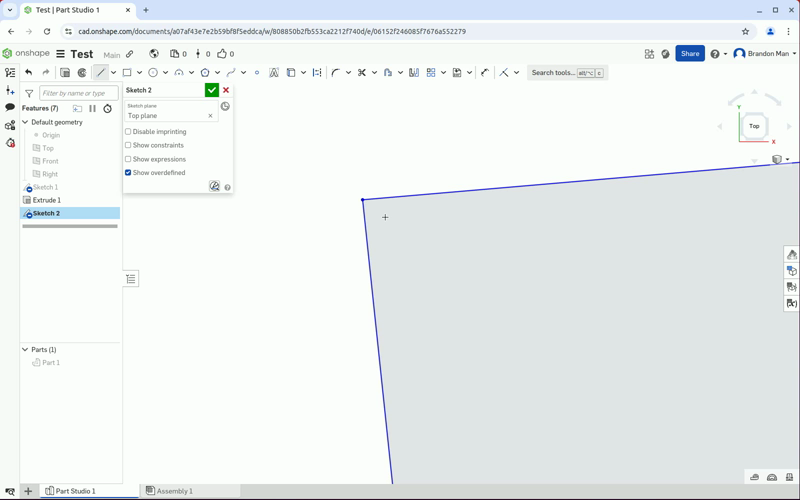
click(385, 216)
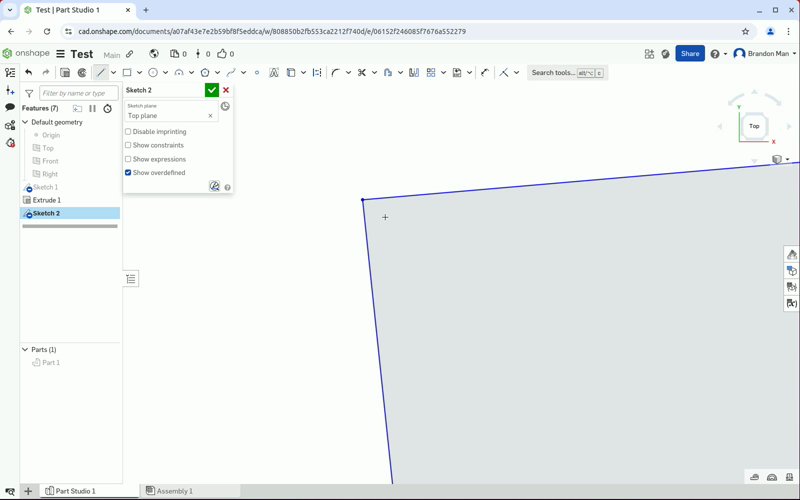
scroll(-6)
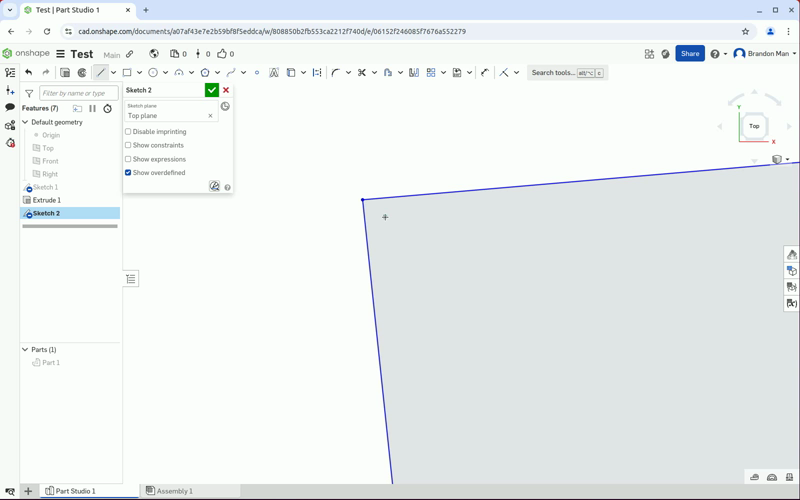
scroll(-6)
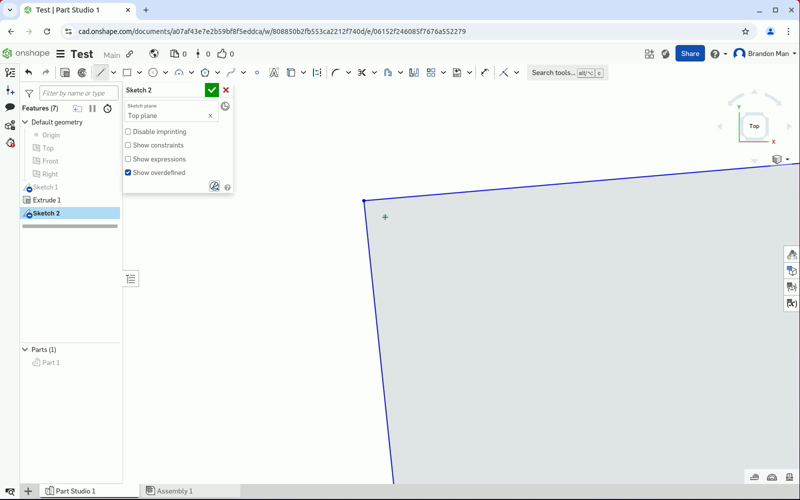
scroll(-6)
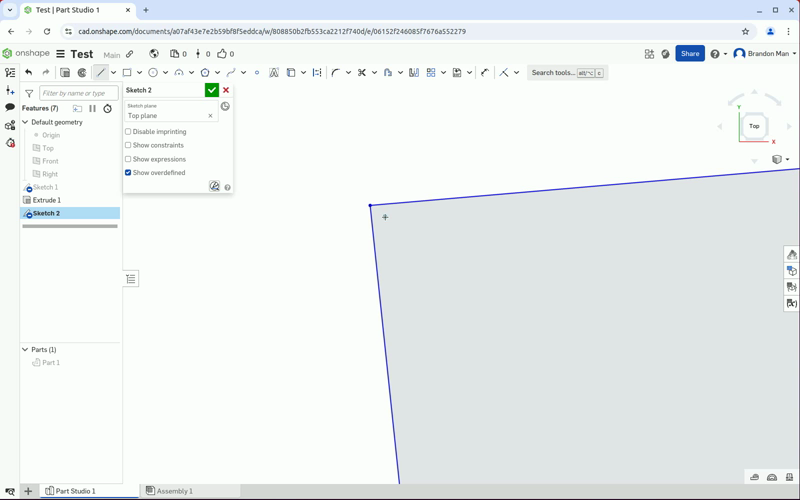
scroll(-6)
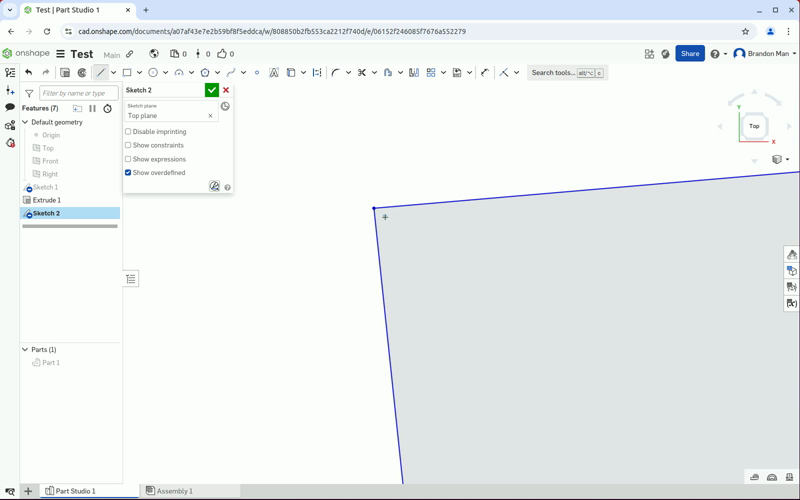
scroll(-6)
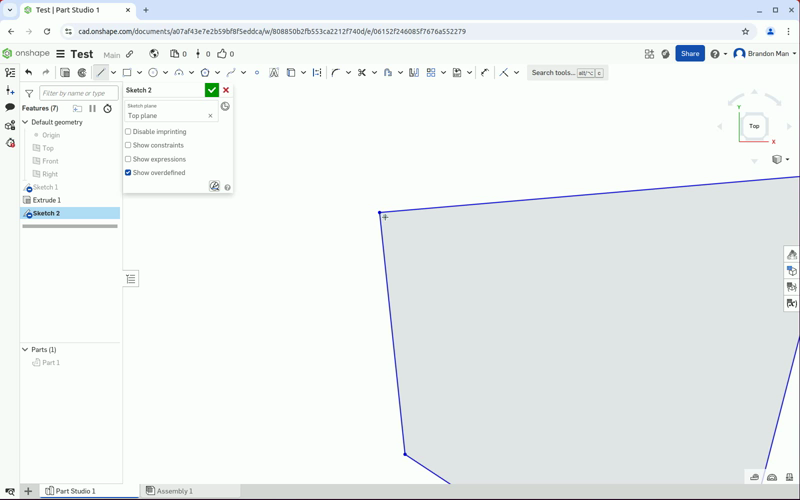
scroll(-6)
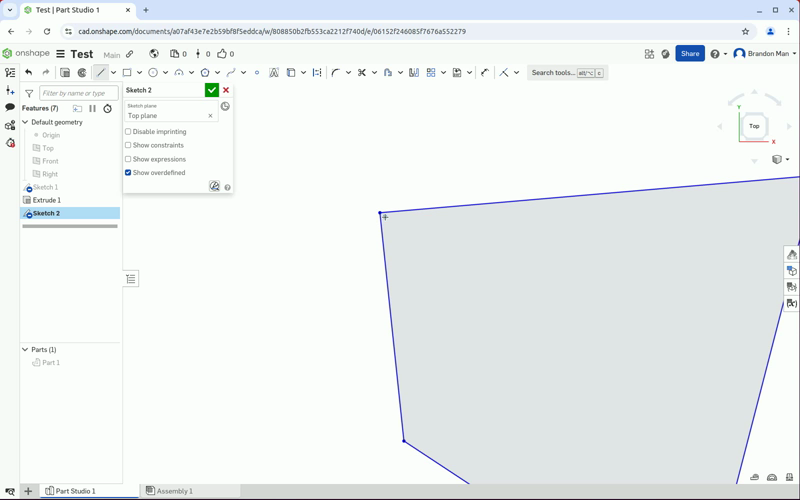
scroll(-6)
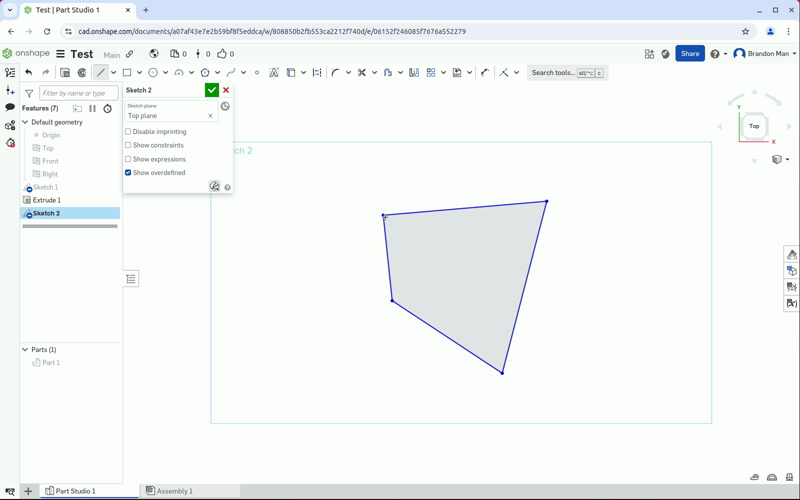
key_up(shift)
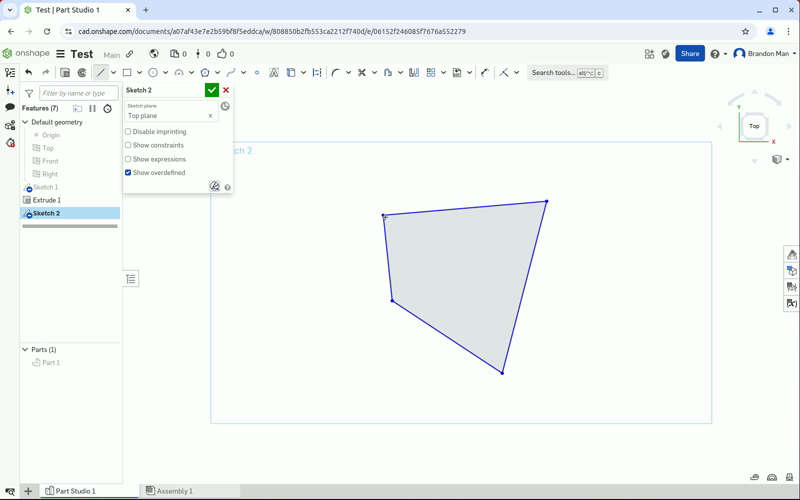
key_down(shift)
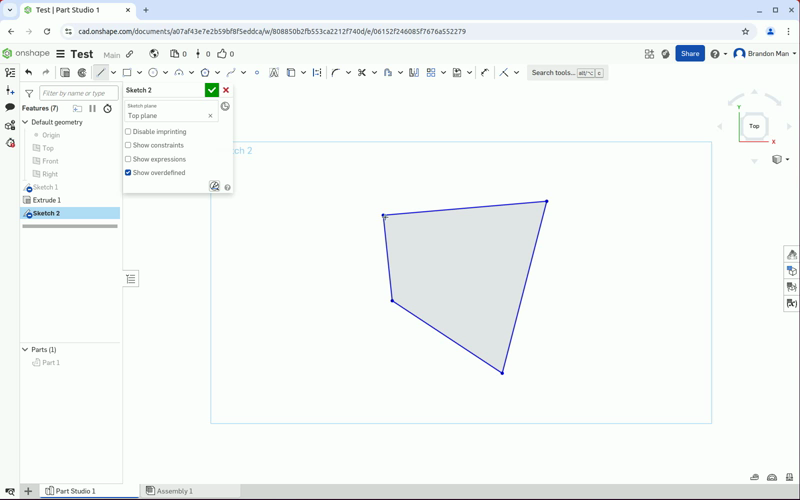
mouse_move(392, 300)
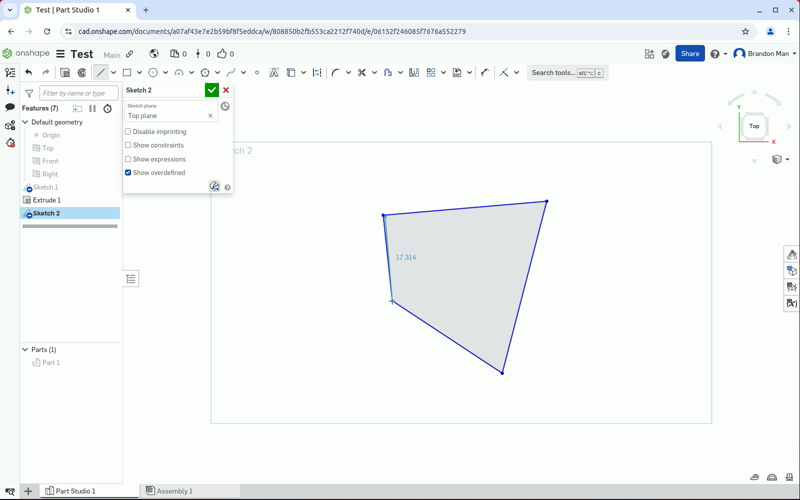
click(392, 300)
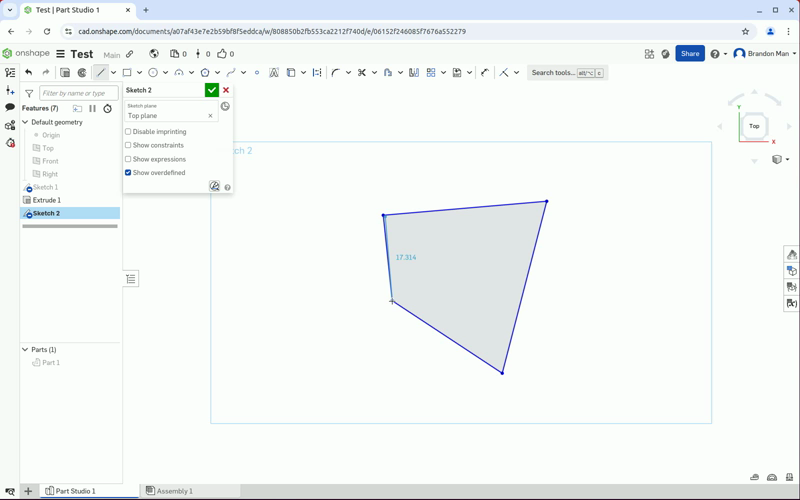
key_up(shift)
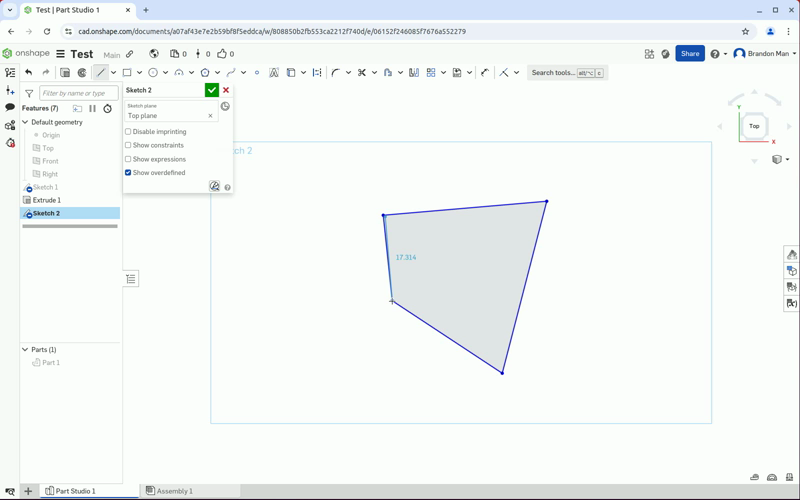
key_down(shift)
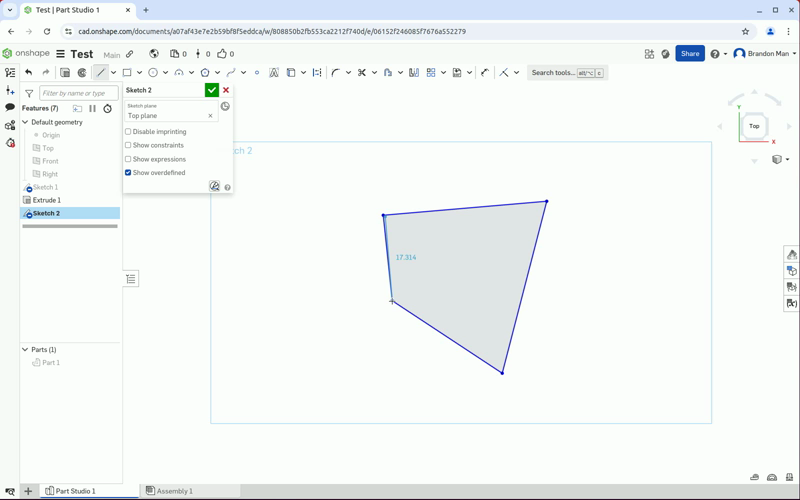
mouse_move(502, 371)
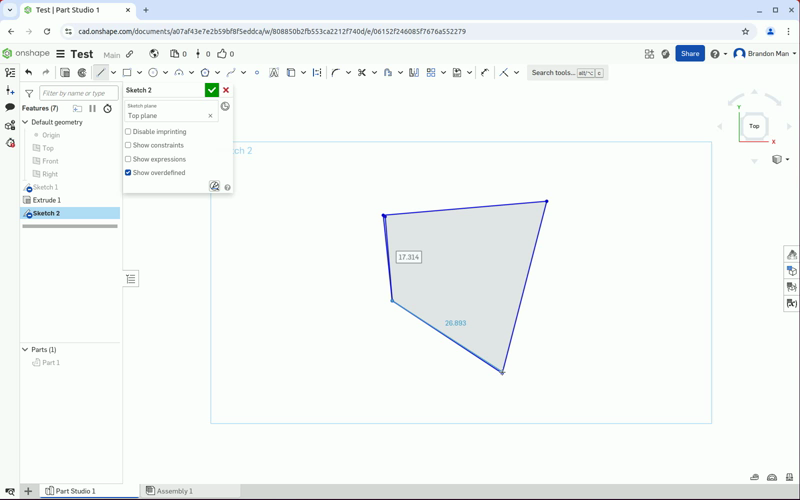
scroll(6)
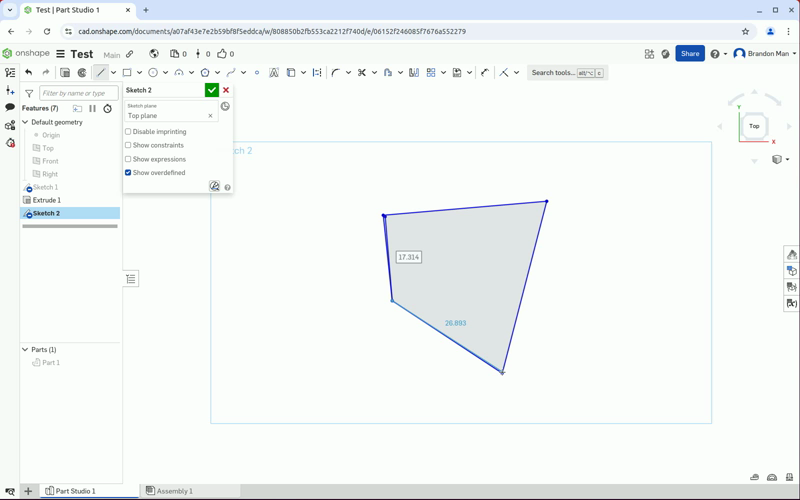
scroll(6)
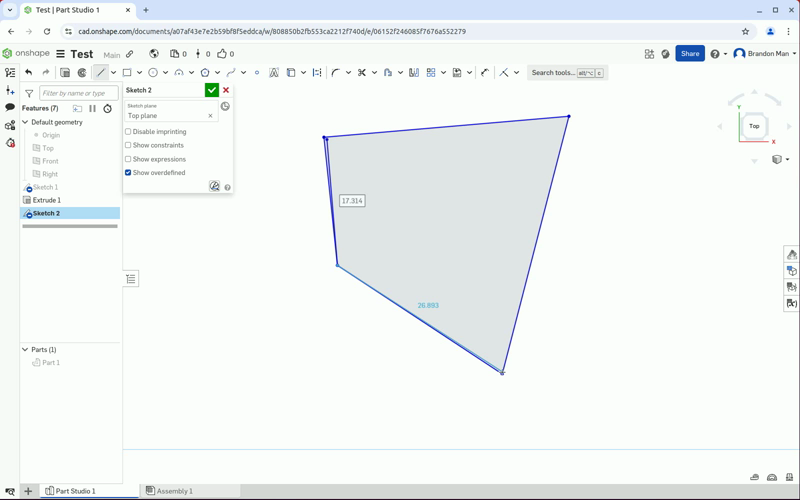
scroll(6)
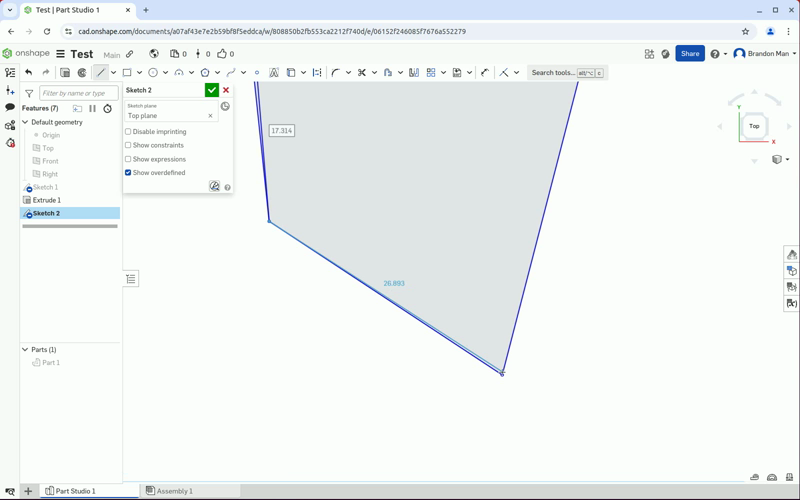
scroll(6)
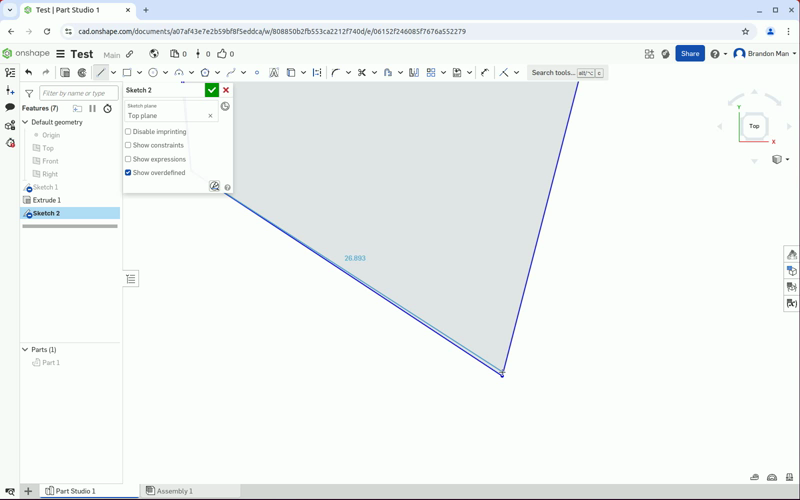
scroll(6)
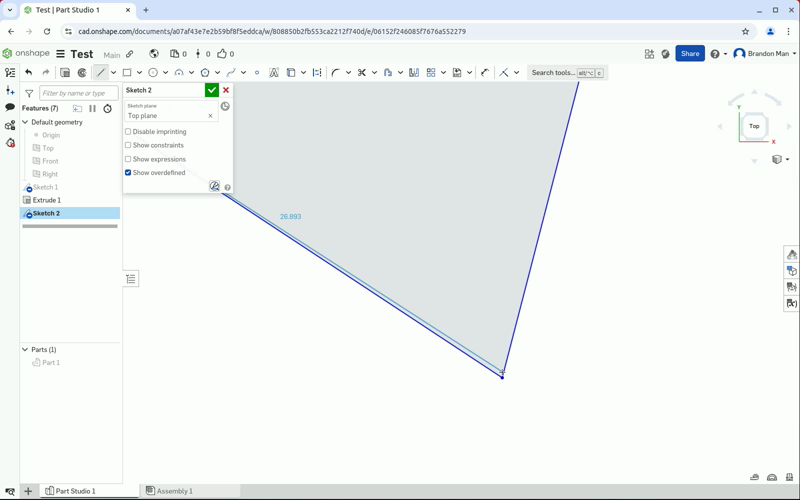
scroll(6)
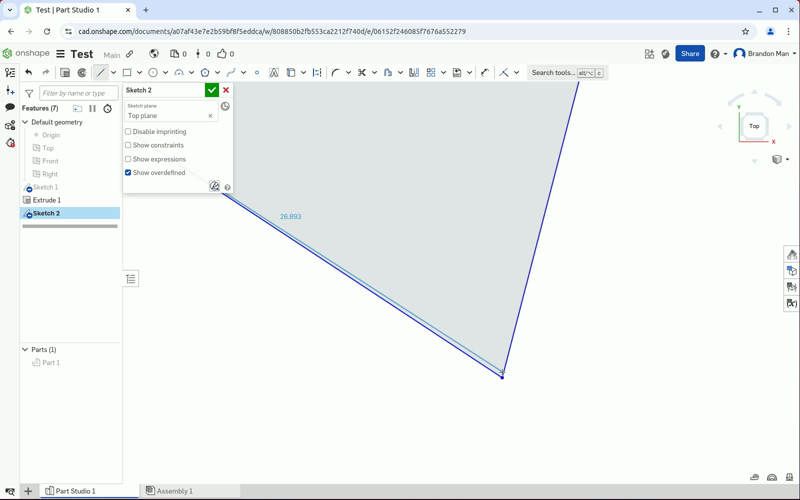
scroll(6)
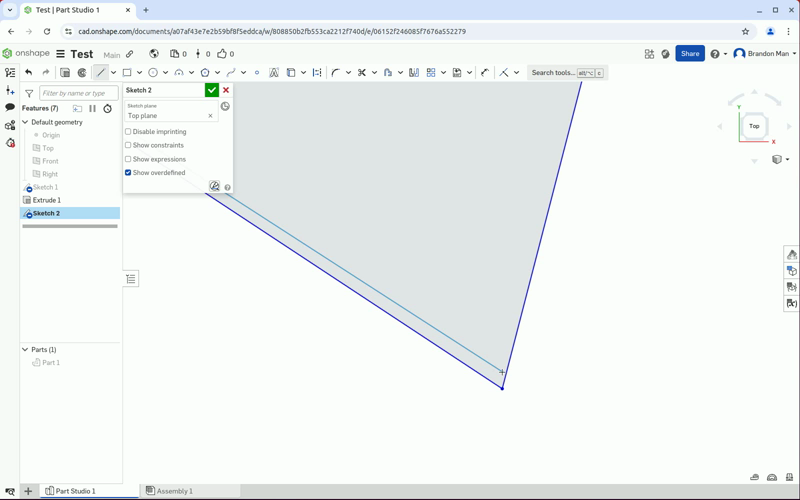
click(502, 371)
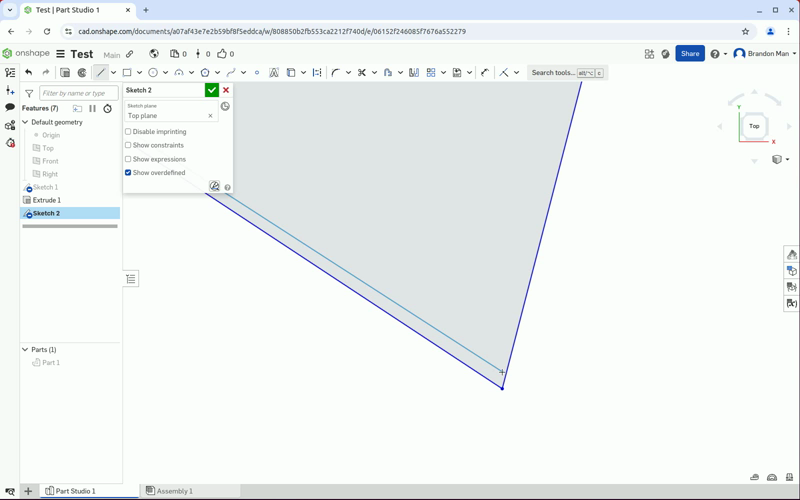
scroll(-6)
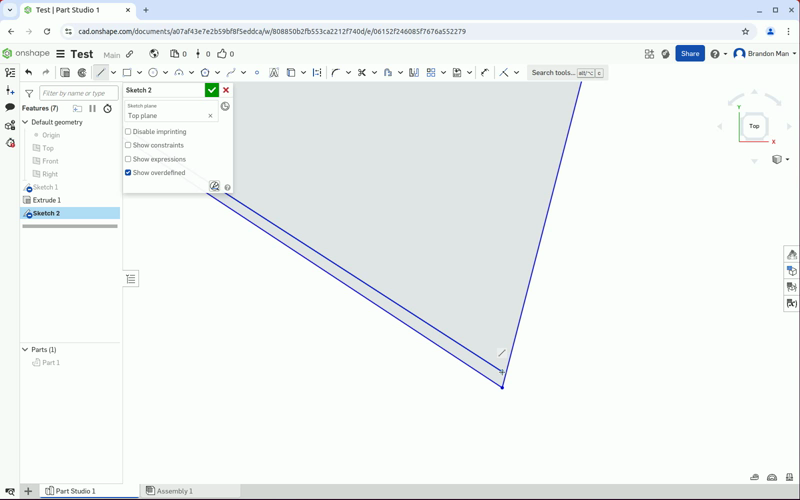
scroll(-6)
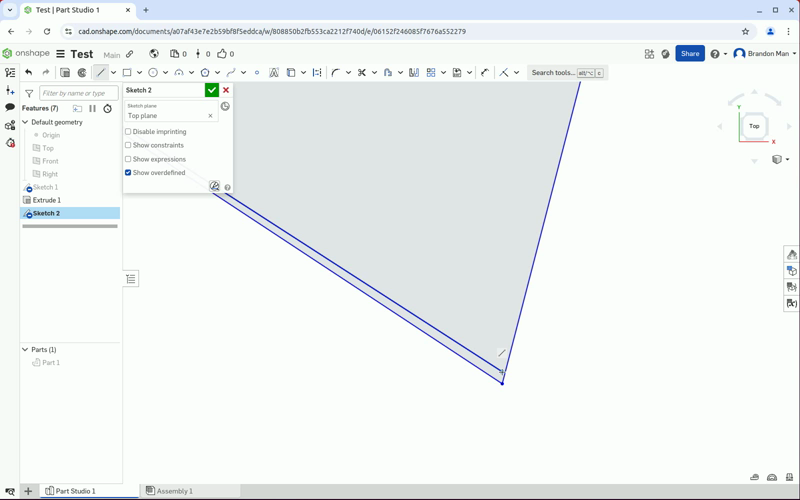
scroll(-6)
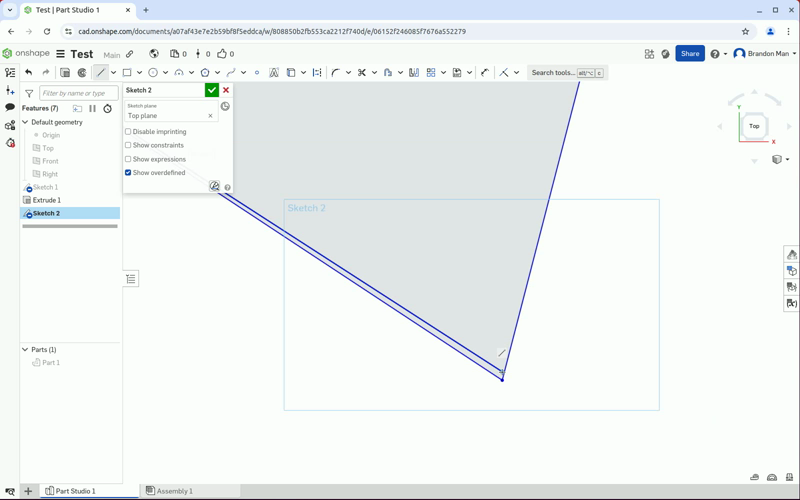
scroll(-6)
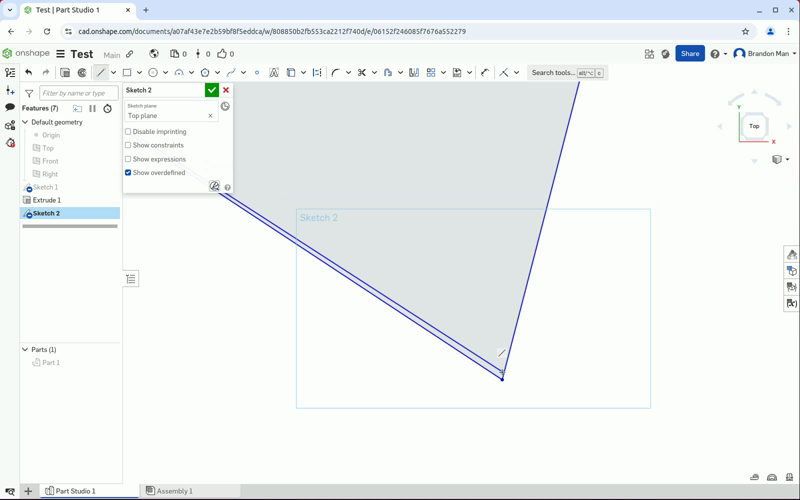
scroll(-6)
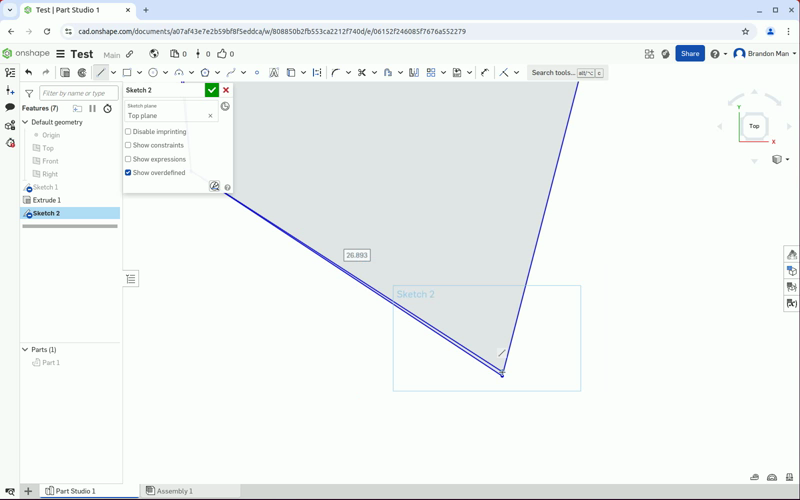
scroll(-6)
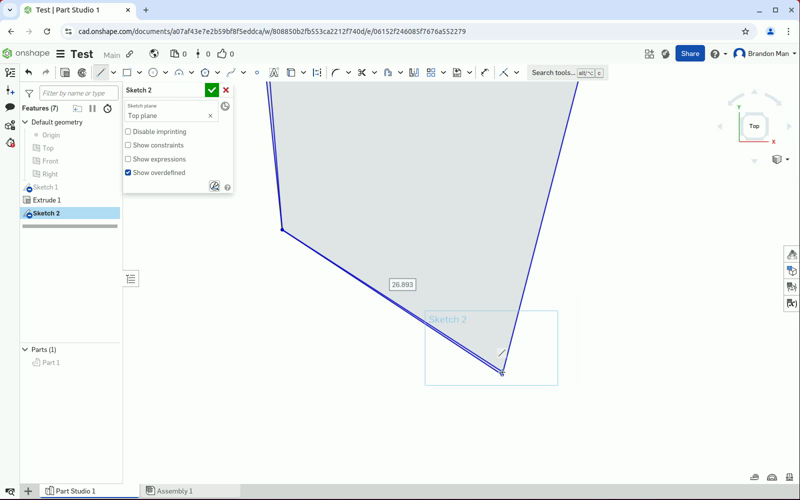
scroll(-6)
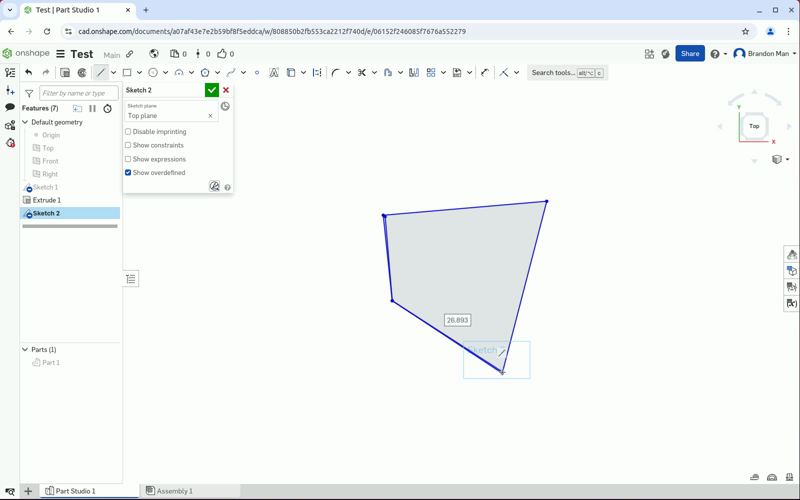
key_up(shift)
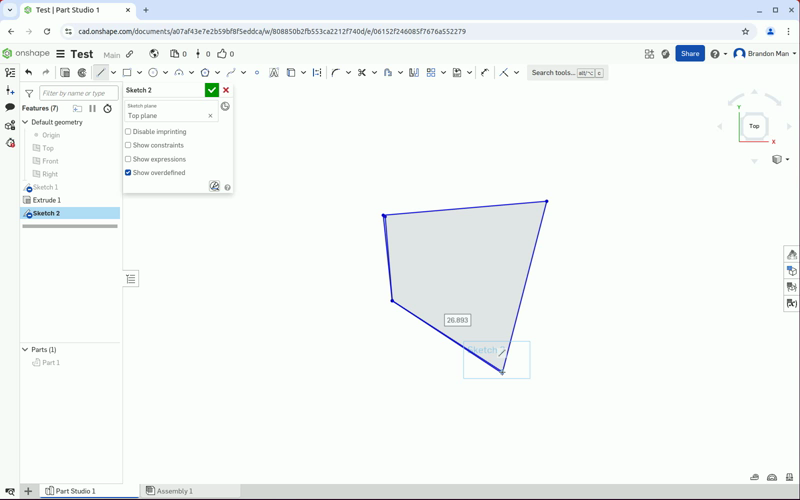
key_down(shift)
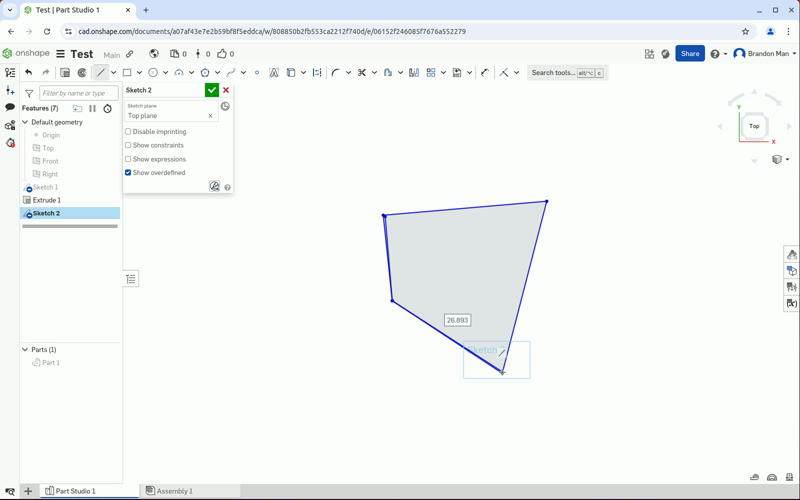
mouse_move(545, 202)
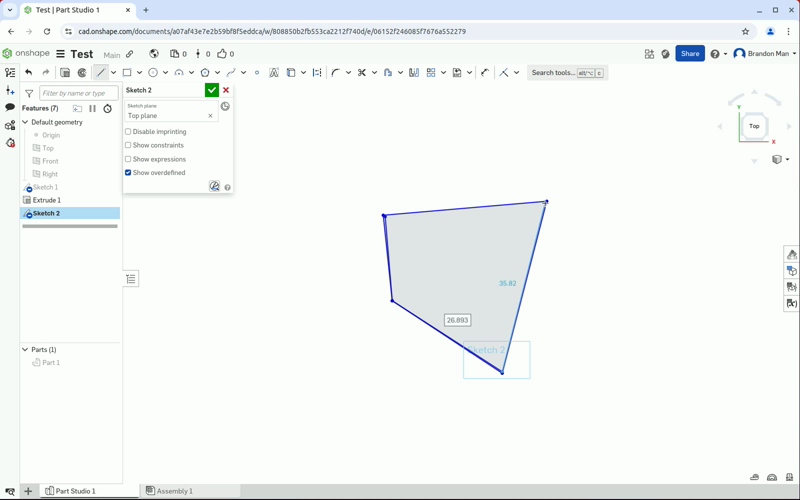
scroll(6)
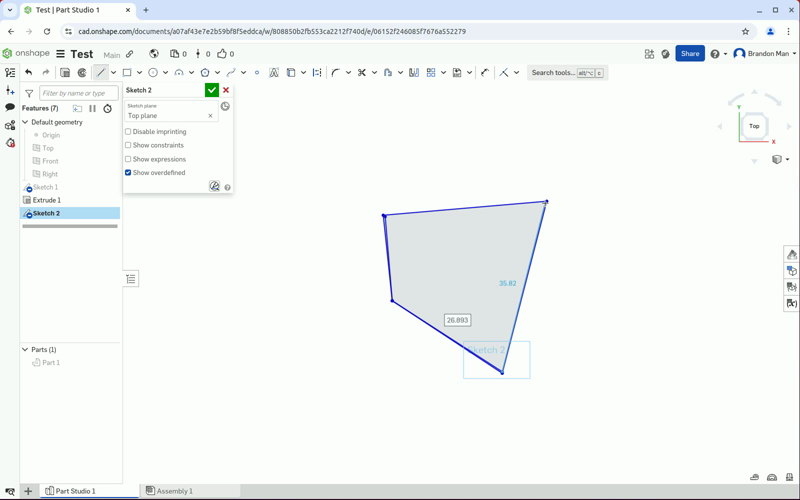
scroll(6)
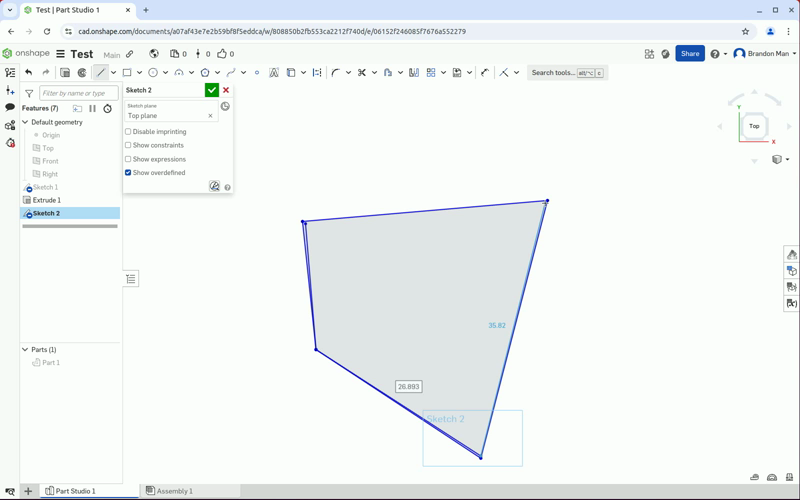
scroll(6)
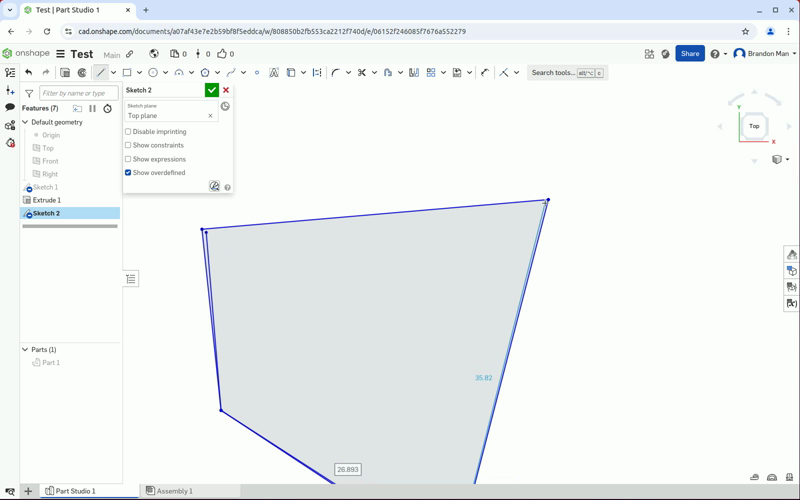
scroll(6)
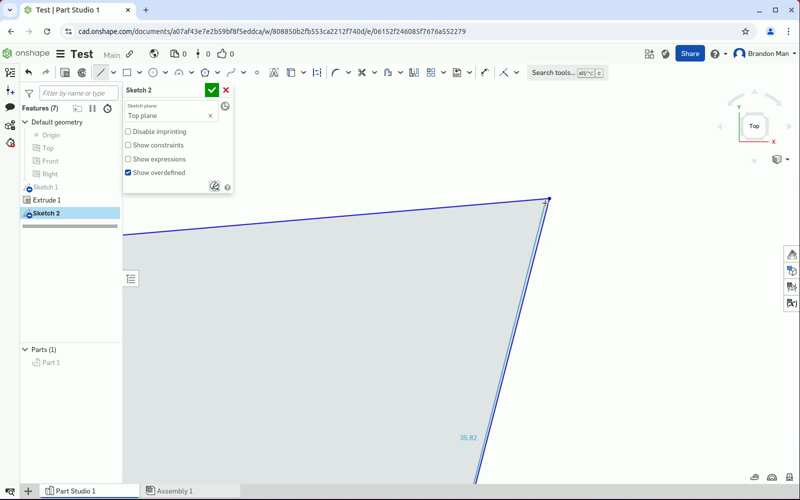
scroll(6)
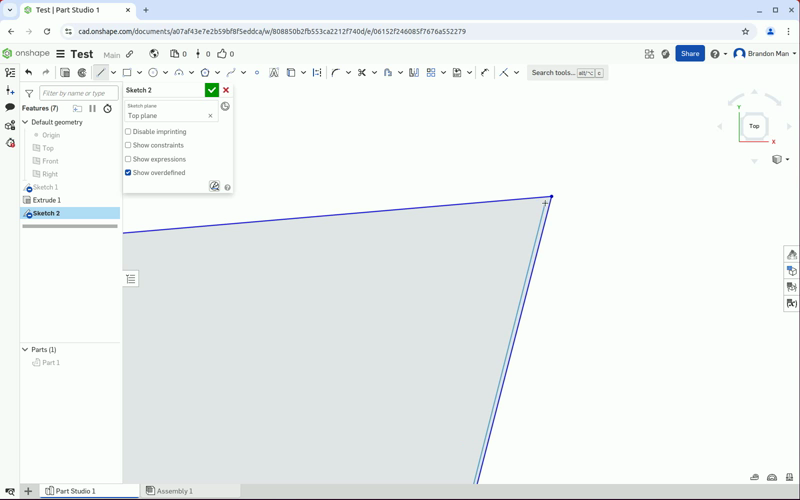
scroll(6)
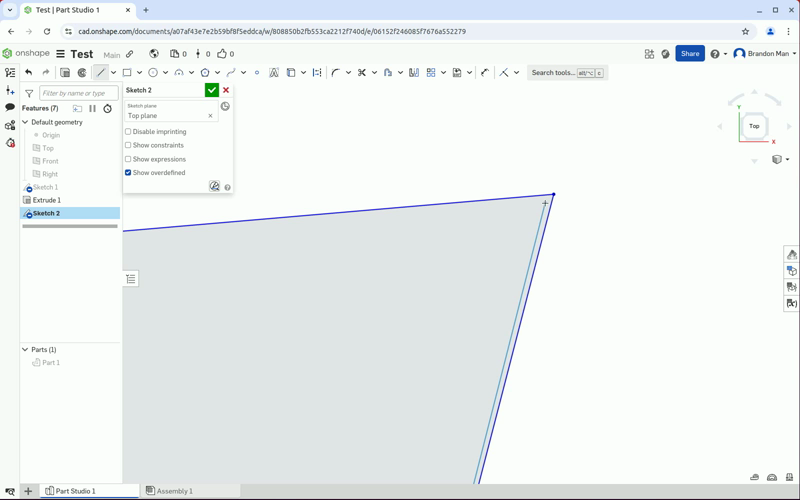
scroll(6)
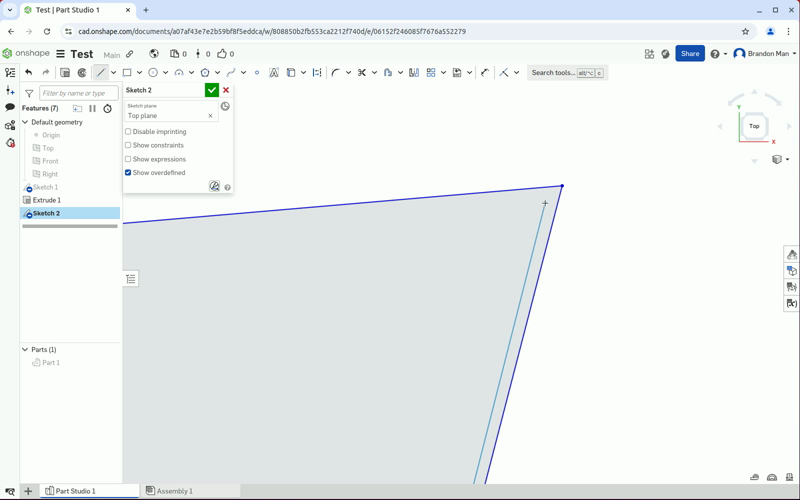
click(545, 202)
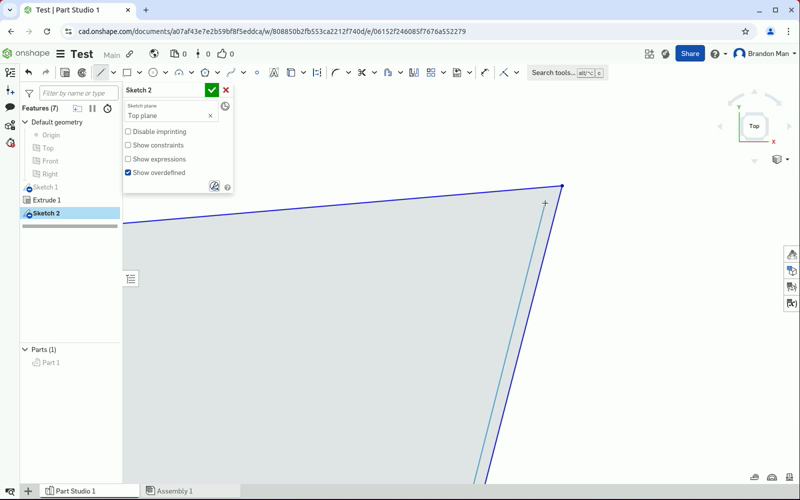
scroll(-6)
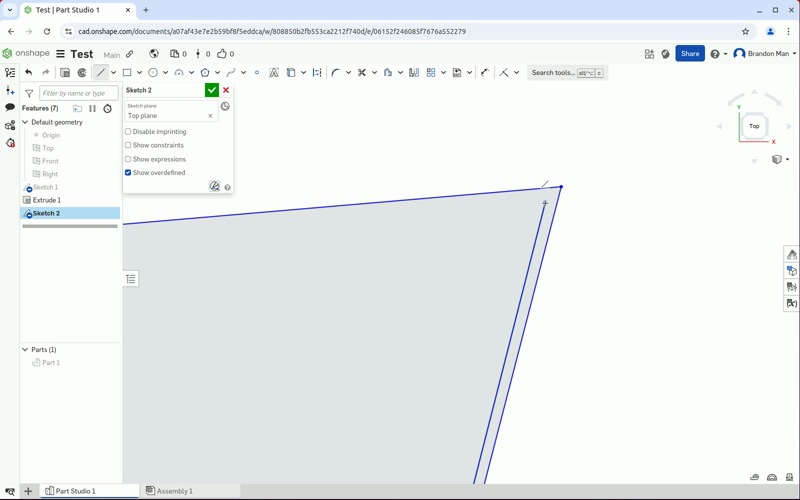
scroll(-6)
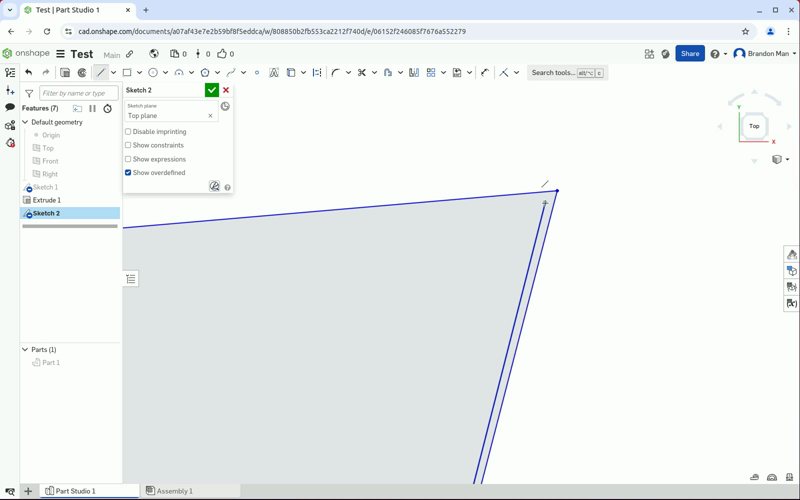
scroll(-6)
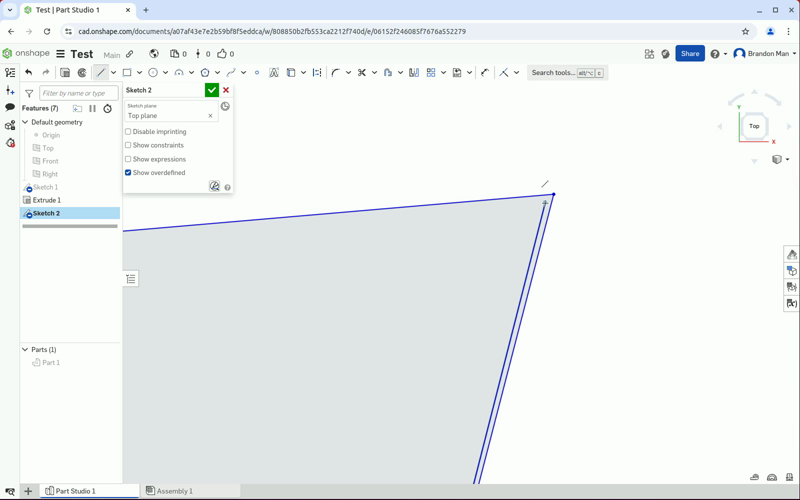
scroll(-6)
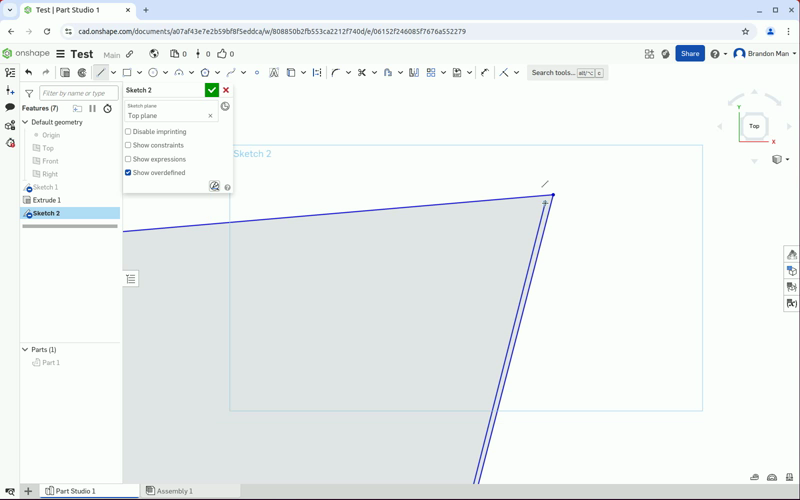
scroll(-6)
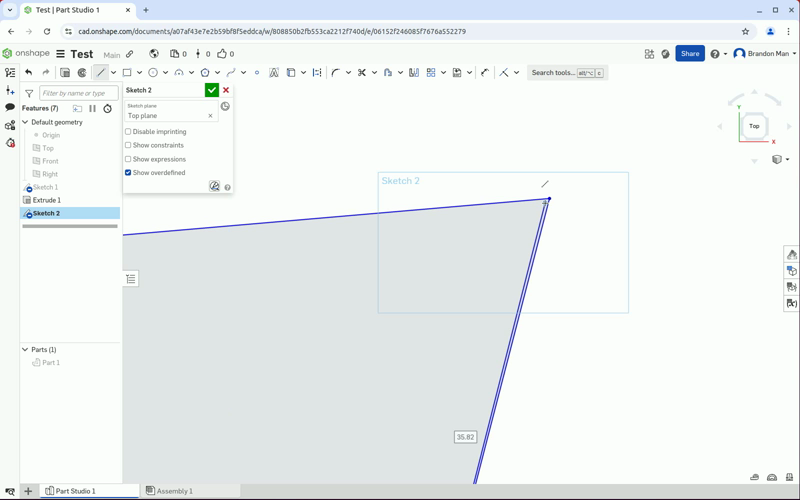
scroll(-6)
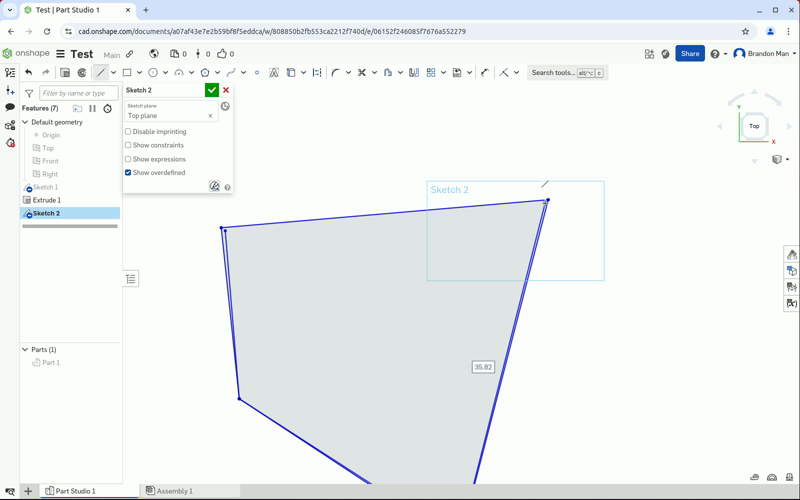
scroll(-6)
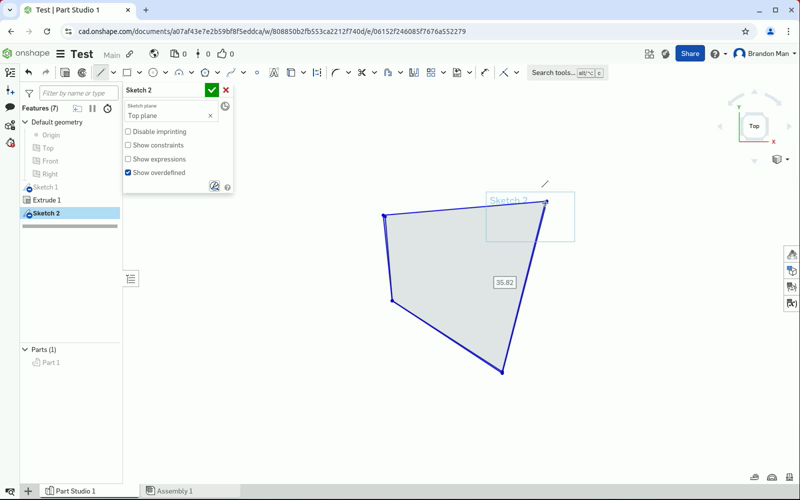
key_up(shift)
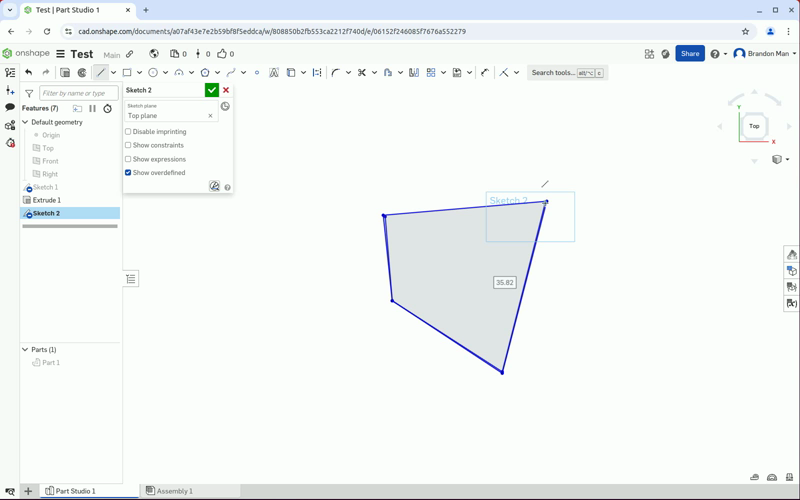
key_down(shift)
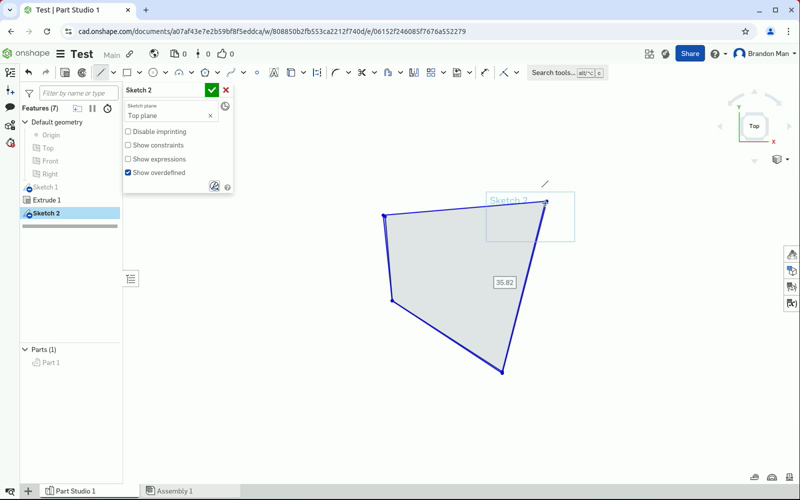
mouse_move(385, 216)
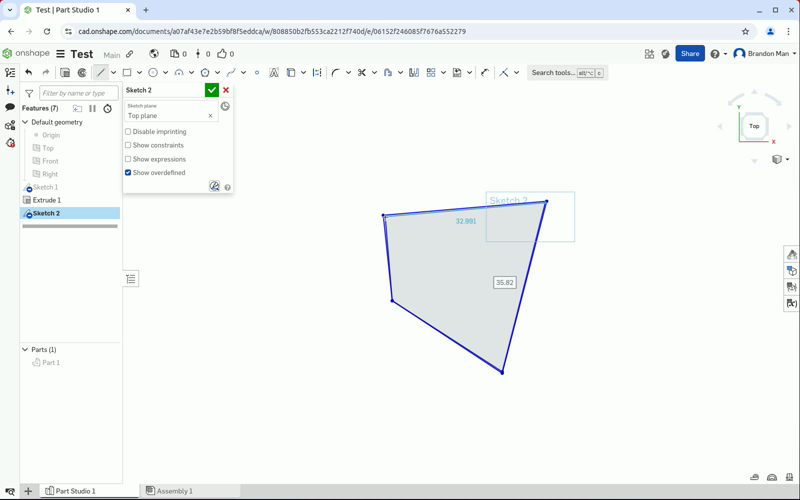
scroll(6)
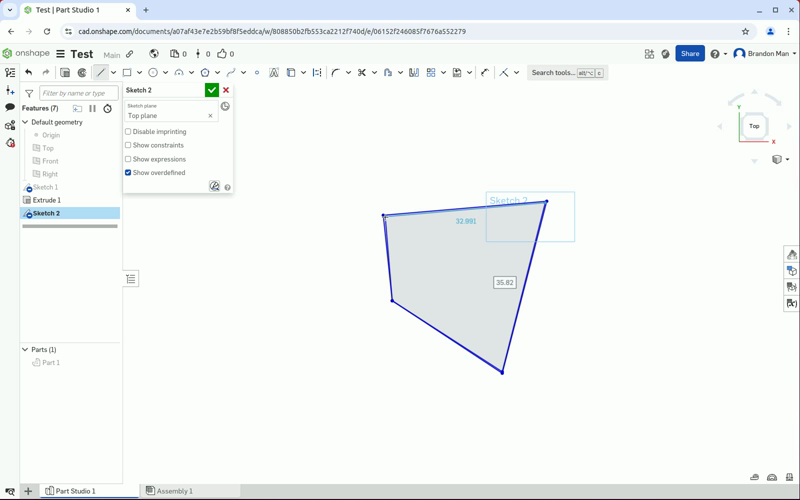
scroll(6)
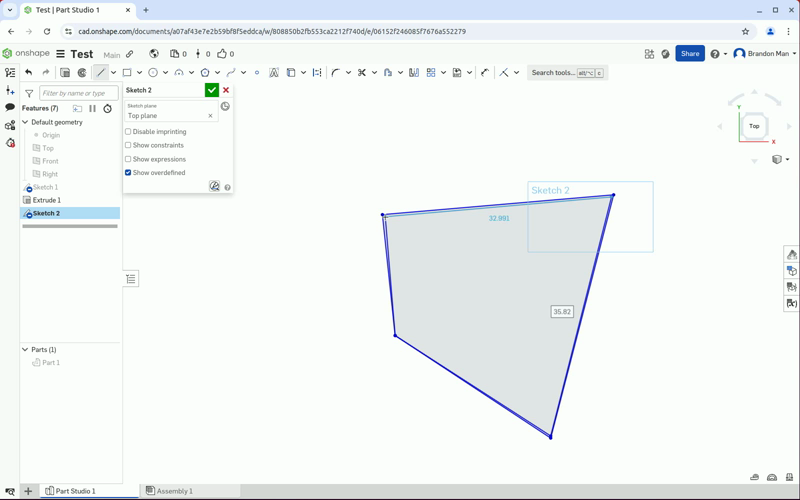
scroll(6)
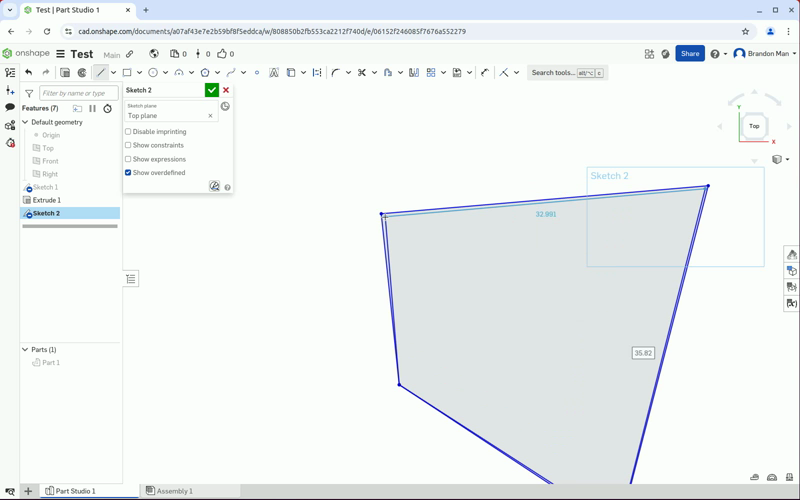
scroll(6)
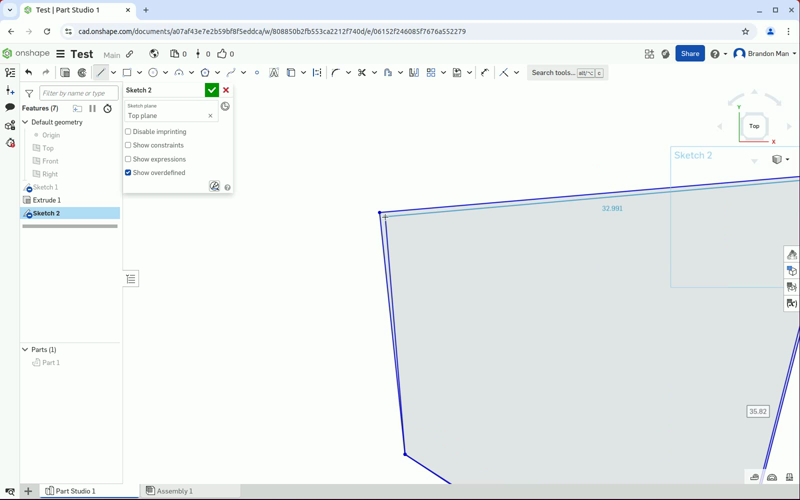
scroll(6)
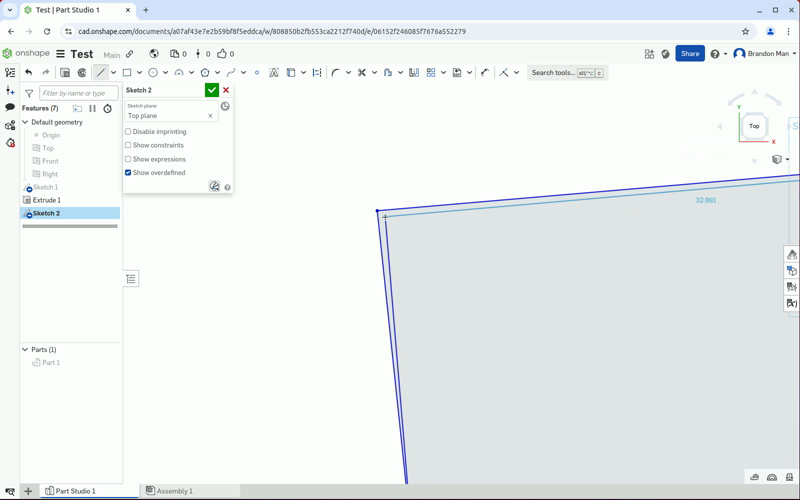
scroll(6)
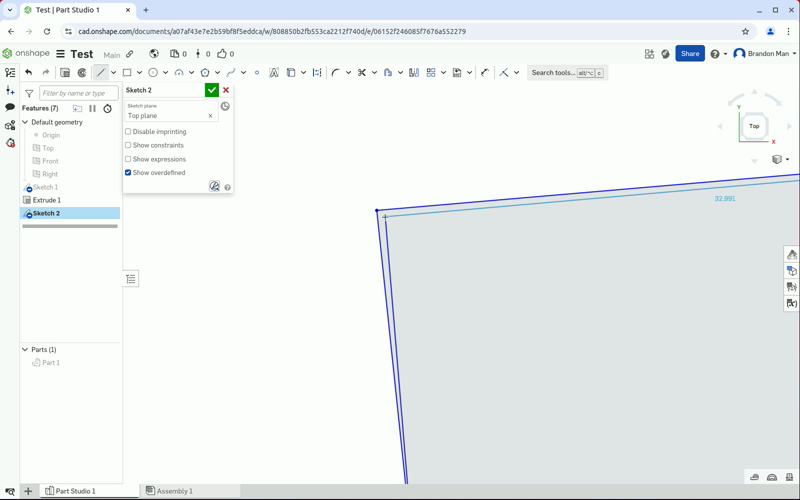
scroll(6)
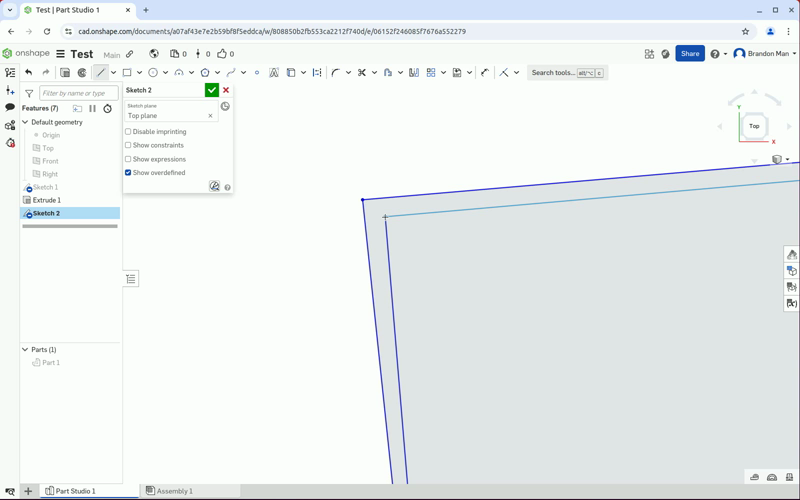
key_up(shift)
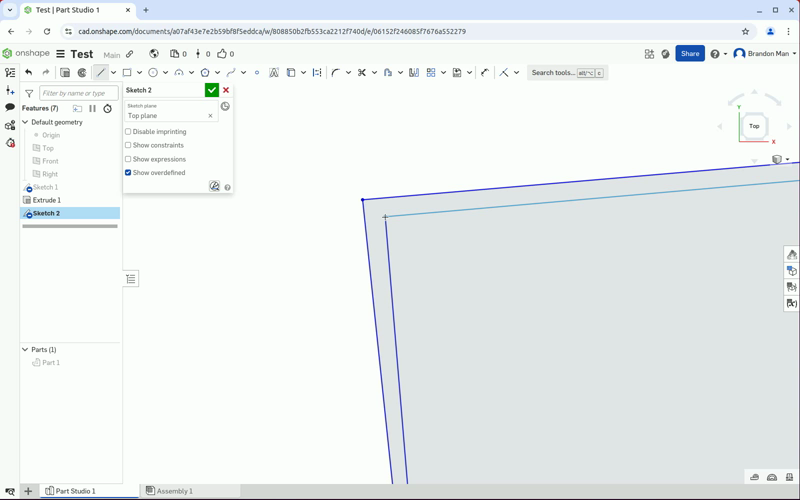
click(385, 216)
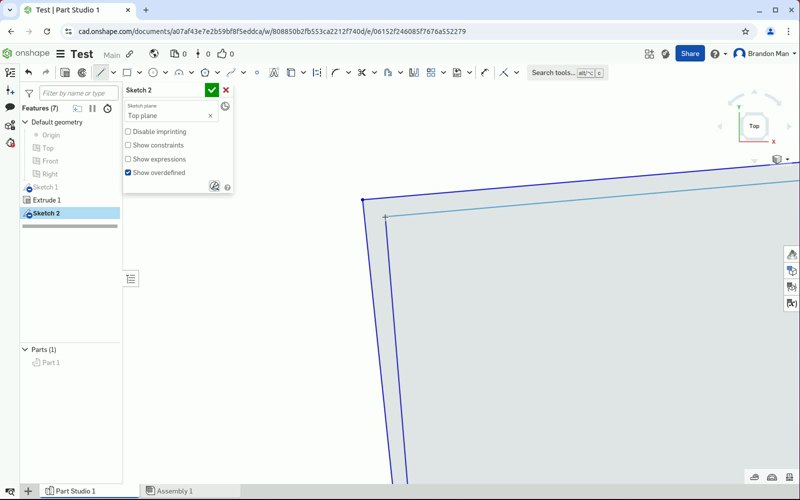
scroll(-6)
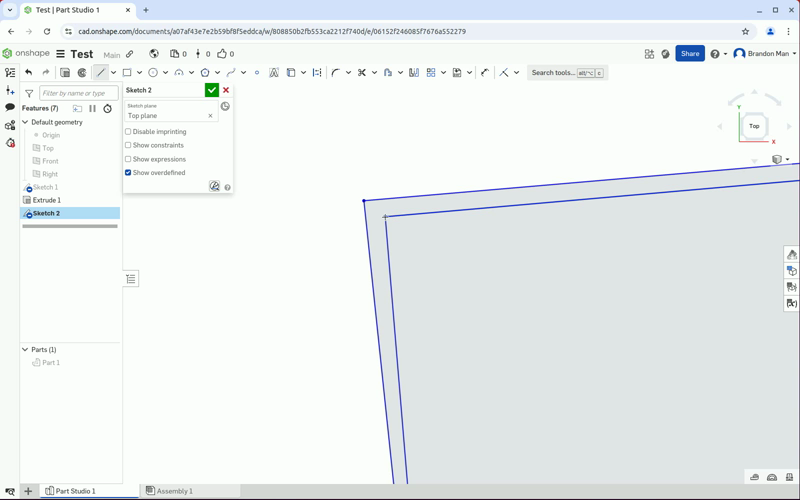
scroll(-6)
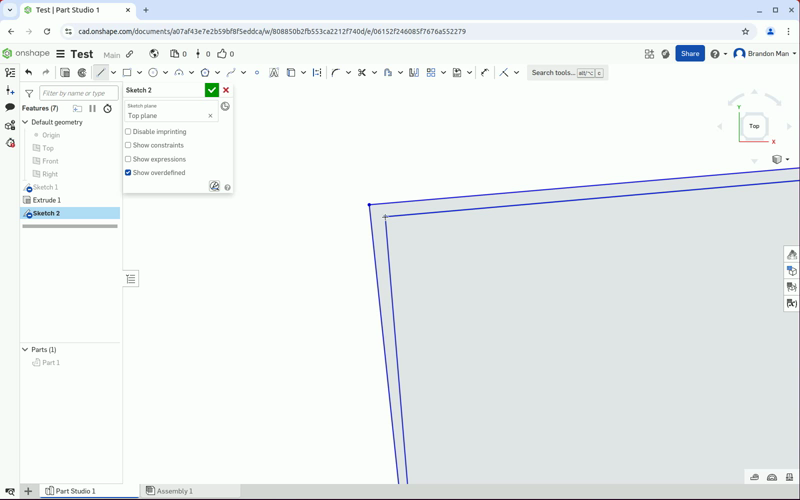
scroll(-6)
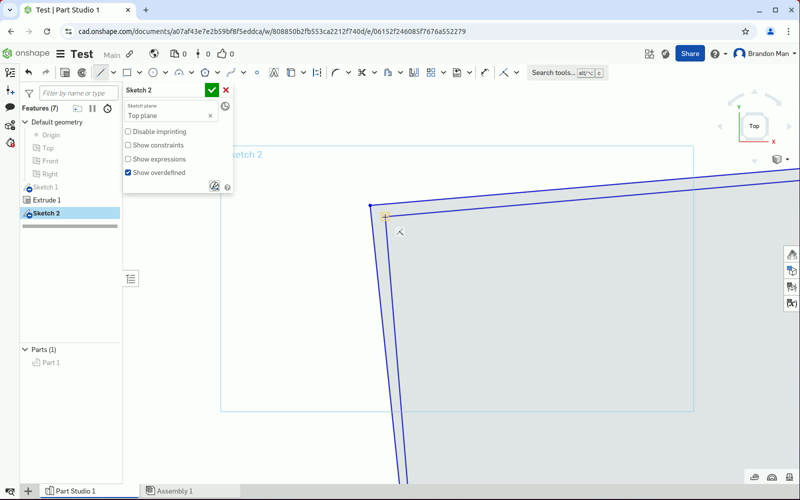
scroll(-6)
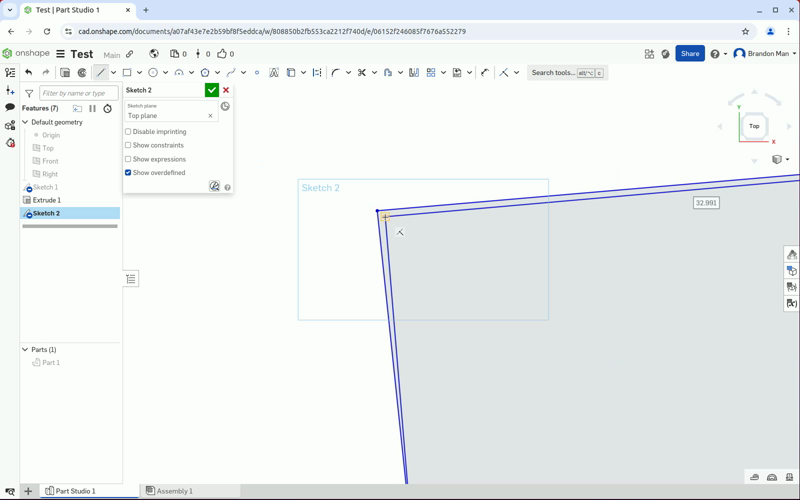
scroll(-6)
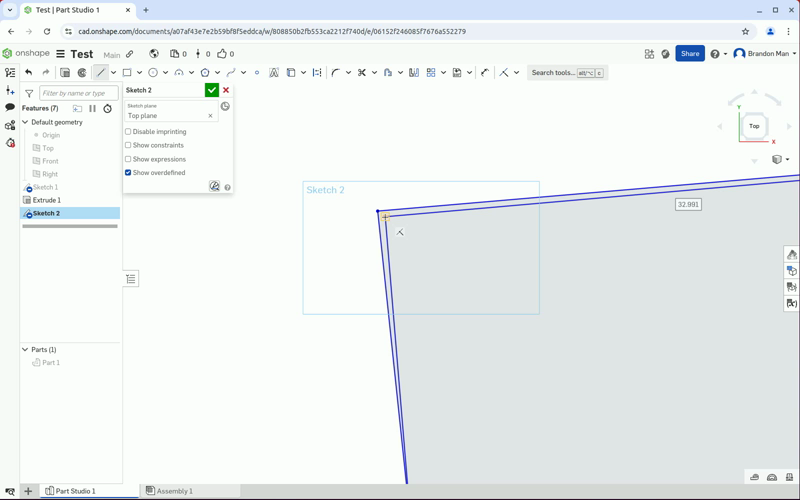
scroll(-6)
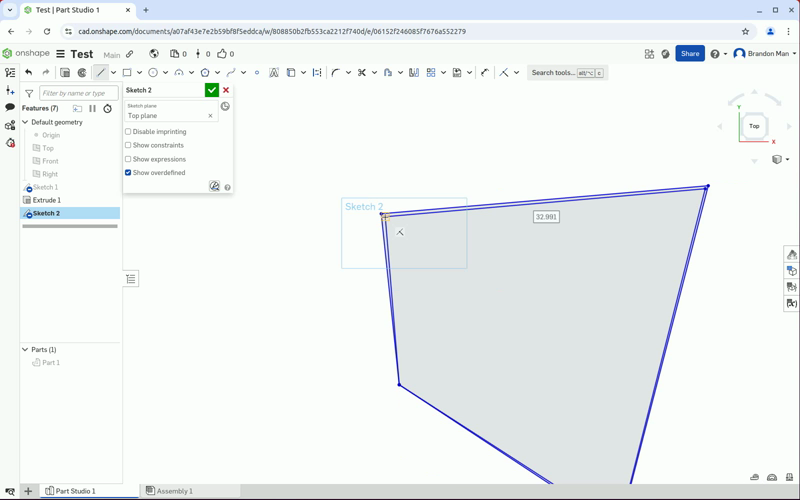
scroll(-6)
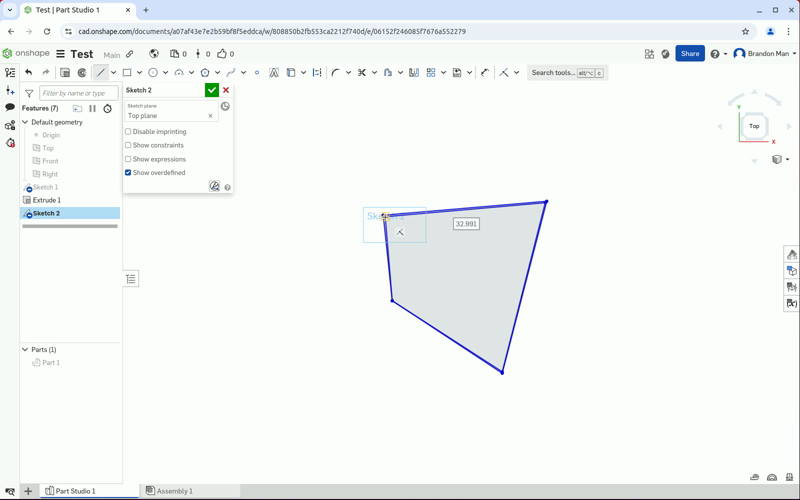
key(esc)
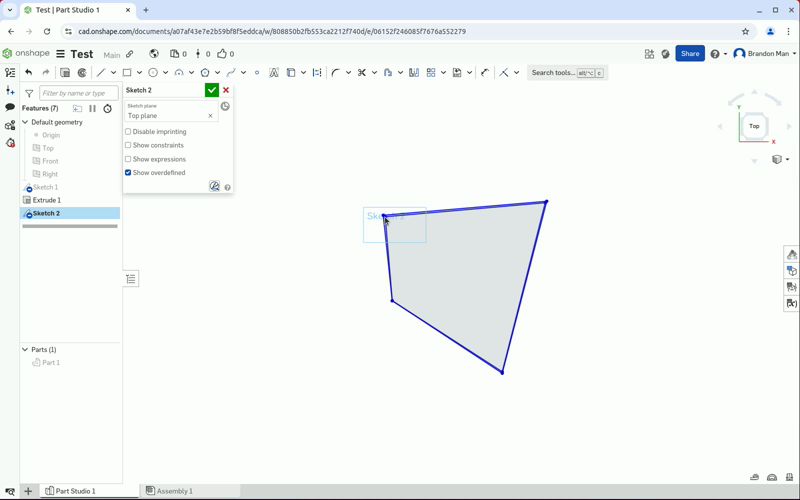
mouse_move(475, 208)
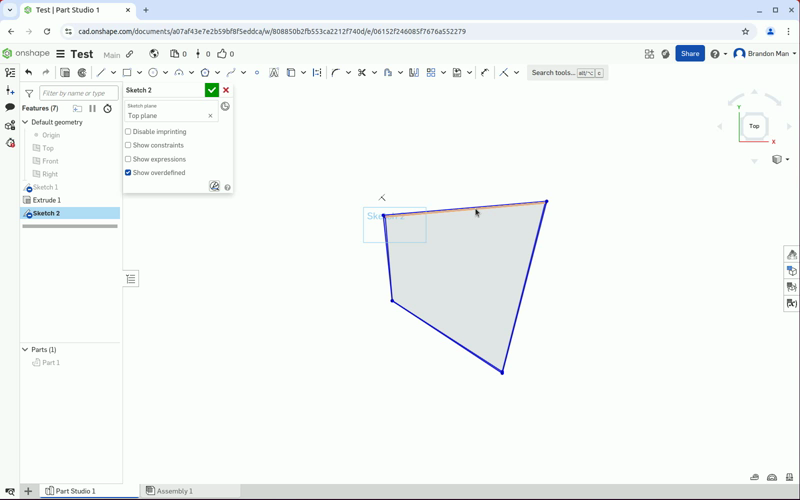
scroll(6)
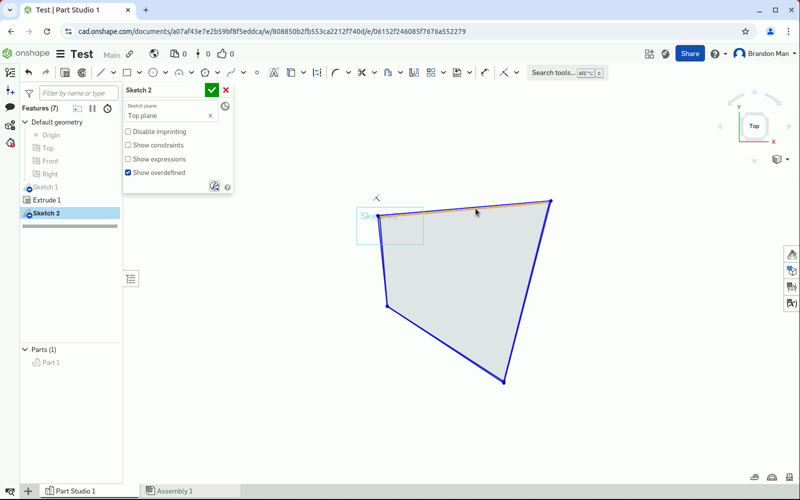
scroll(6)
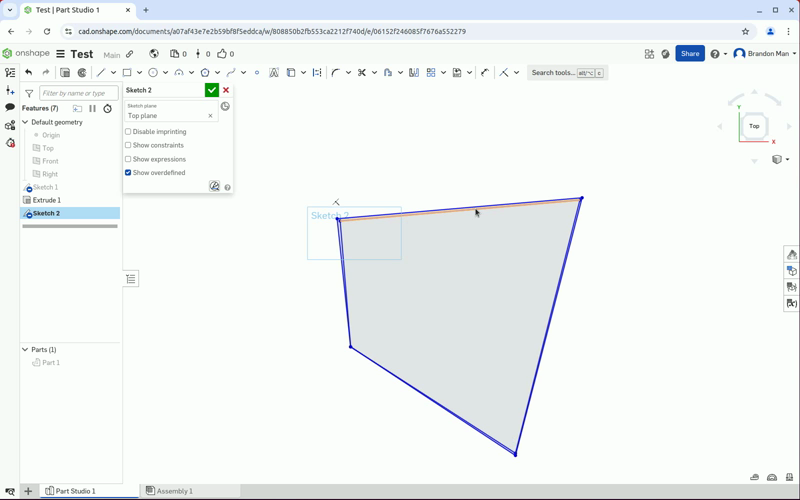
scroll(6)
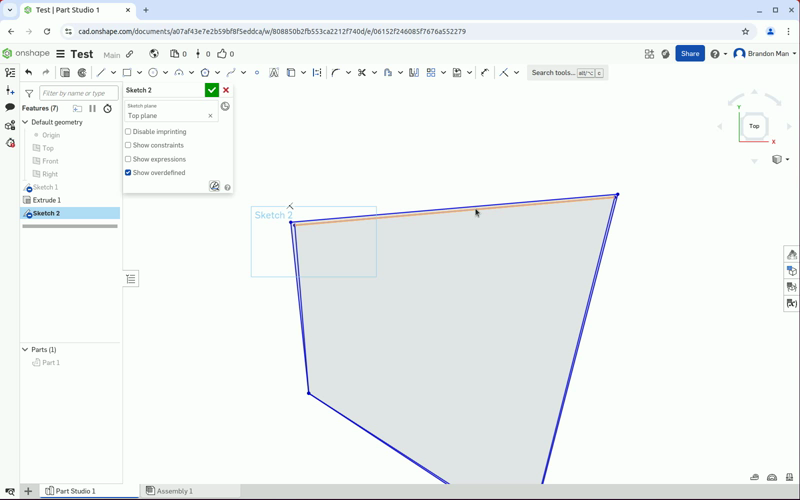
scroll(6)
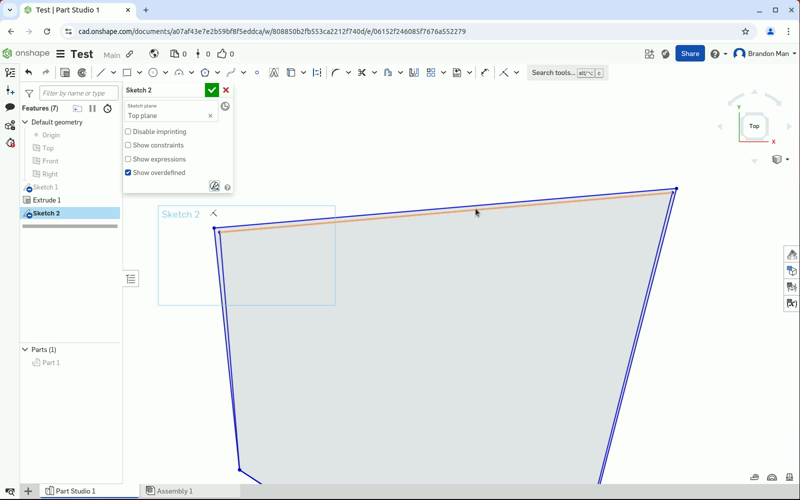
scroll(6)
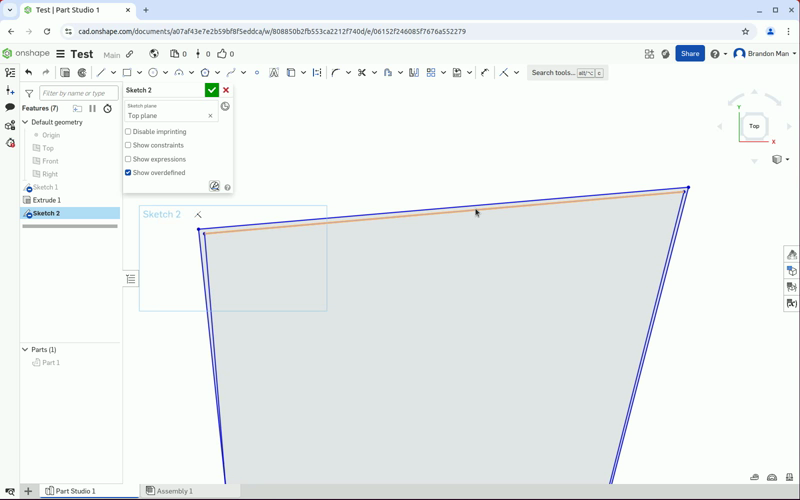
scroll(6)
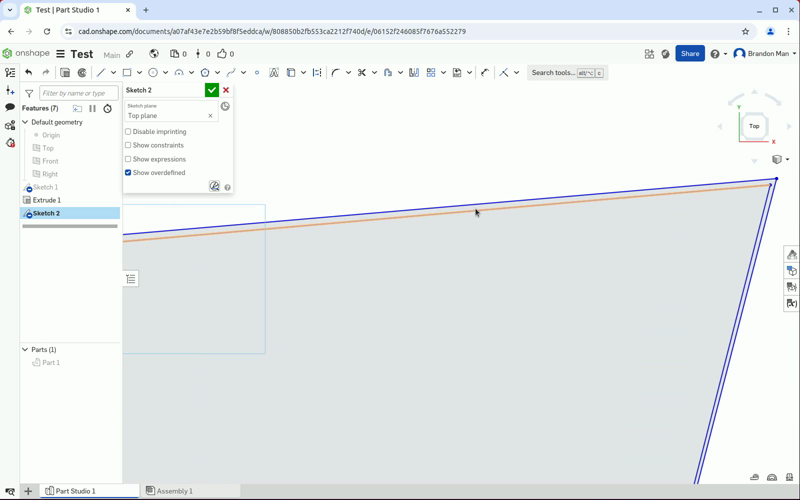
scroll(6)
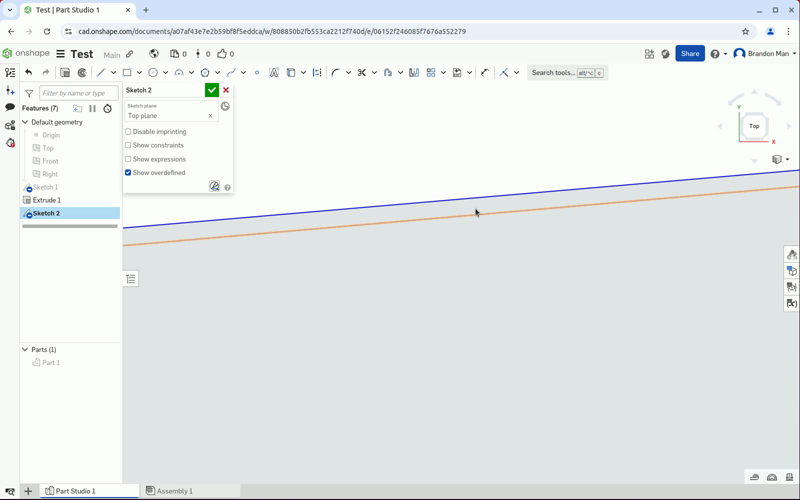
click(475, 208)
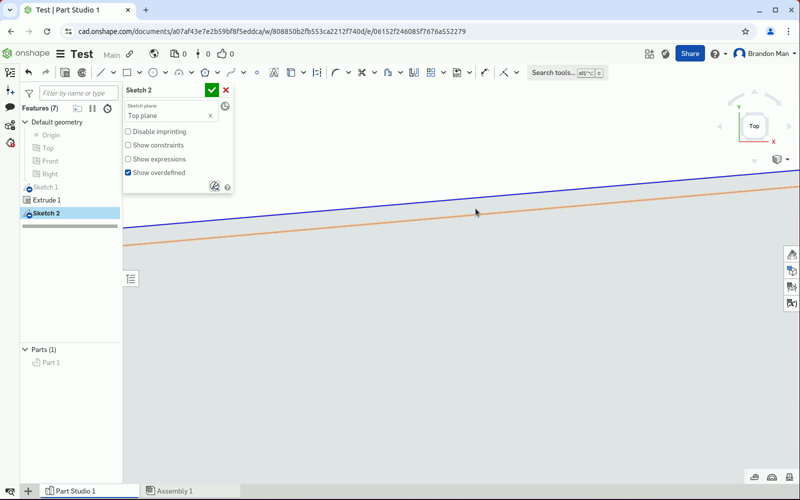
scroll(-6)
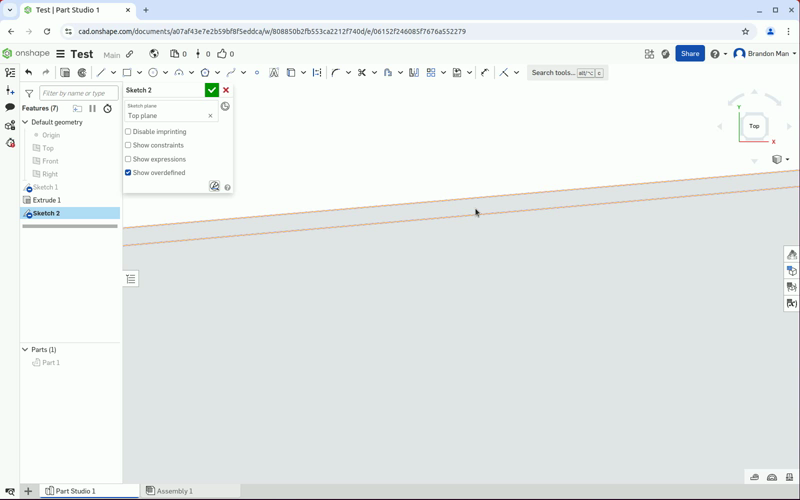
scroll(-6)
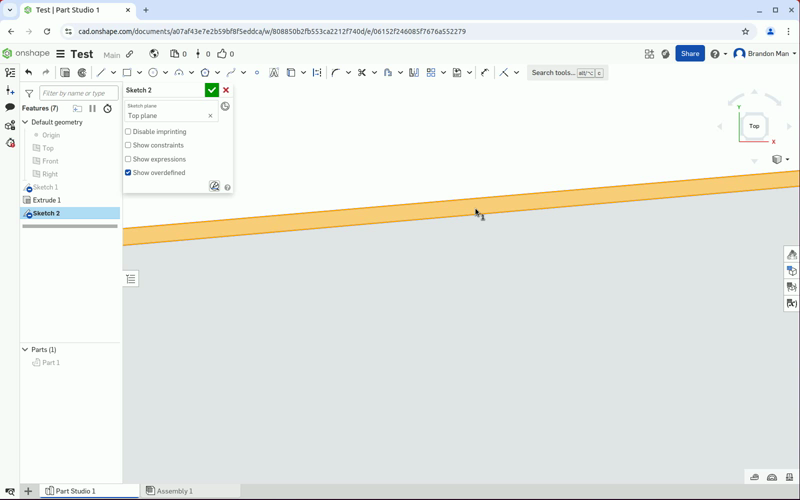
scroll(-6)
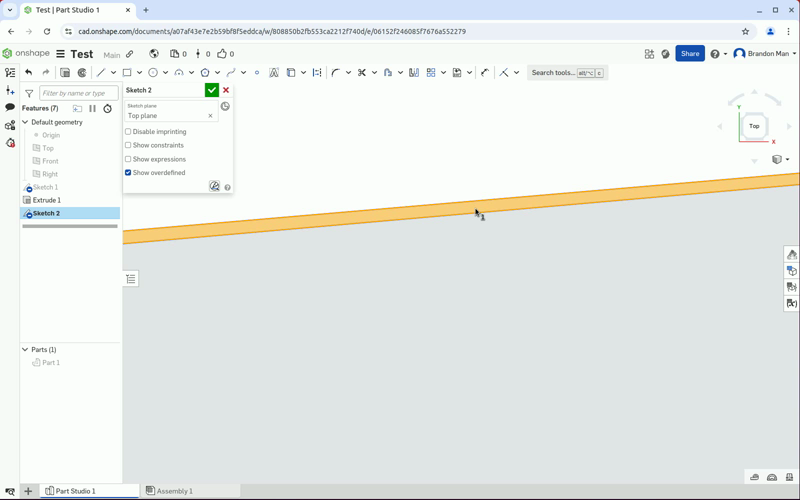
scroll(-6)
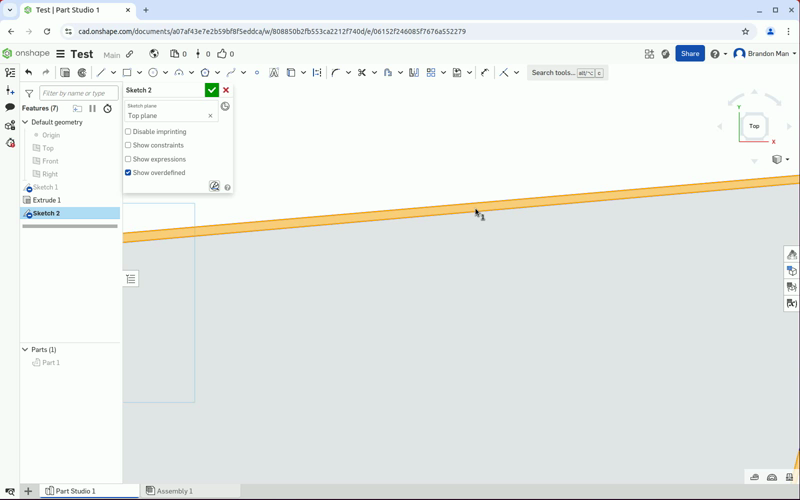
scroll(-6)
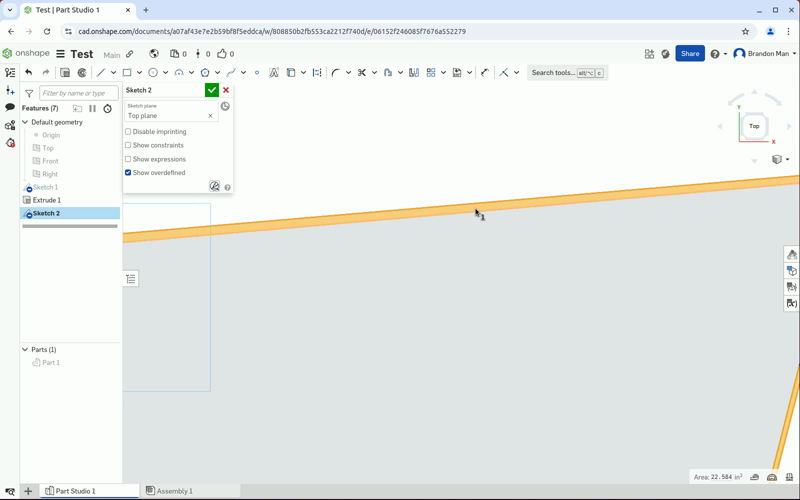
scroll(-6)
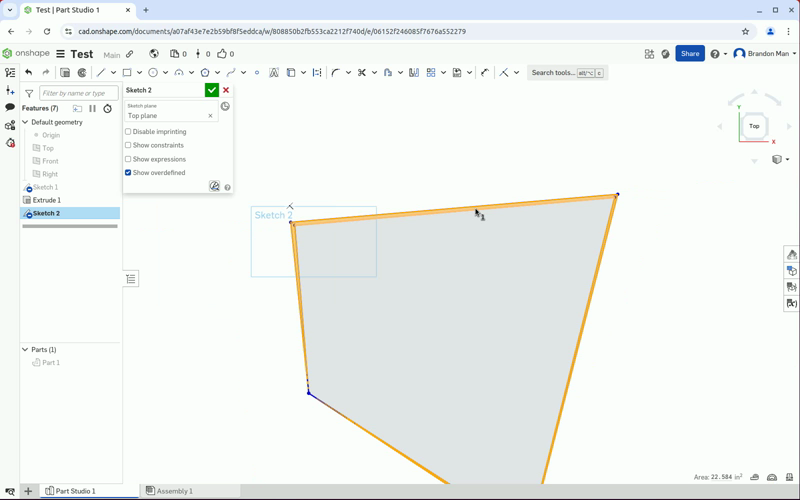
scroll(-6)
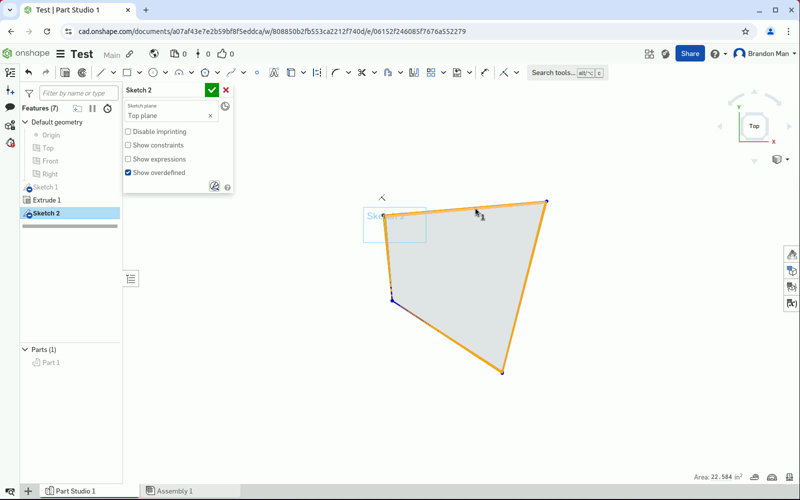
mouse_move(73, 352)
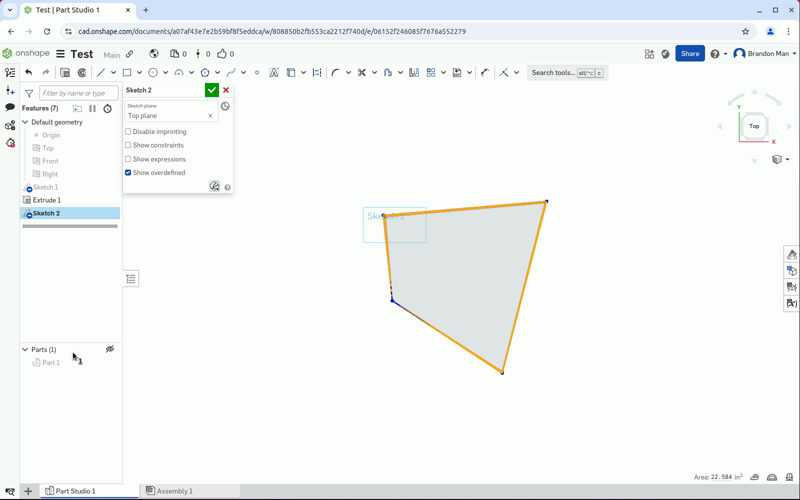
key(shift+y)
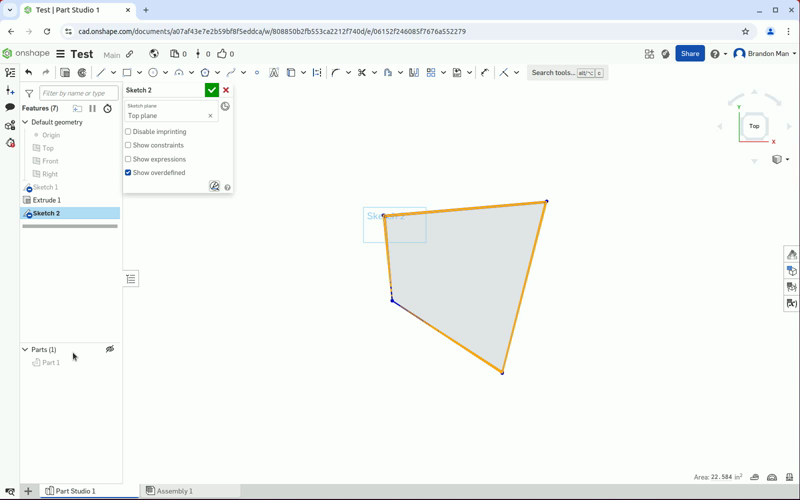
key(shift+e)
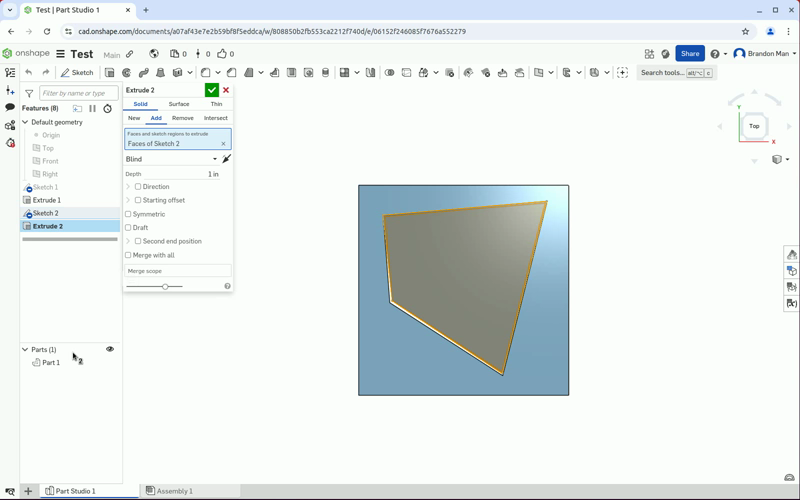
mouse_move(143, 106)
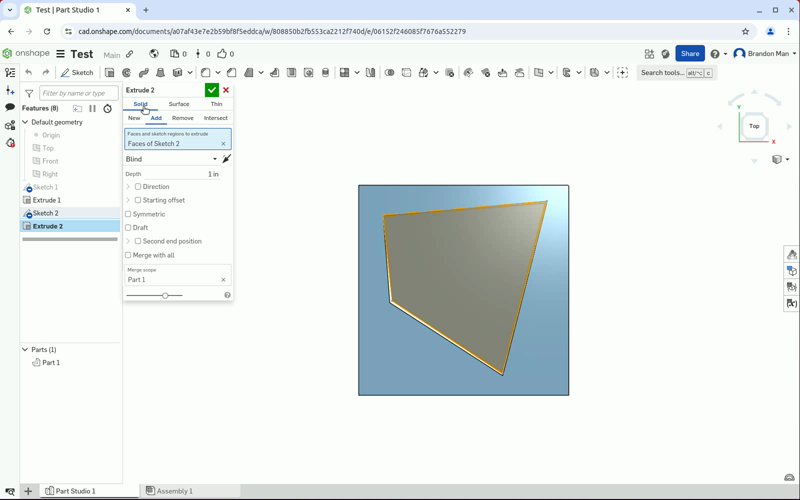
click(143, 106)
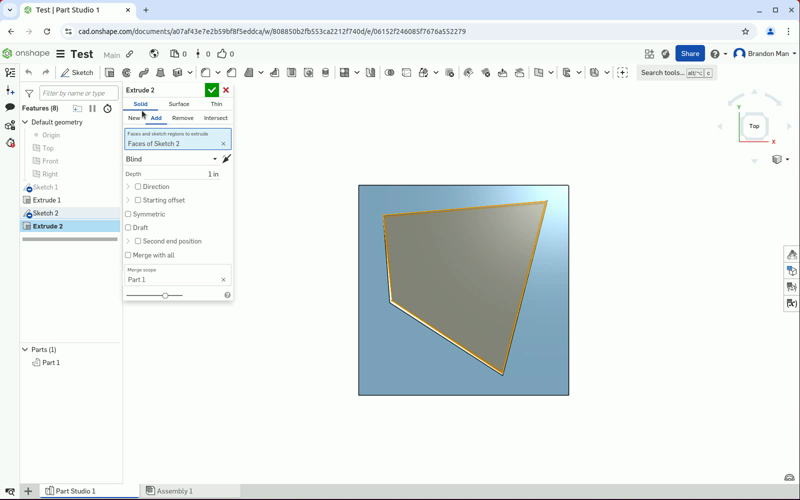
mouse_move(137, 120)
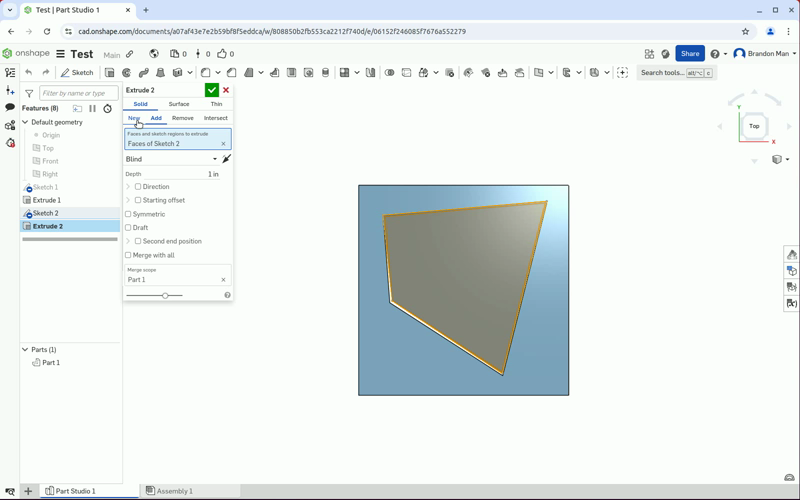
click(137, 120)
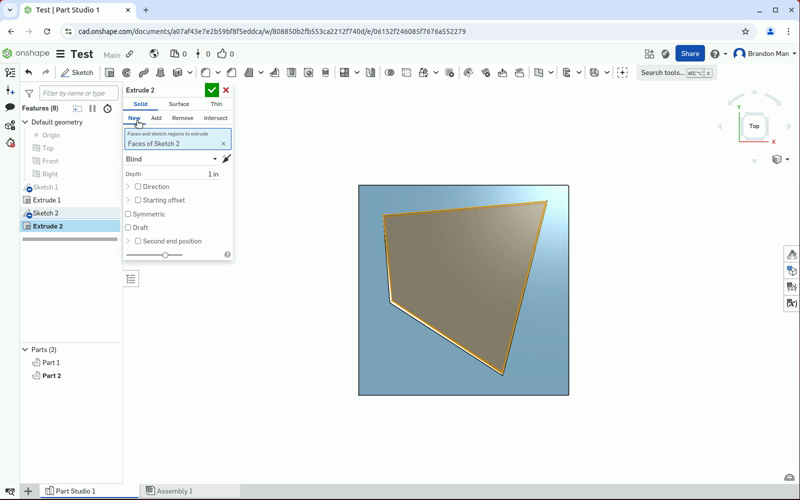
key(tab, 4)
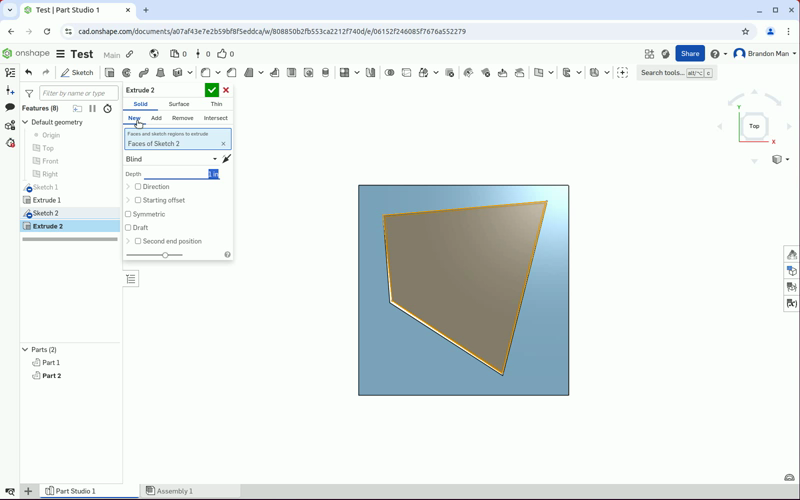
text(0.241)
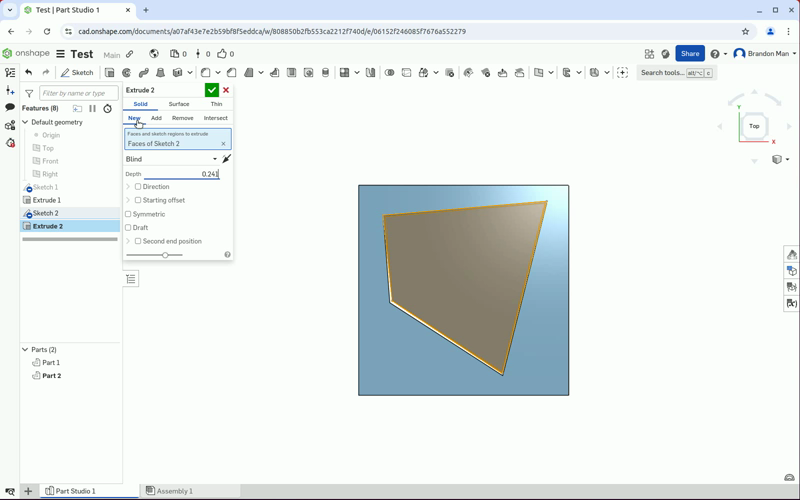
key(enter)
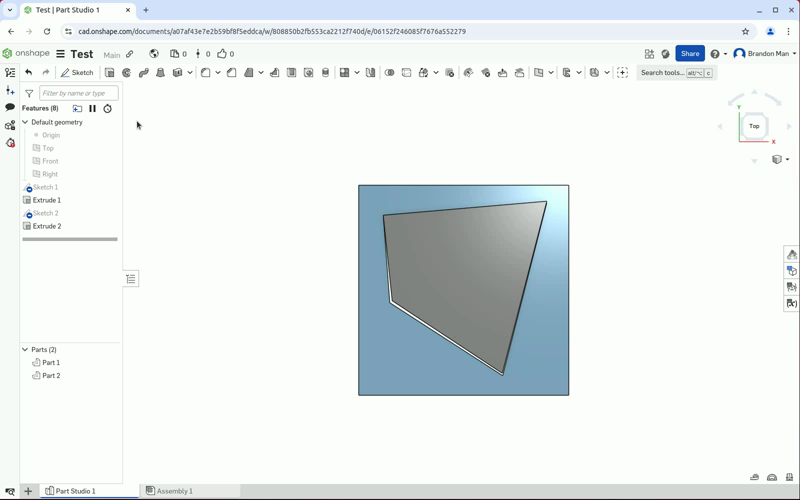
key(shift+h)
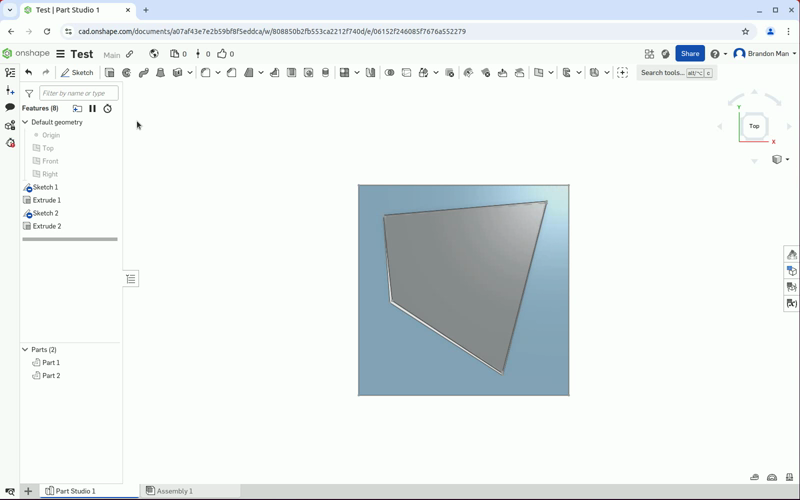
key(shift+h)
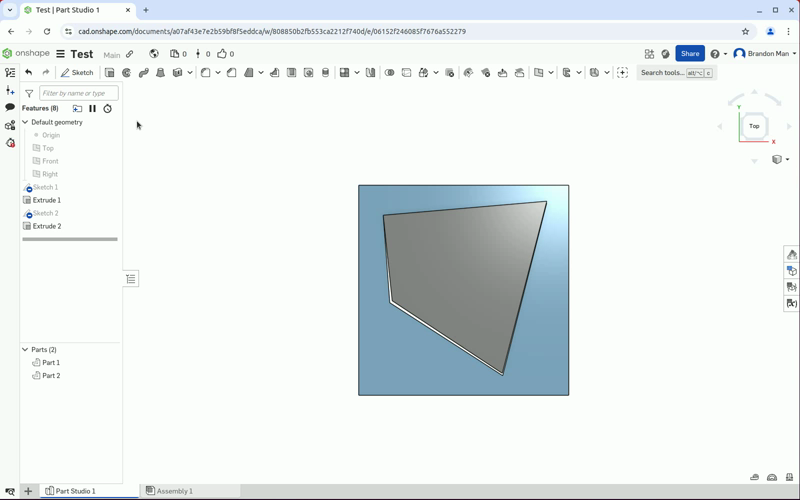
mouse_move(73, 189)
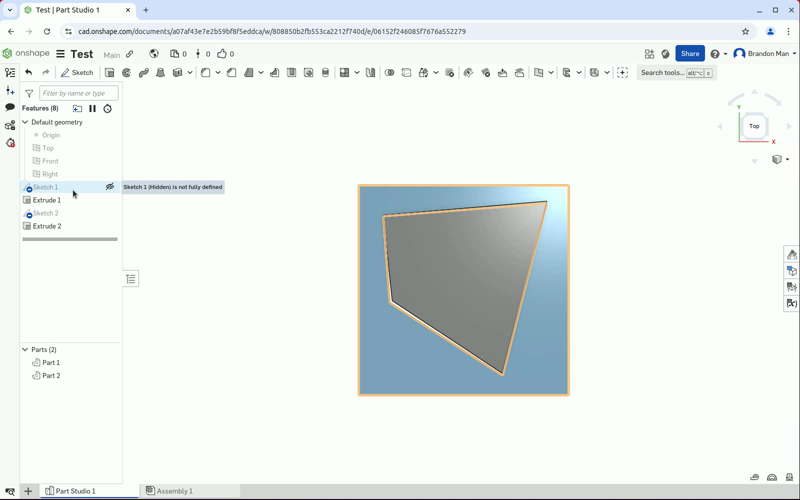
click(73, 189)
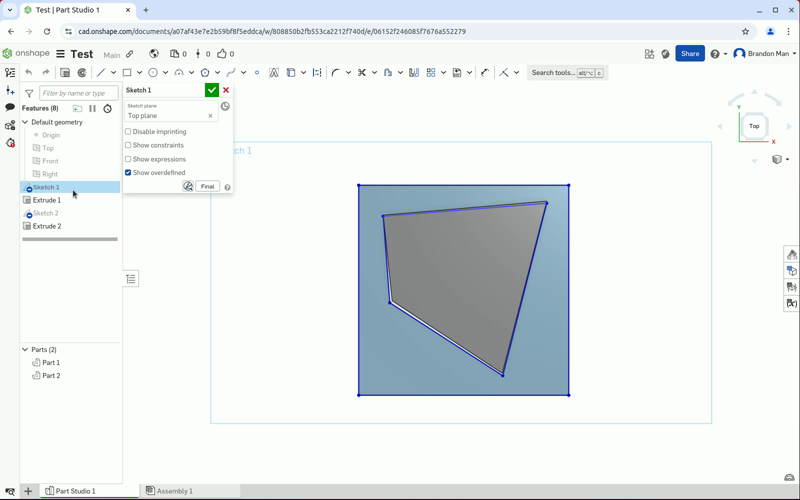
mouse_move(229, 92)
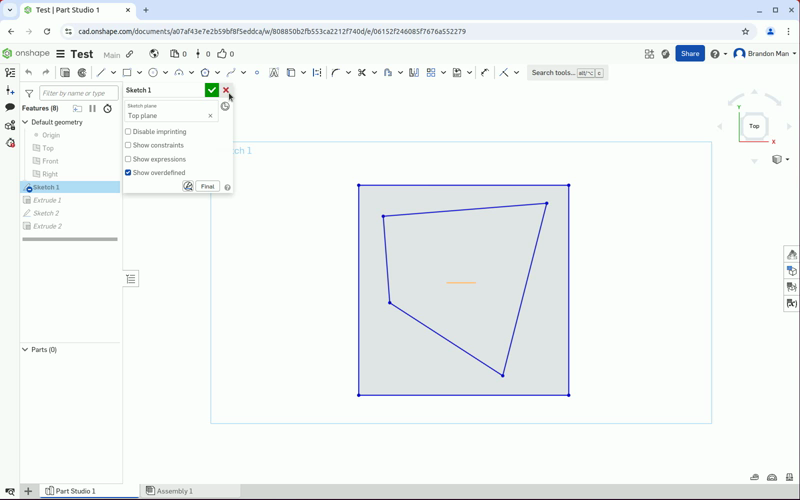
click(229, 92)
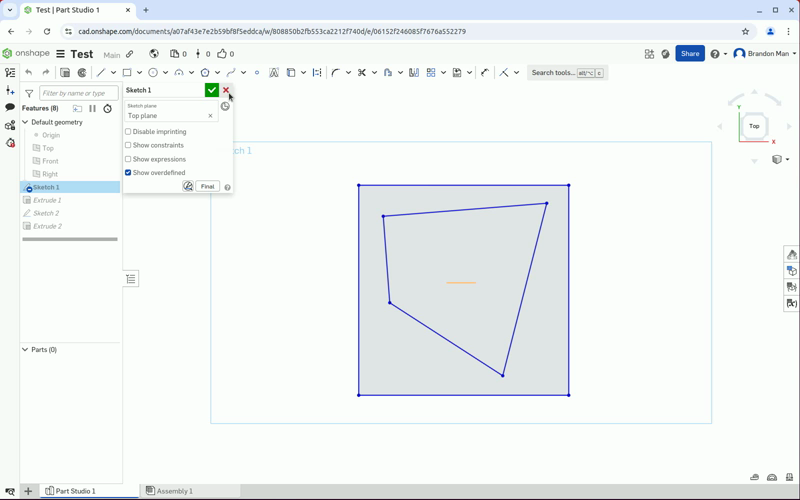
key(shift+s)
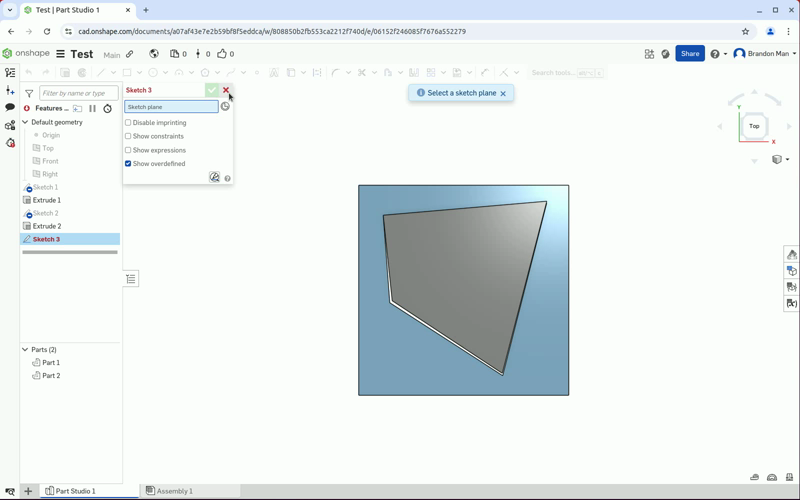
mouse_move(73, 150)
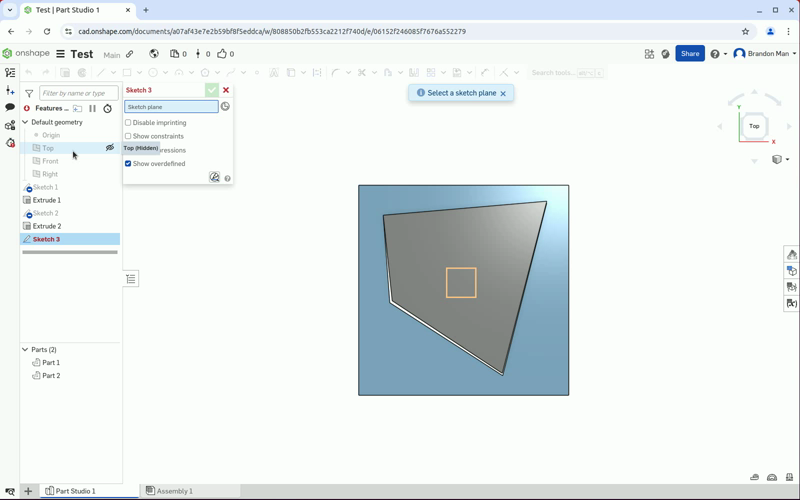
click(73, 150)
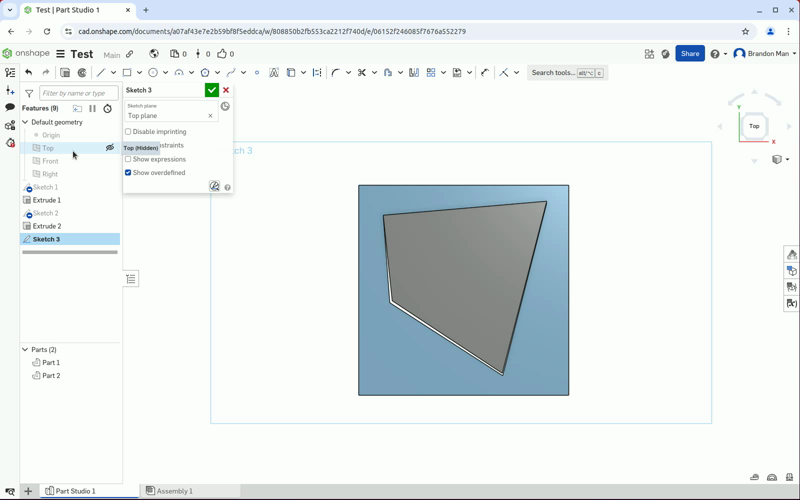
mouse_move(73, 352)
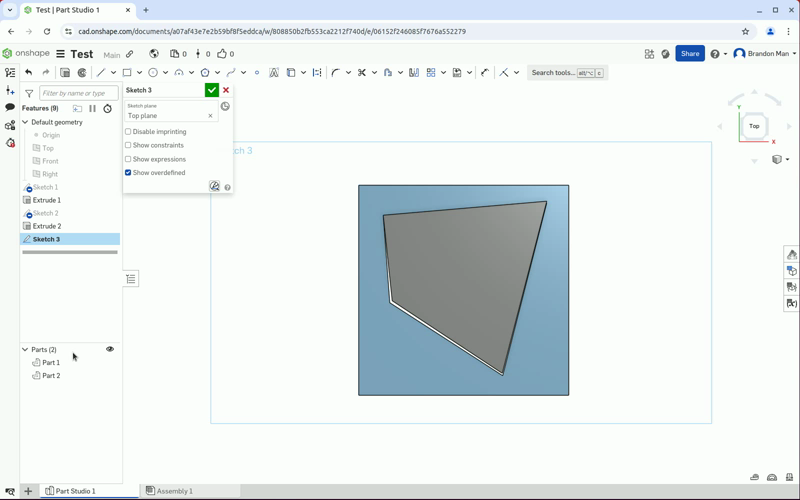
key(y)
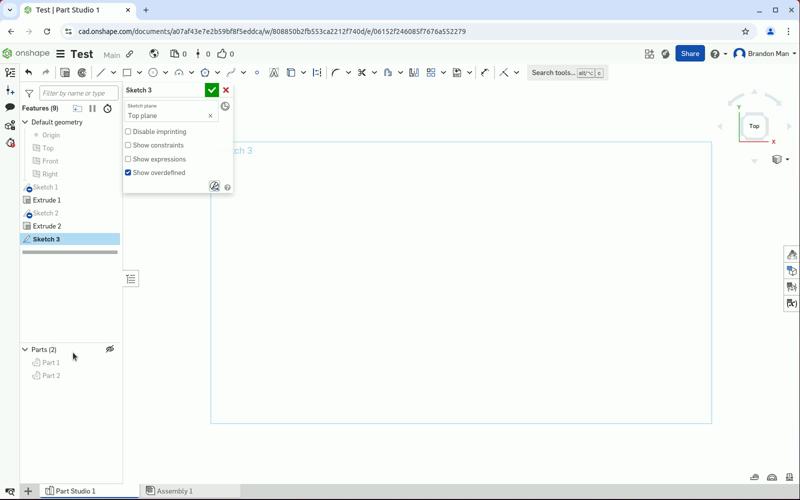
key(l)
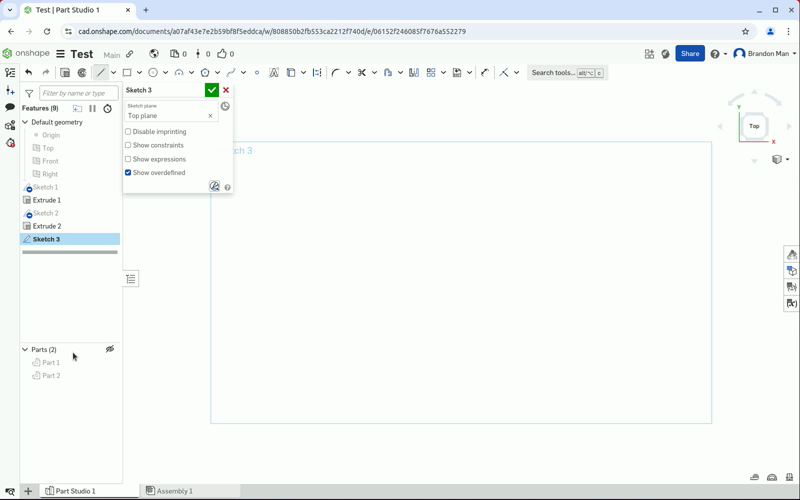
key_down(shift)
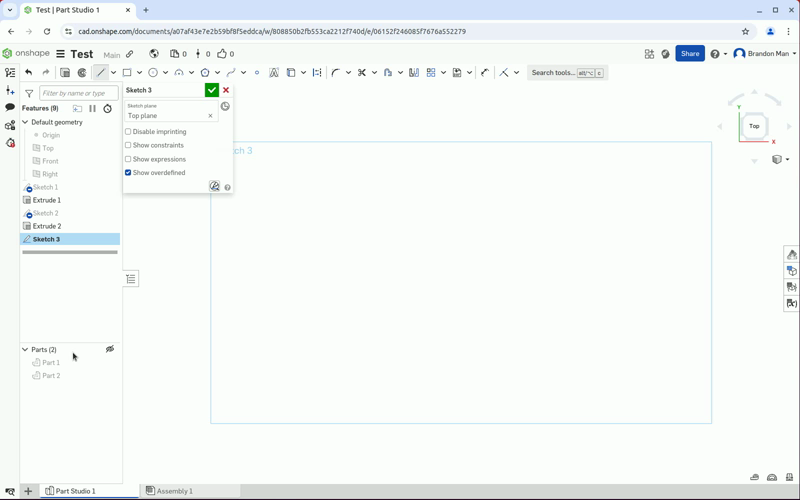
mouse_move(384, 217)
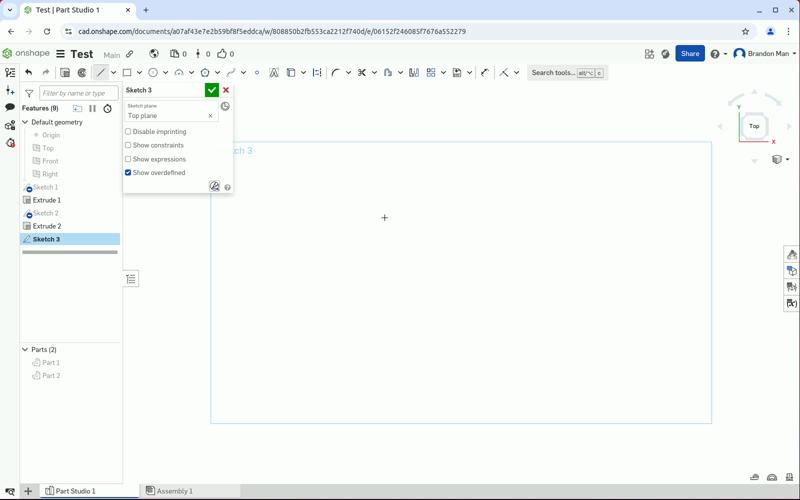
click(384, 217)
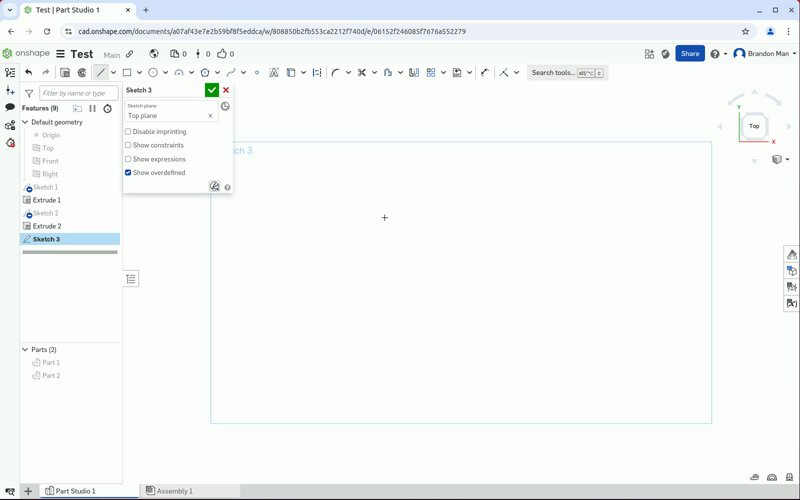
key_up(shift)
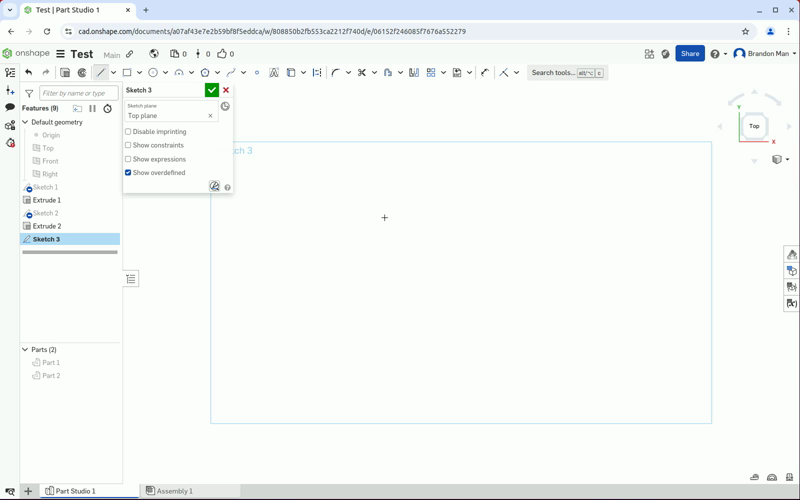
key_down(shift)
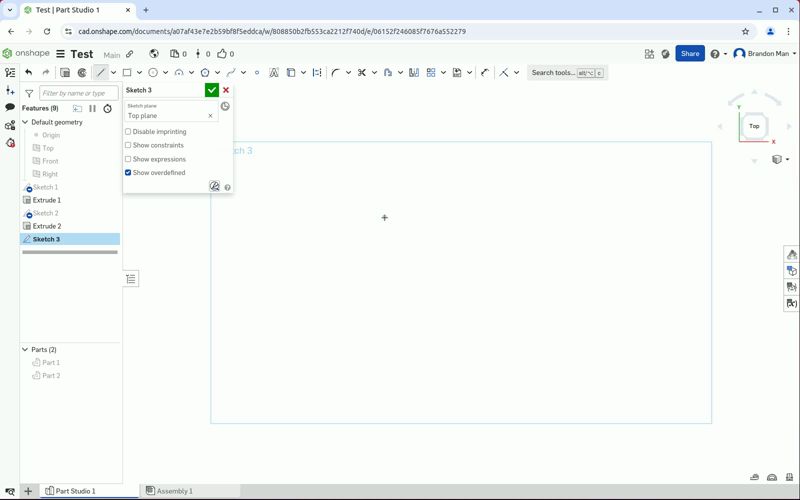
mouse_move(392, 301)
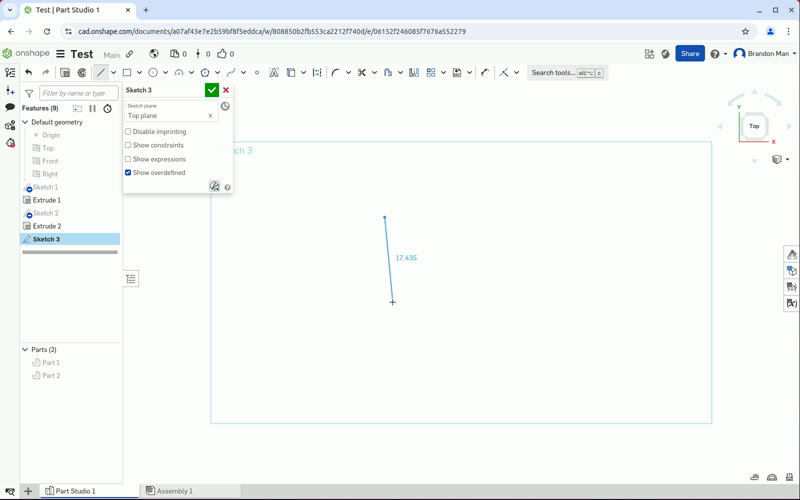
click(392, 301)
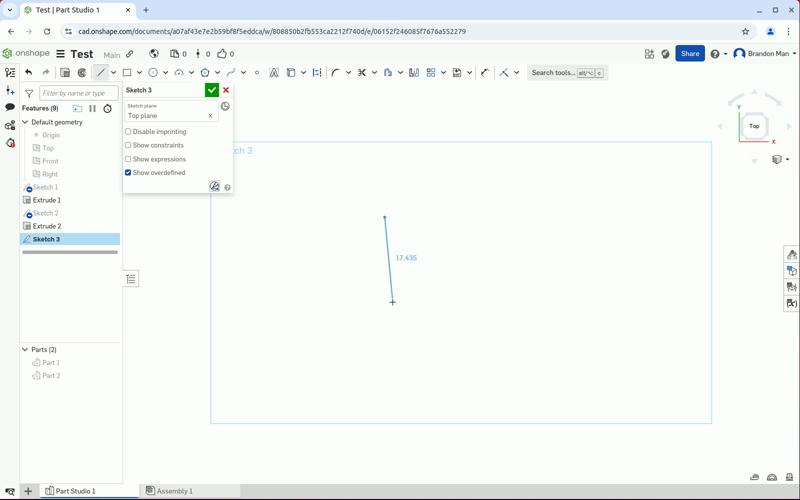
key_up(shift)
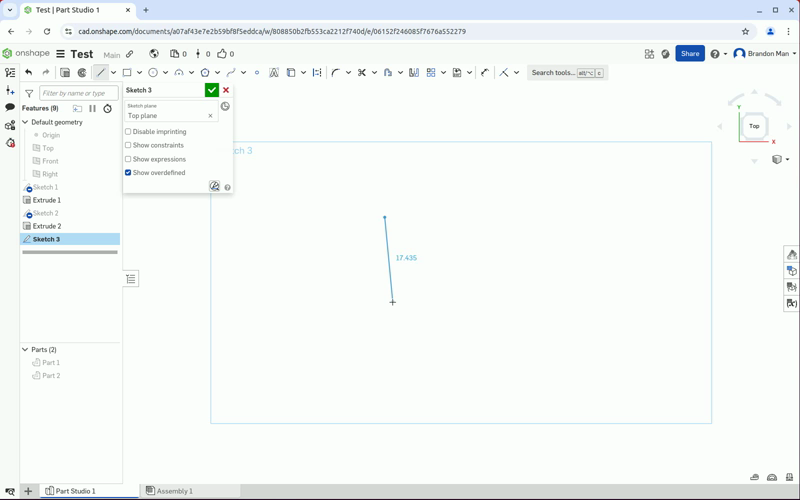
key_down(shift)
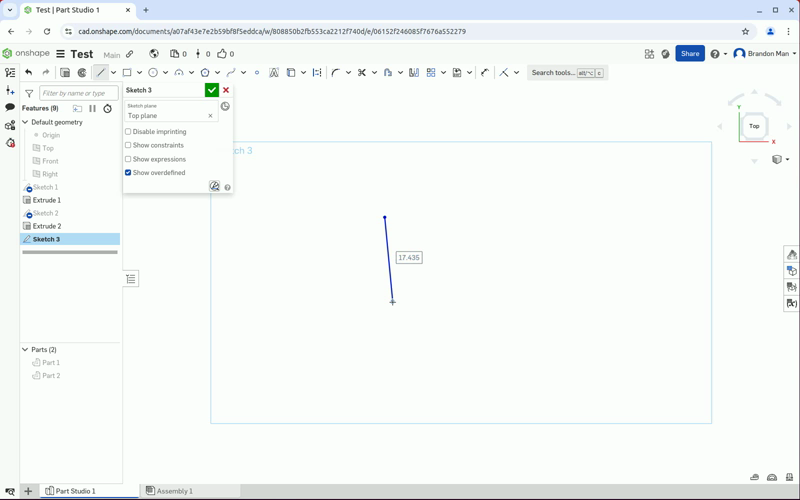
mouse_move(500, 372)
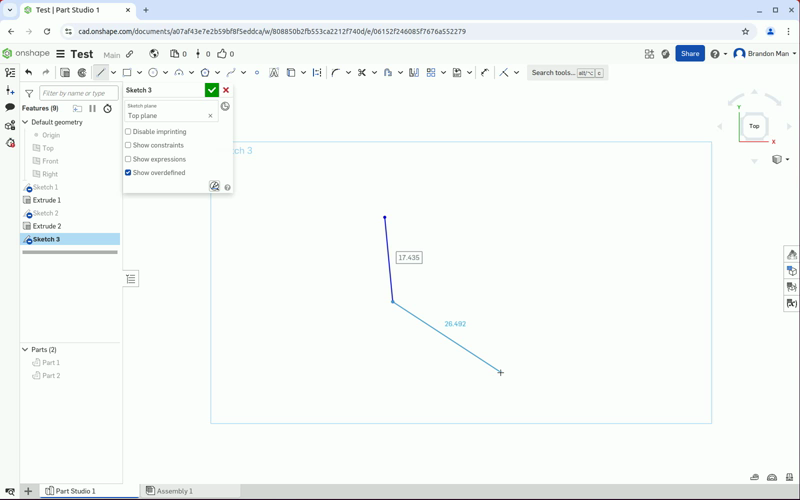
click(500, 372)
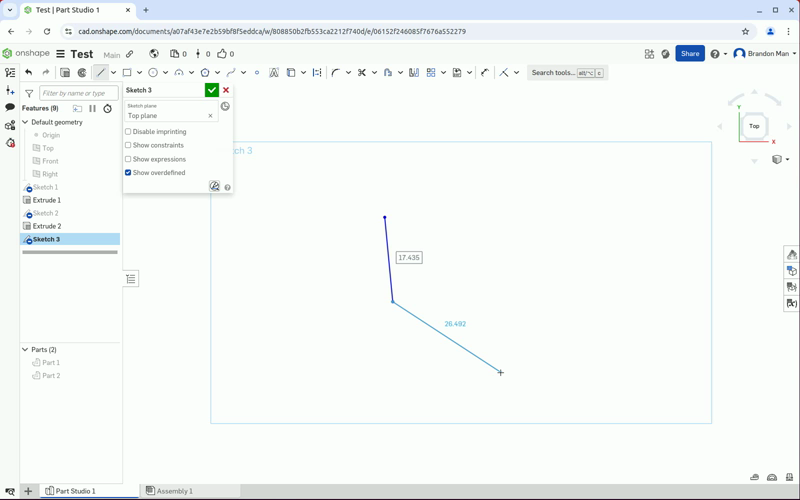
key_up(shift)
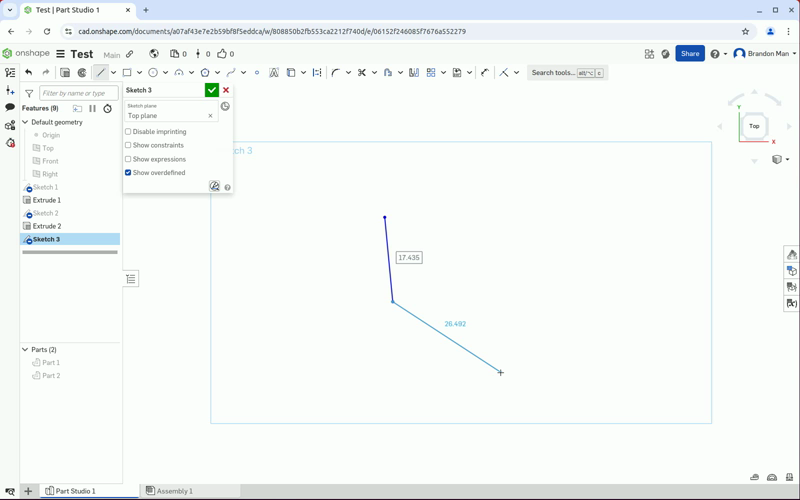
key_down(shift)
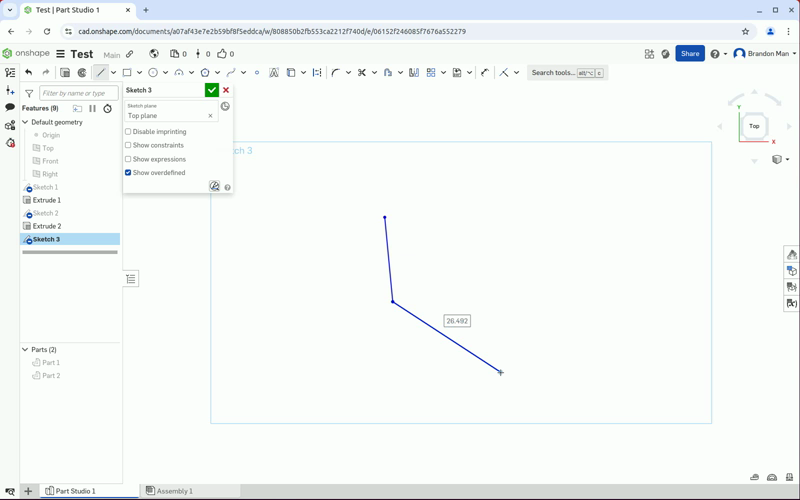
mouse_move(544, 203)
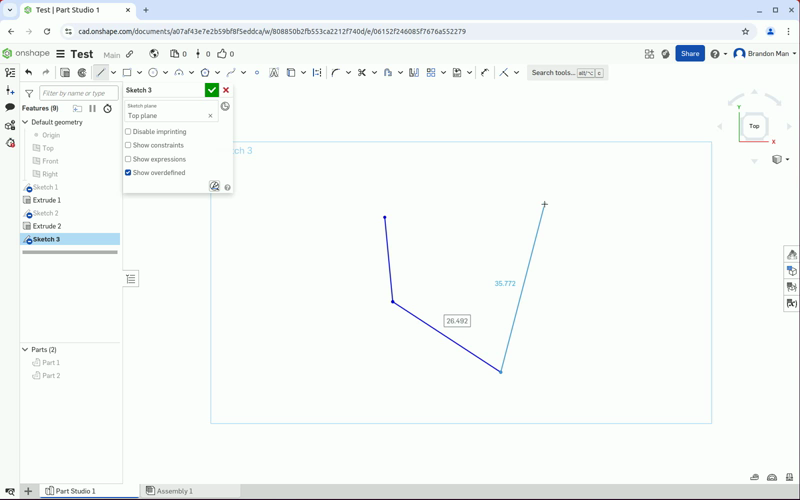
click(544, 203)
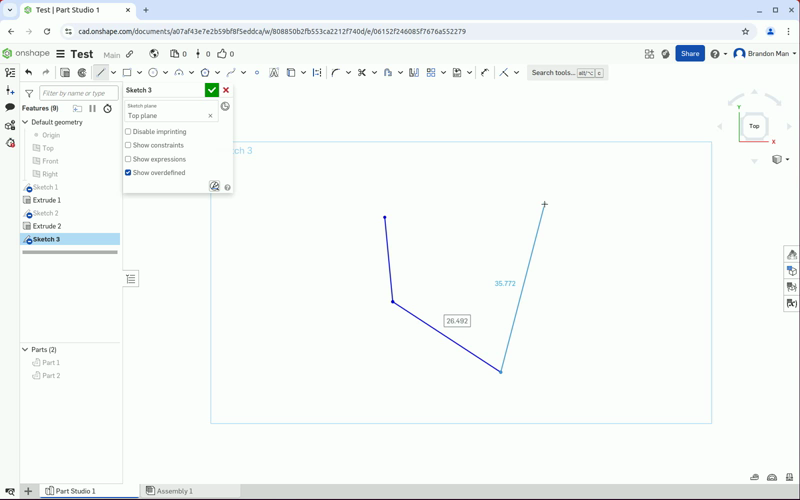
key_up(shift)
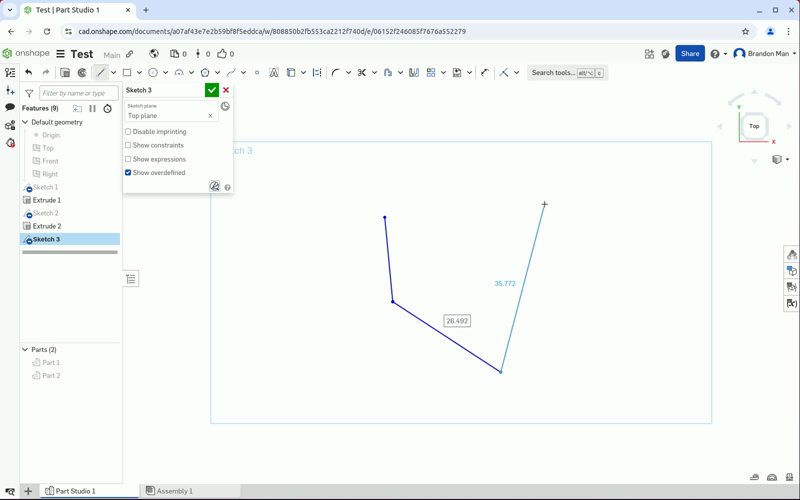
key_down(shift)
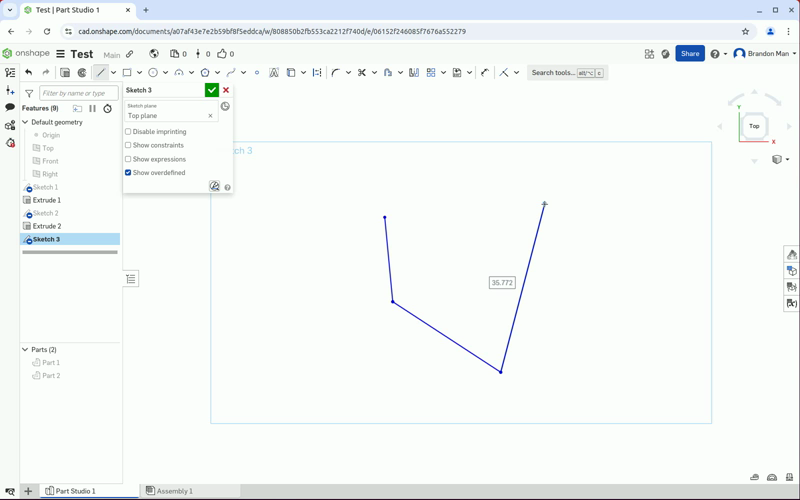
mouse_move(384, 217)
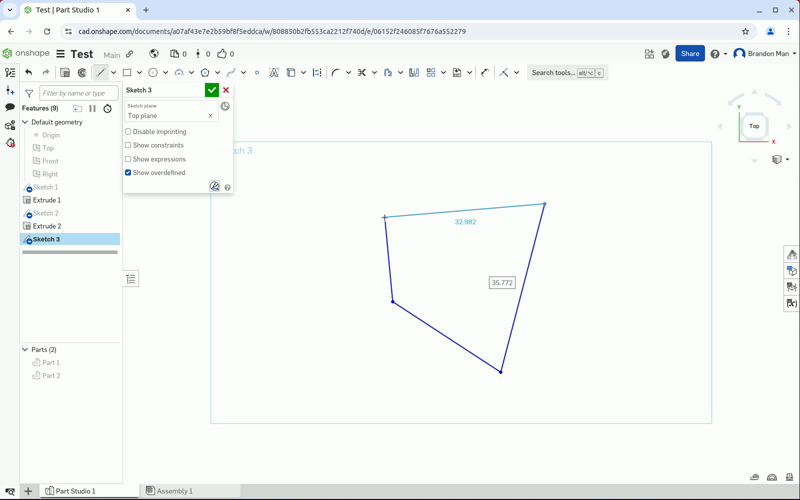
key_up(shift)
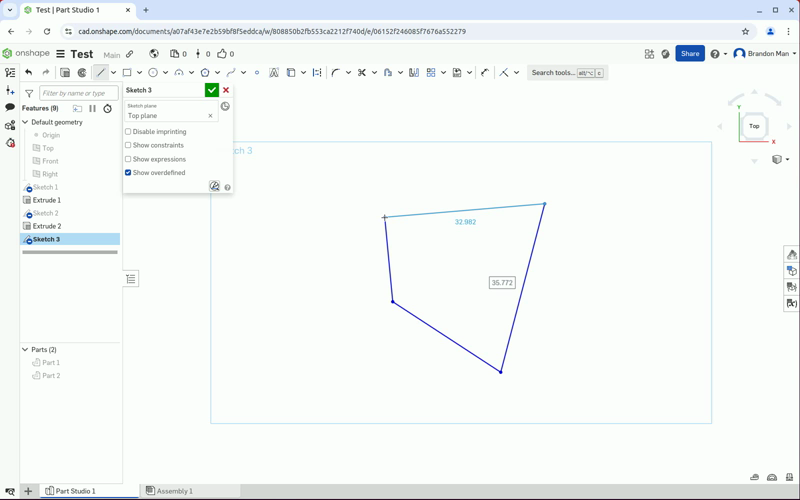
click(384, 217)
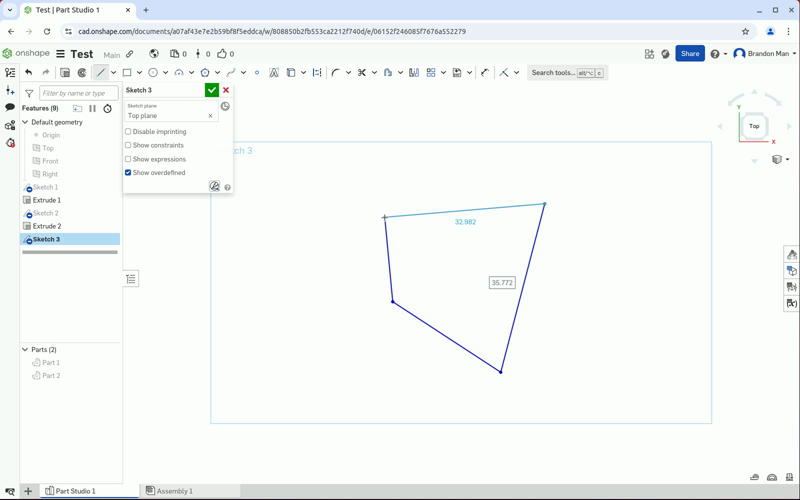
key(esc)
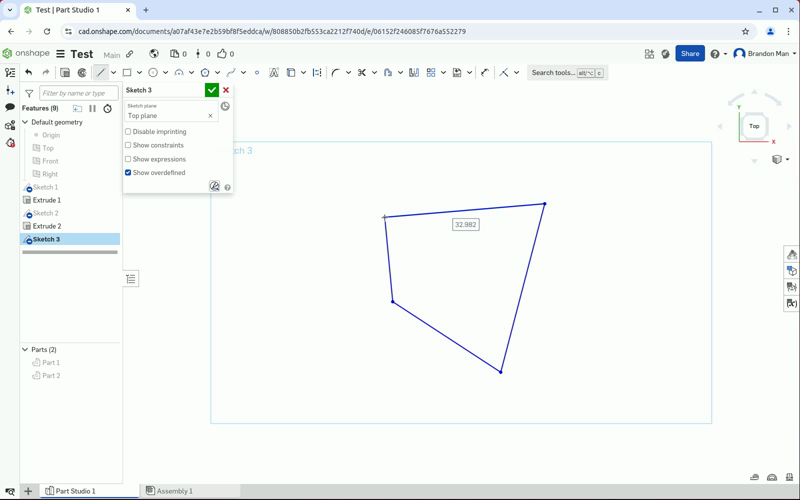
mouse_move(501, 299)
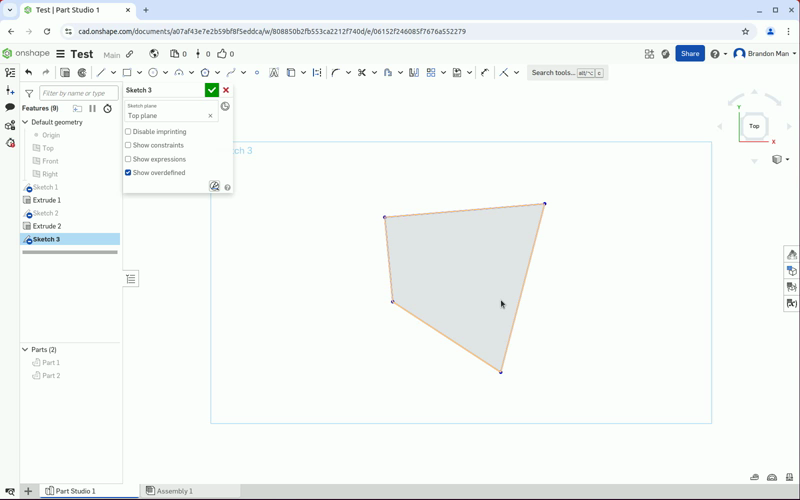
click(501, 299)
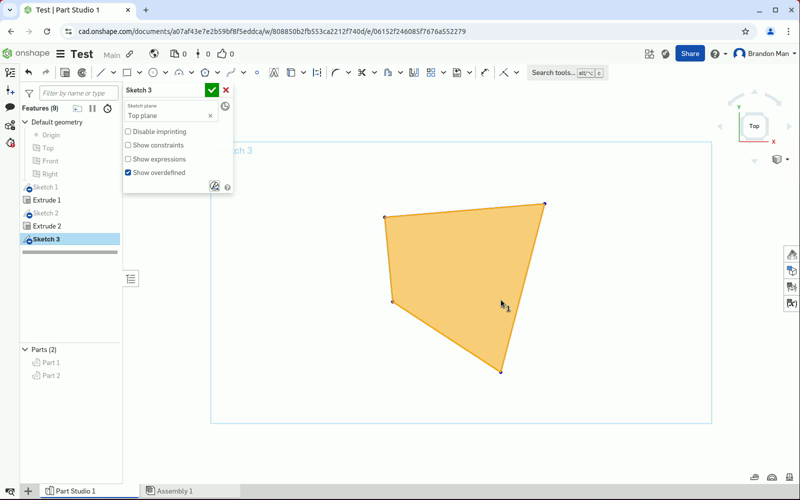
mouse_move(73, 352)
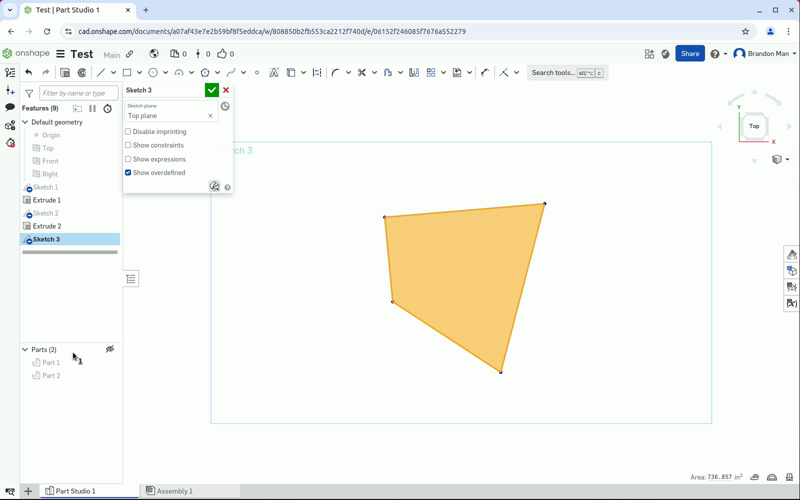
key(shift+y)
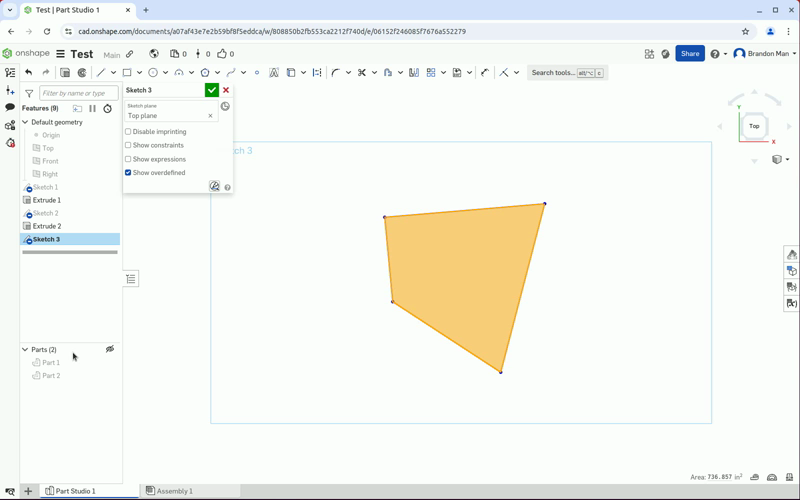
key(shift+e)
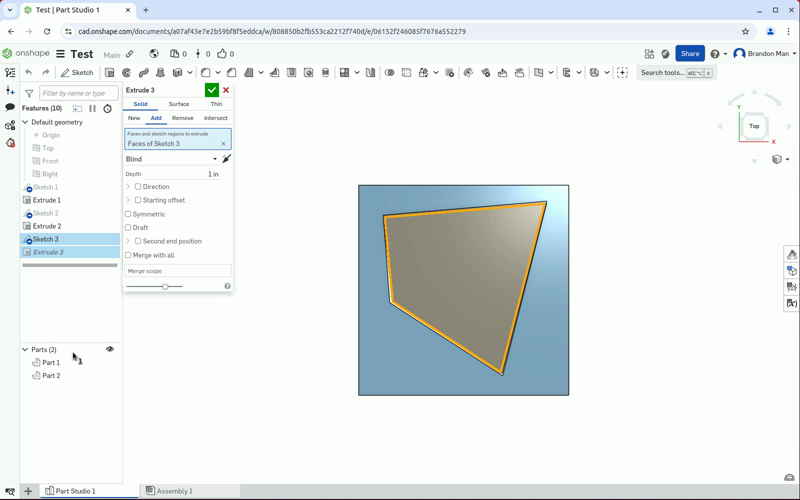
mouse_move(143, 106)
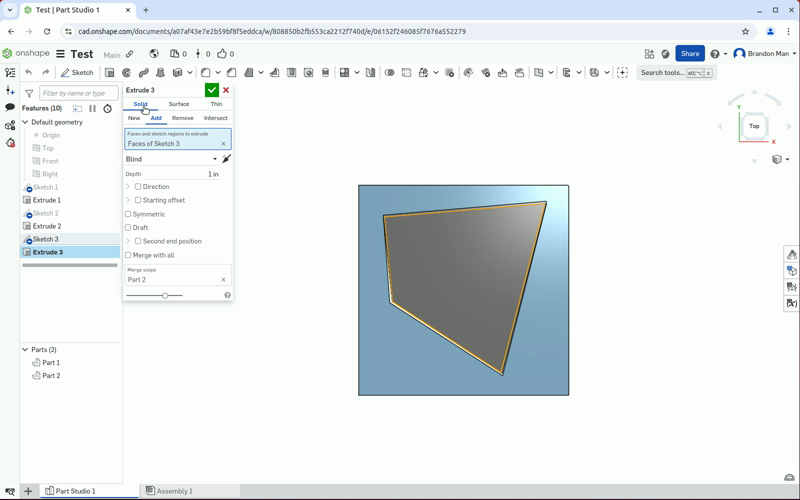
click(143, 106)
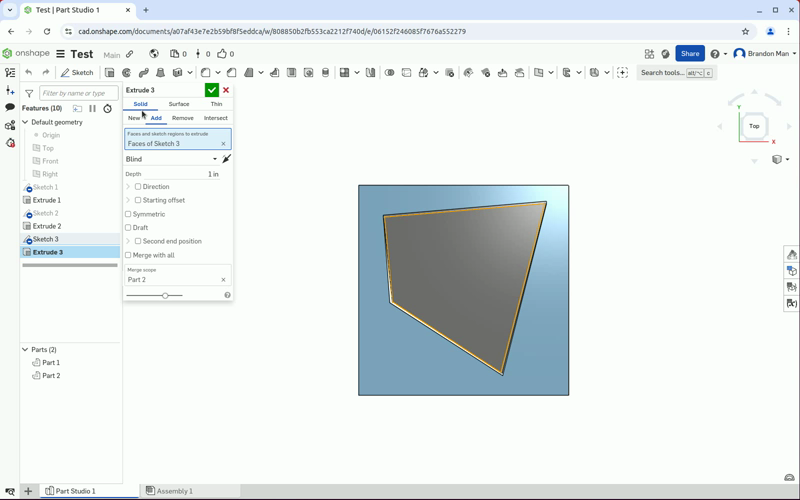
mouse_move(137, 120)
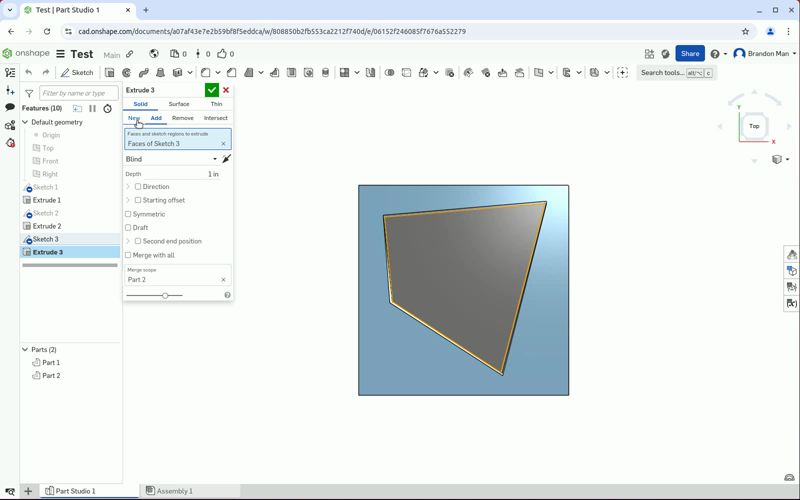
click(137, 120)
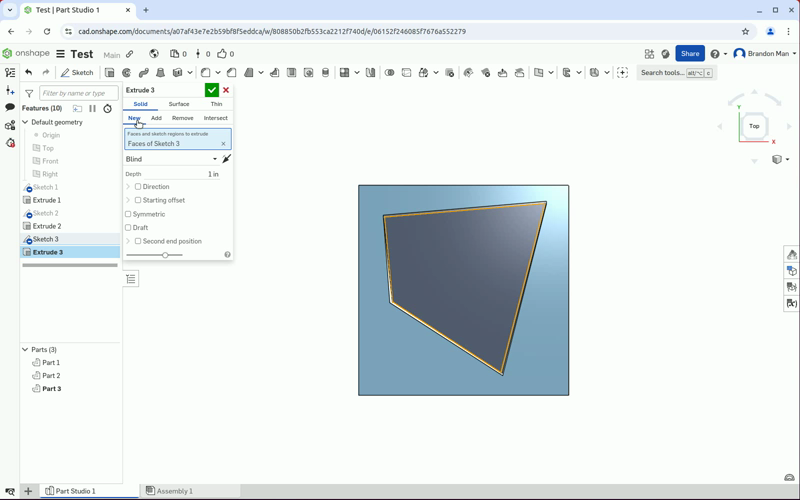
key(tab, 4)
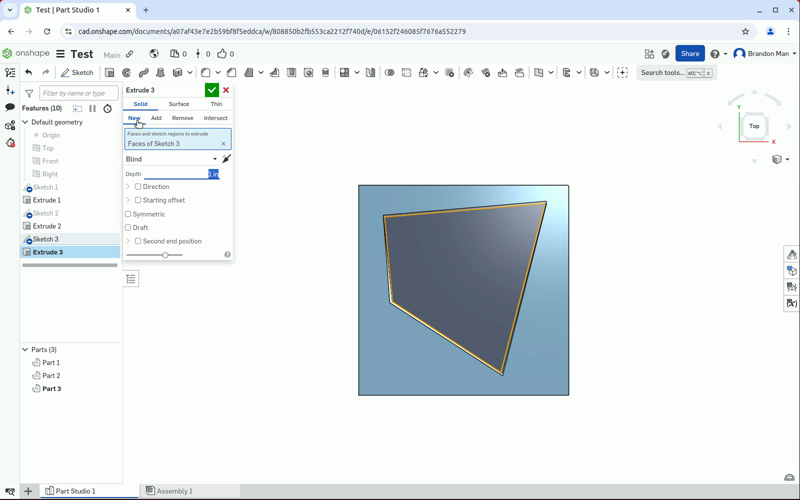
text(0.963)
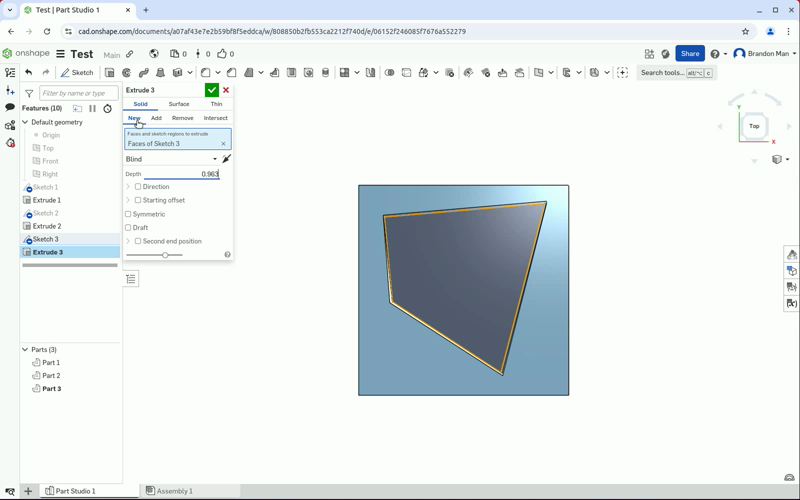
key(enter)
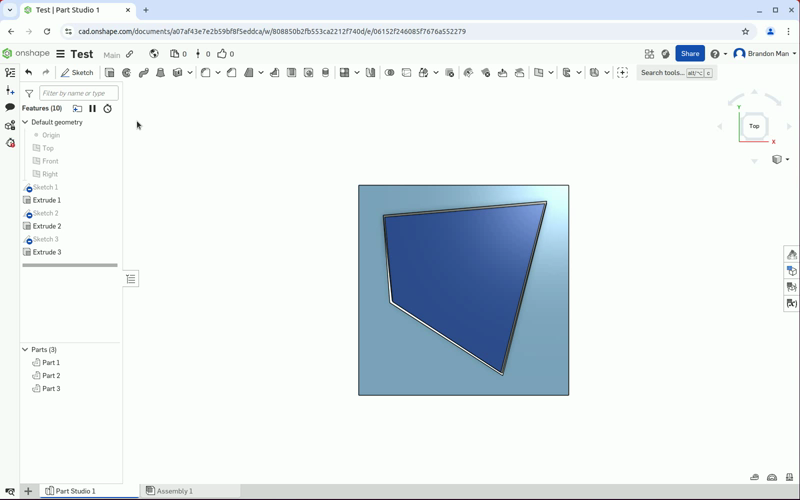
key(shift+h)
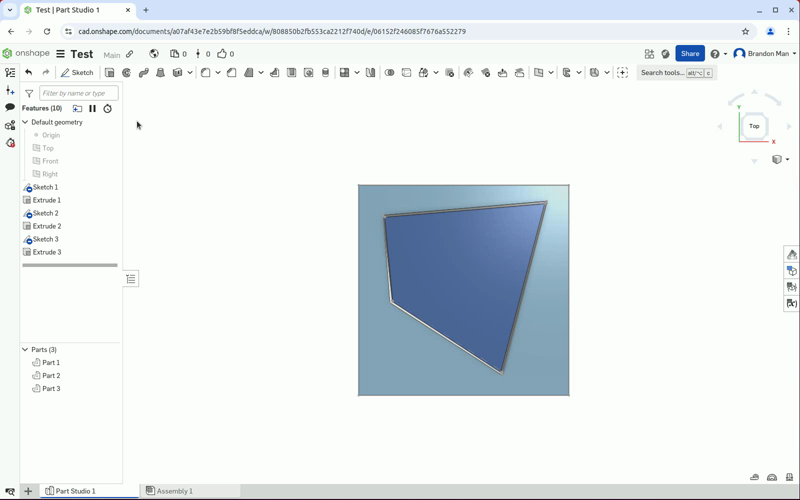
key(shift+h)
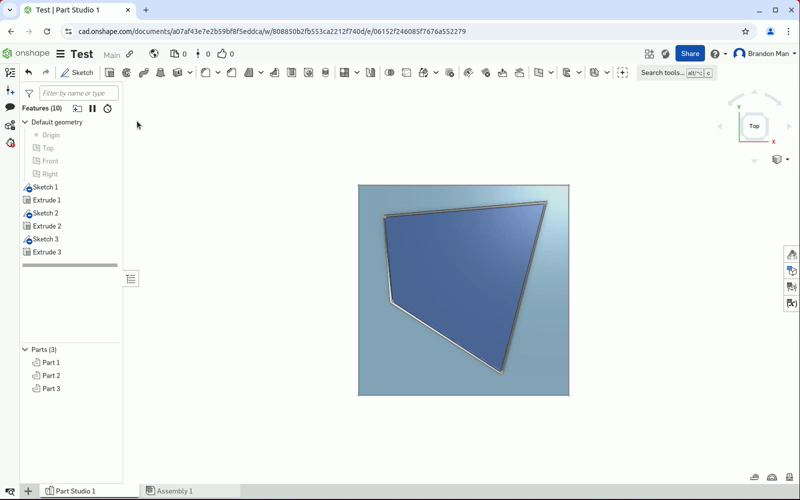
key(shift+7)
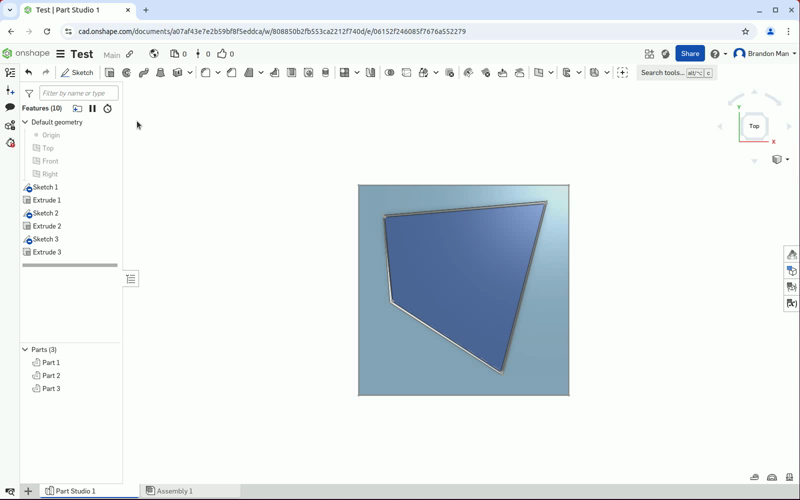
key(up, 3)
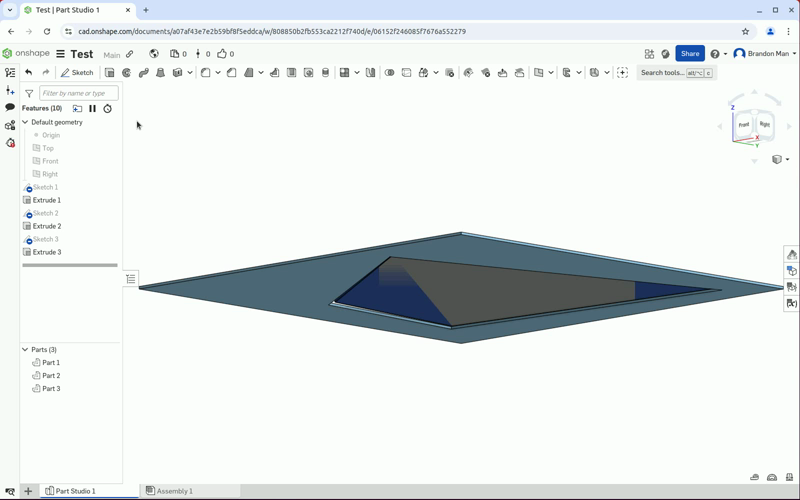
key(left, 3)
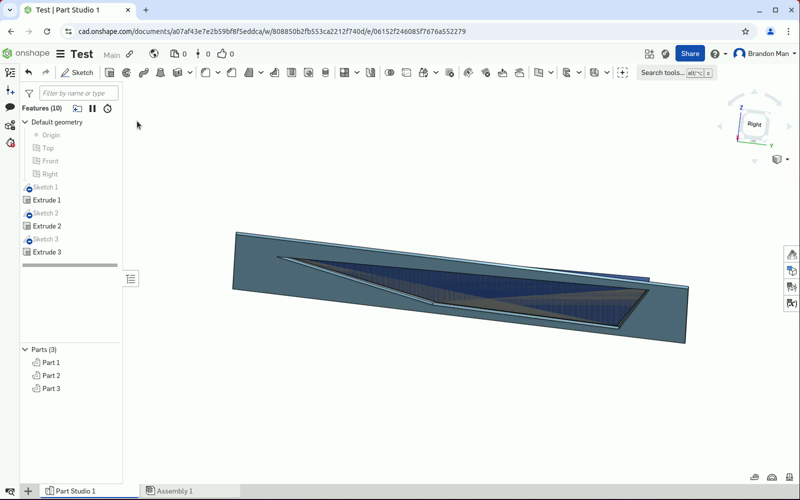
key(right, 3)
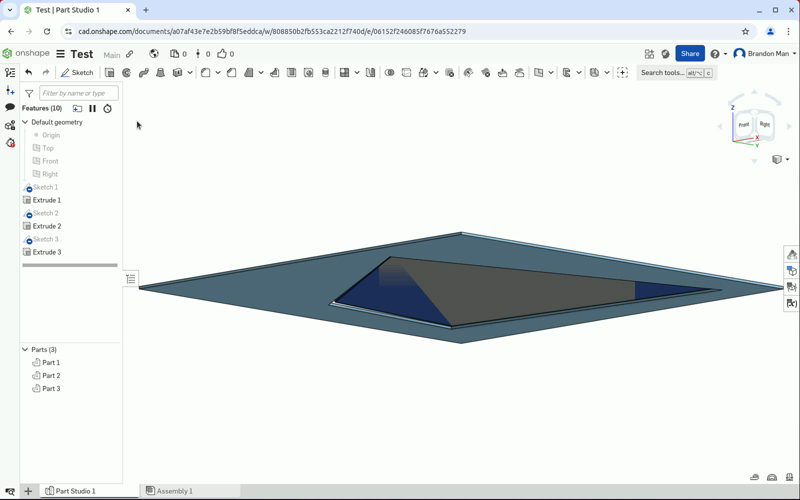
key(down, 3)
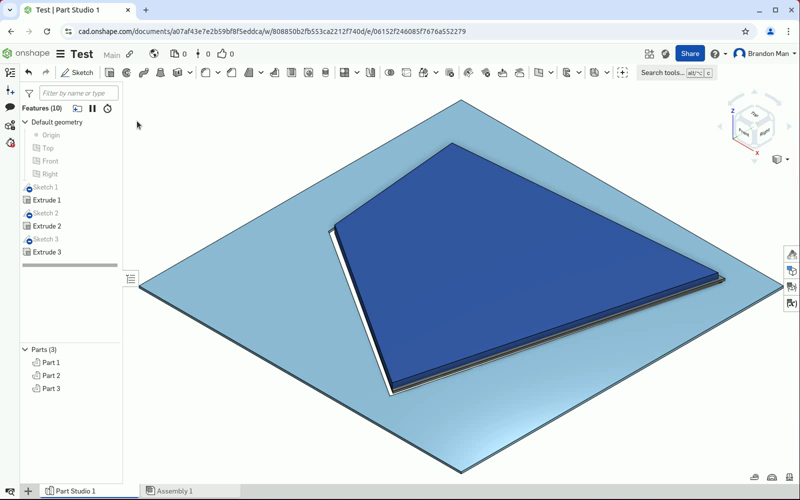
mouse_move(73, 189)
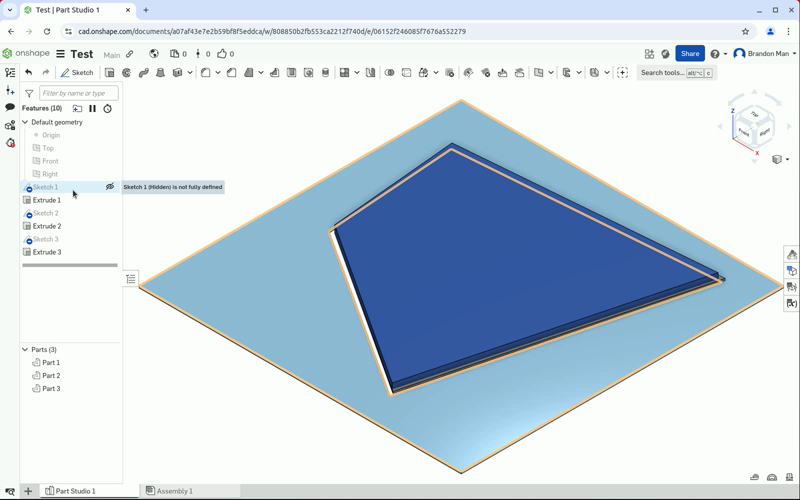
click(73, 189)